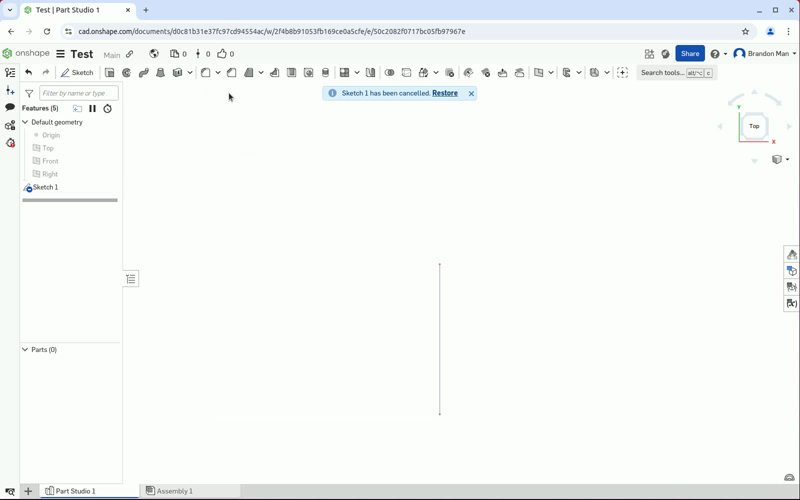
key(shift+h)
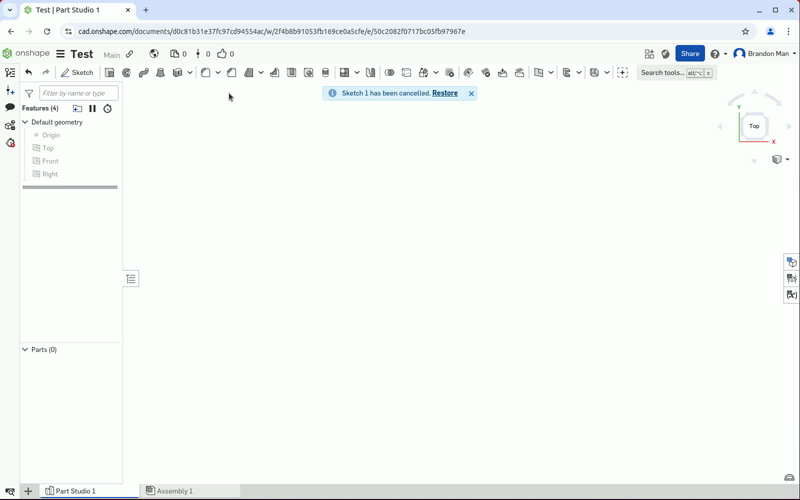
mouse_move(73, 352)
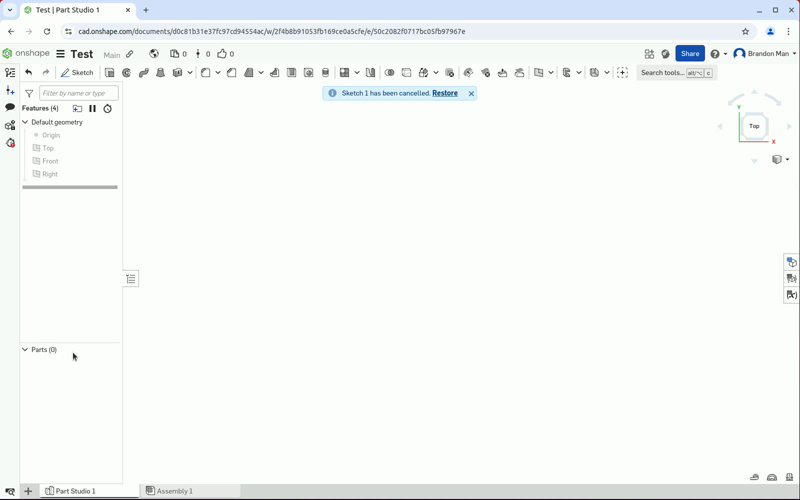
key(y)
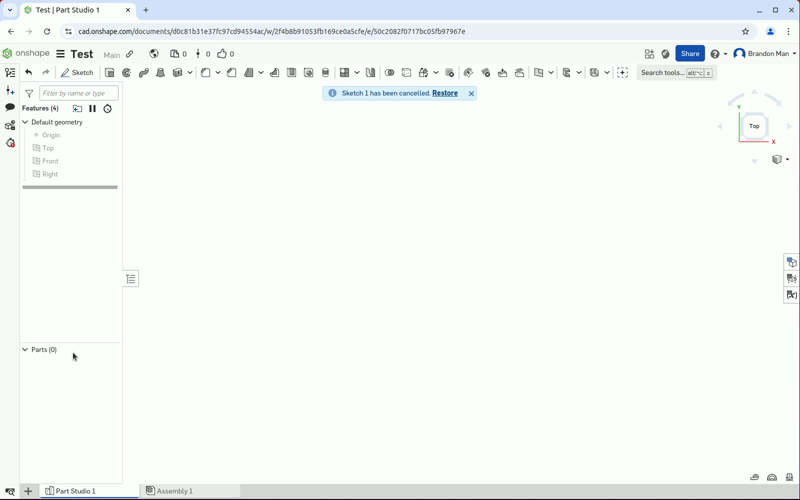
key(shift+p)
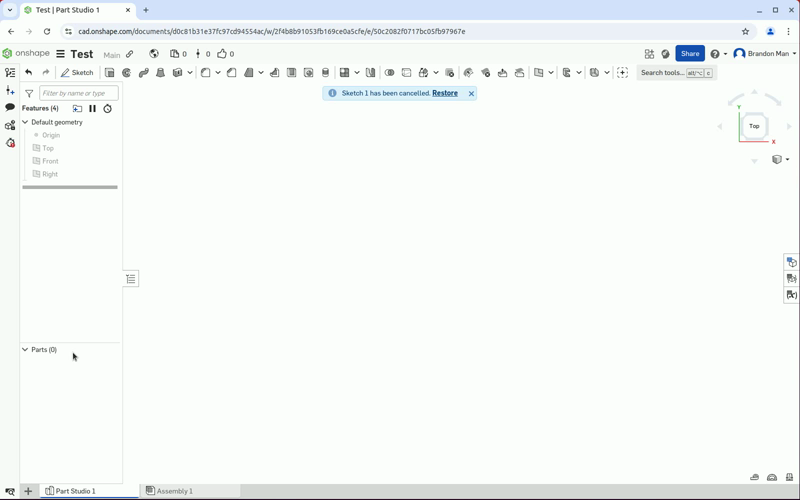
key(space)
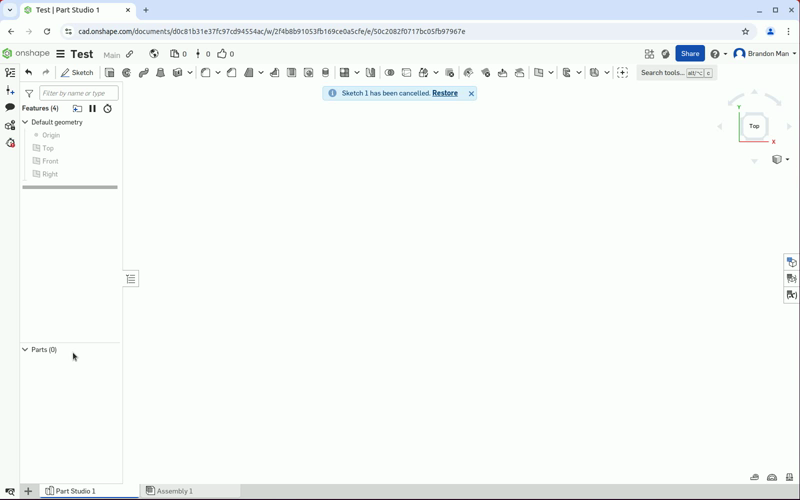
key_down(shift)
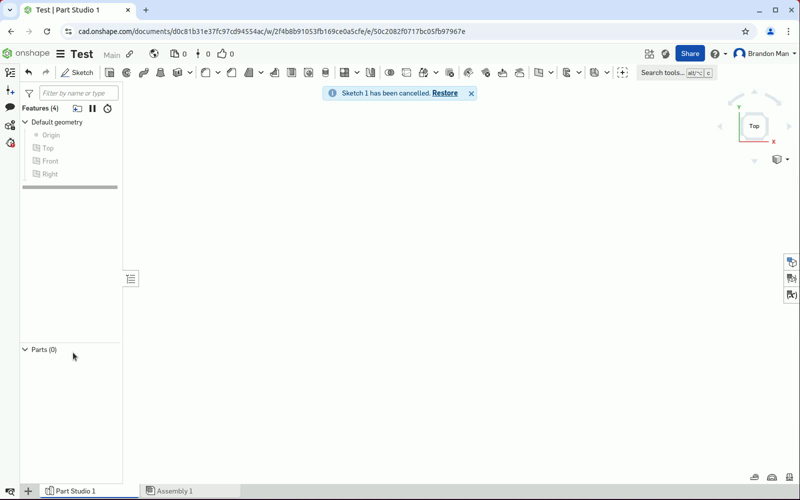
key(up)
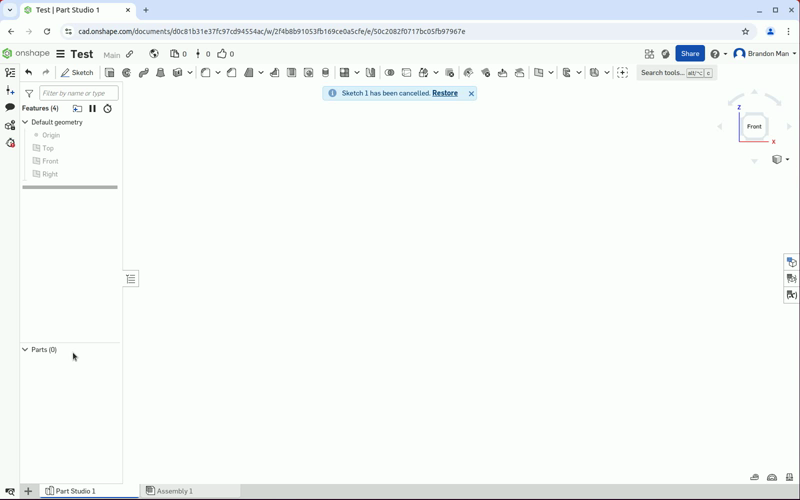
key_up(shift)
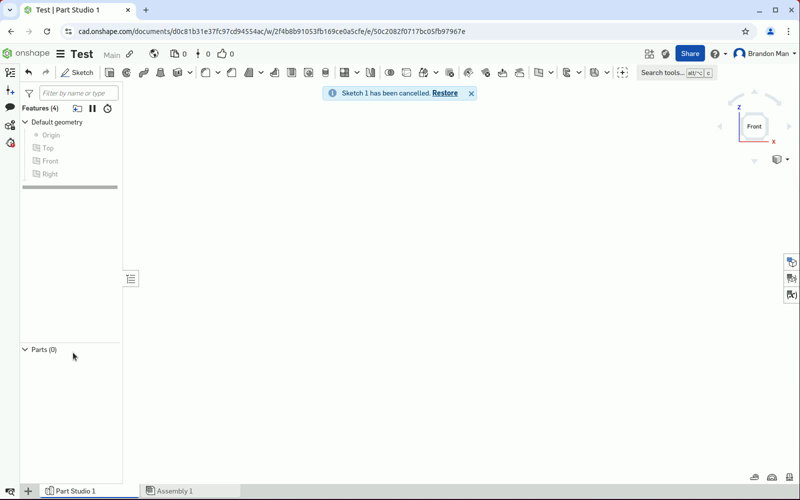
key(space)
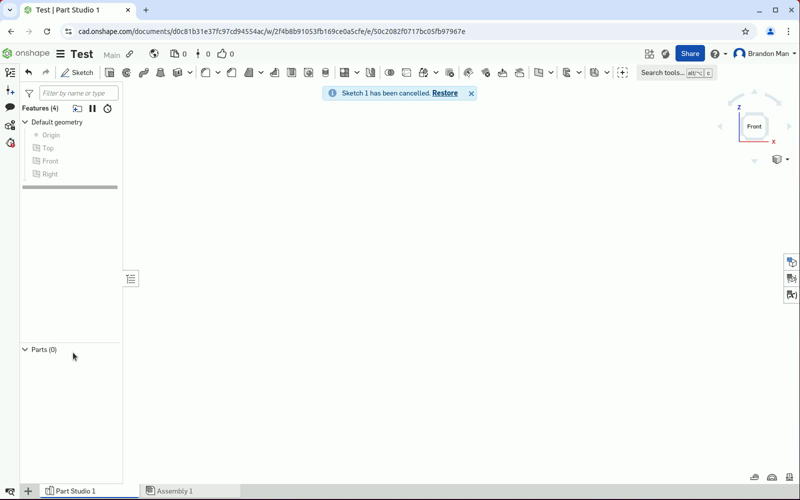
key_down(shift)
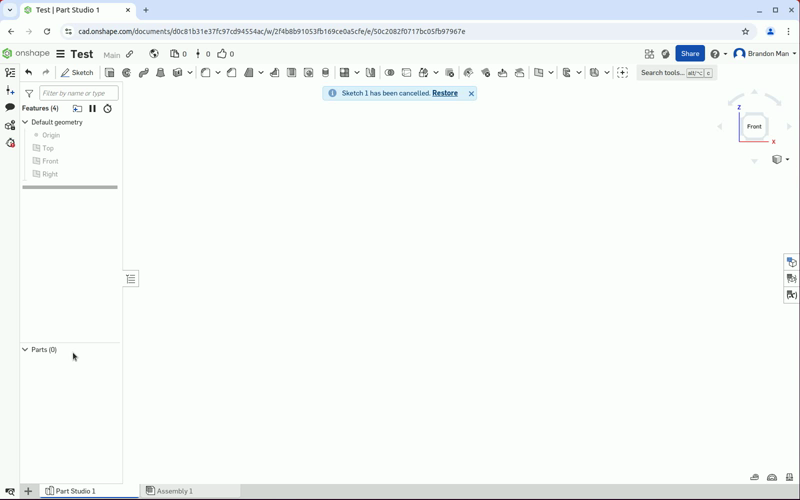
key(left)
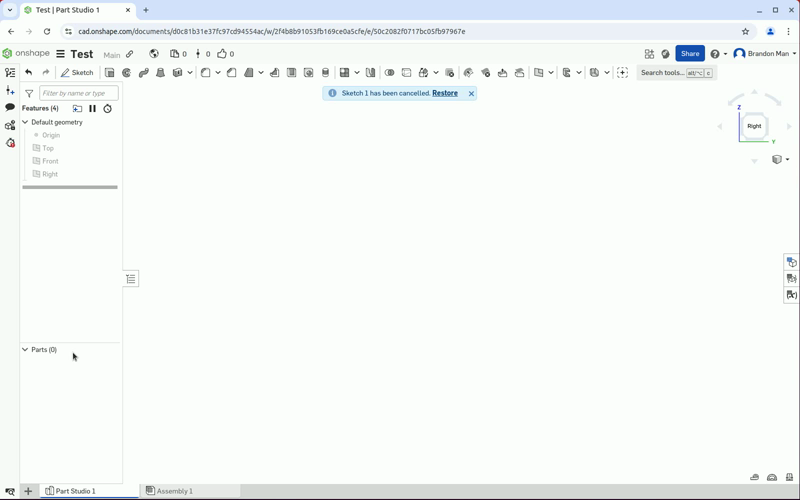
key_up(shift)
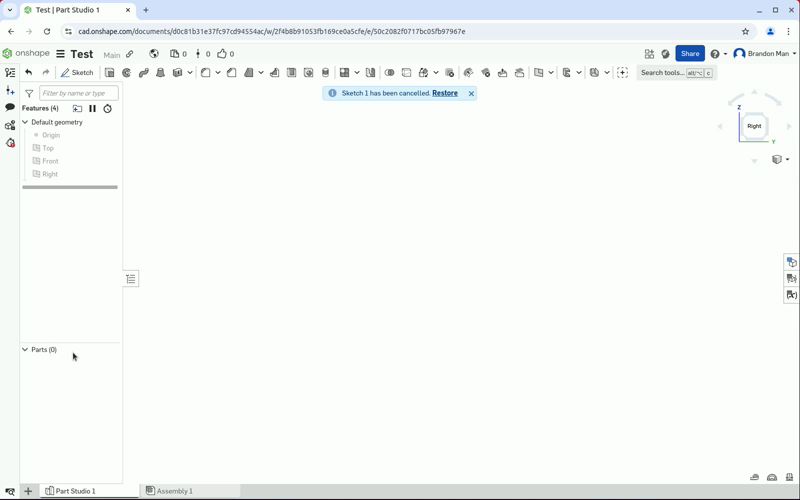
mouse_move(73, 352)
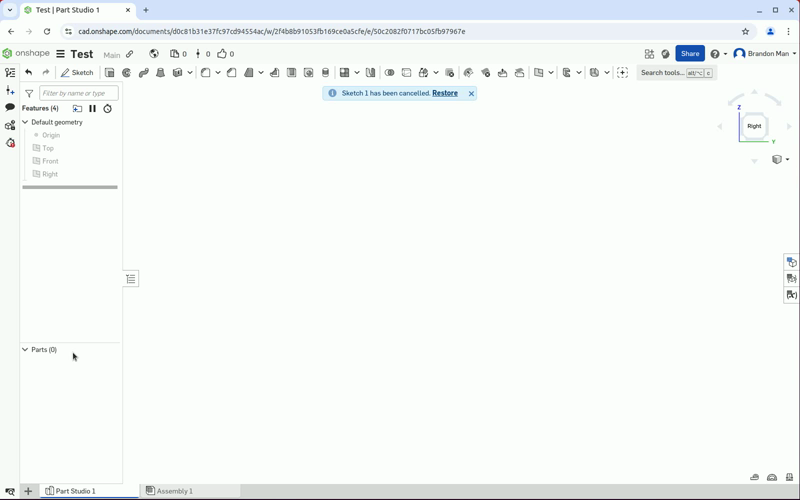
key(shift+y)
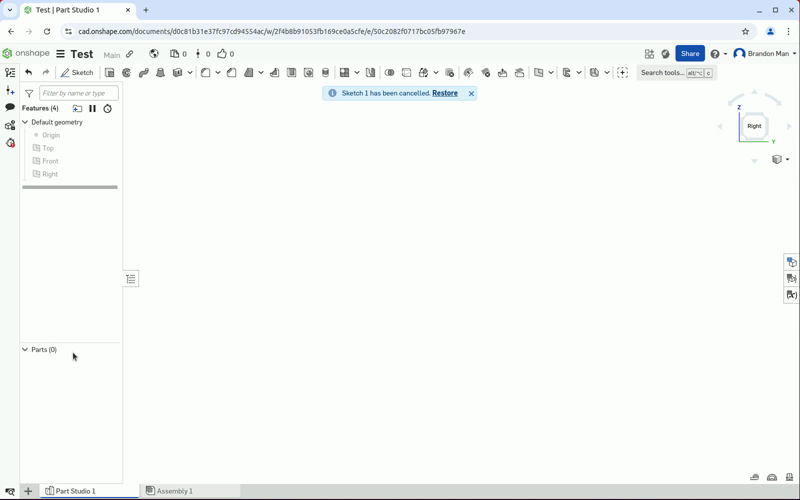
key(shift+s)
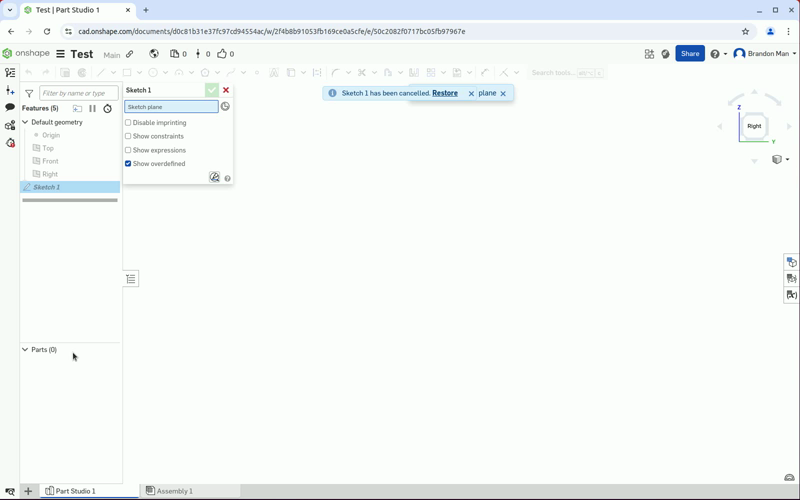
mouse_move(73, 176)
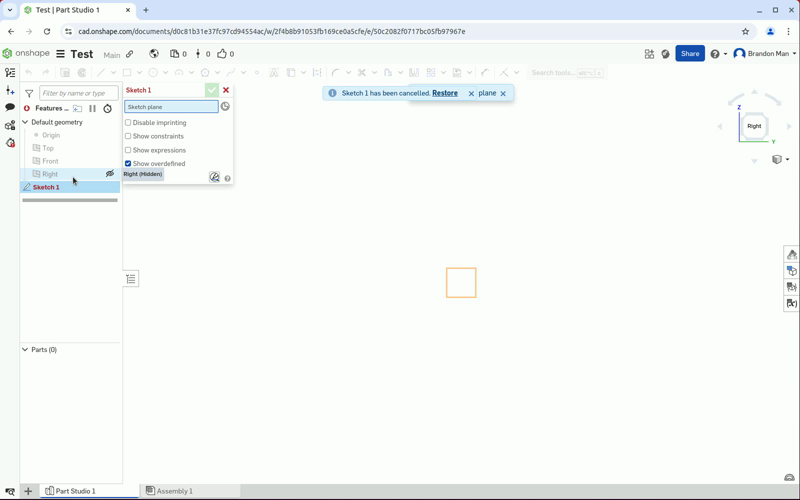
click(73, 176)
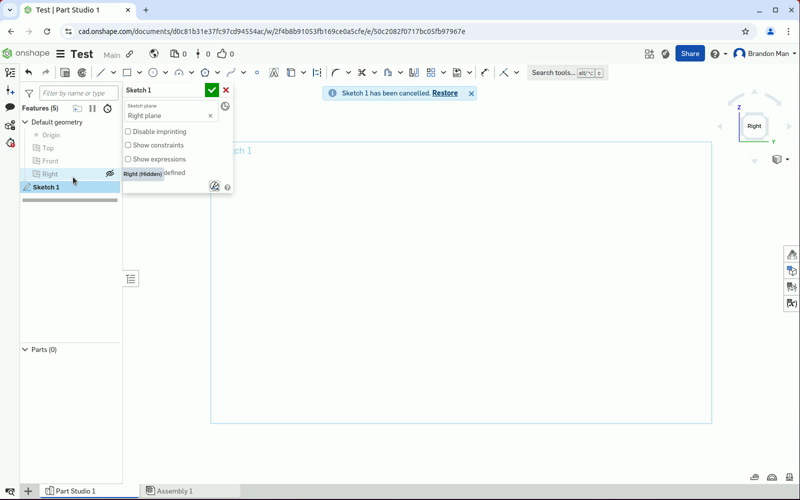
mouse_move(73, 352)
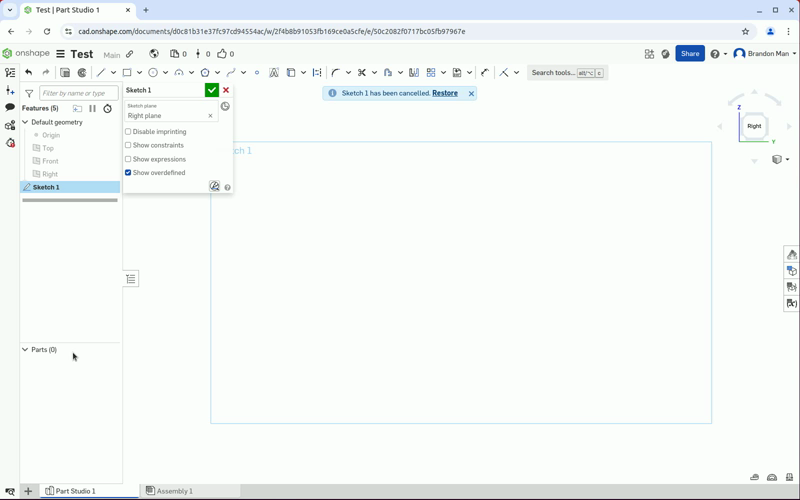
key(y)
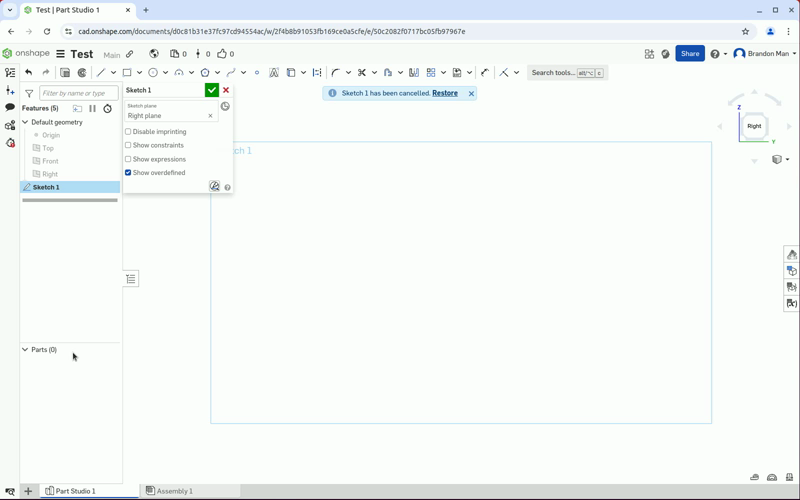
key(l)
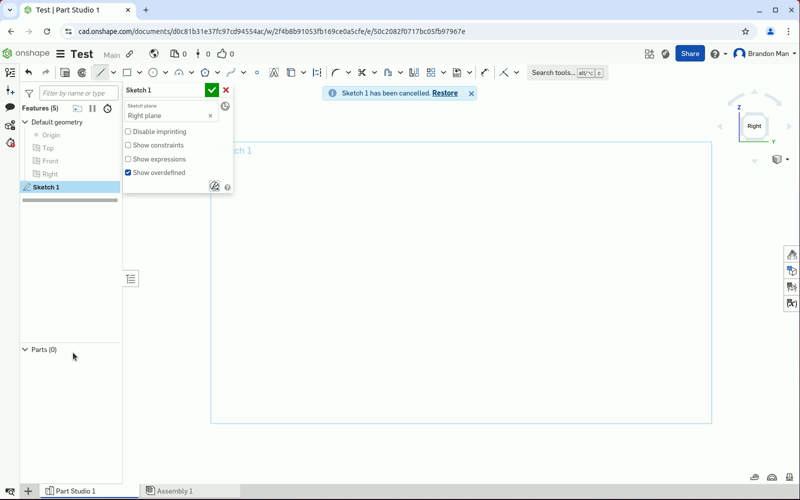
key_down(shift)
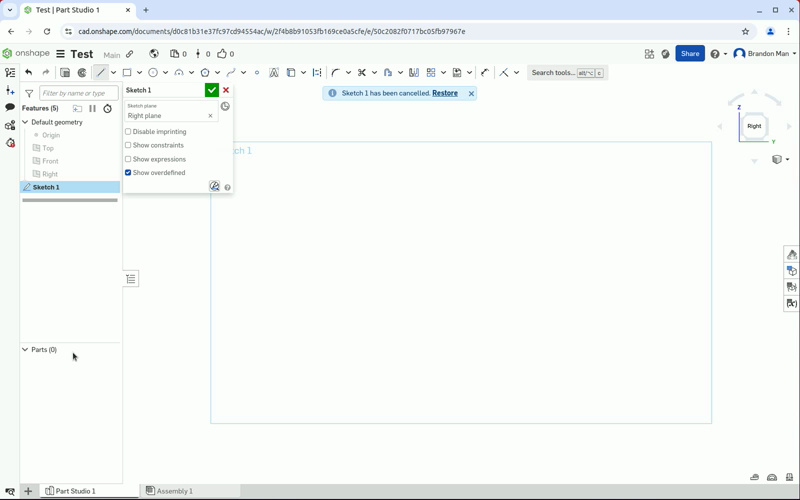
mouse_move(348, 282)
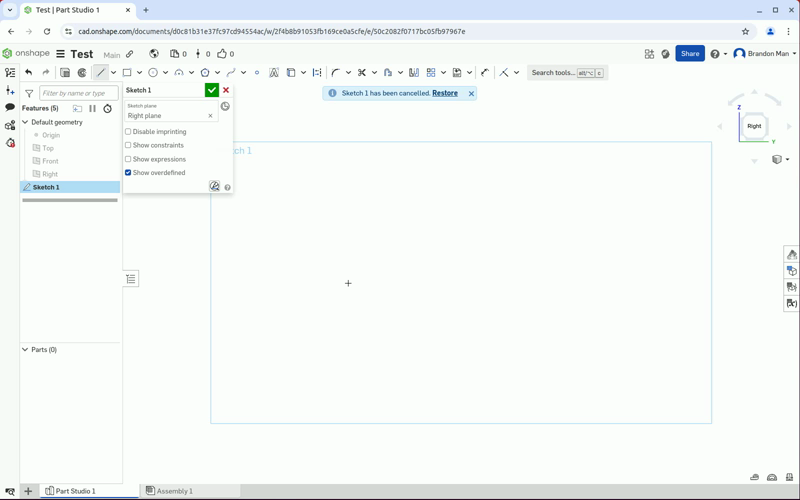
click(348, 282)
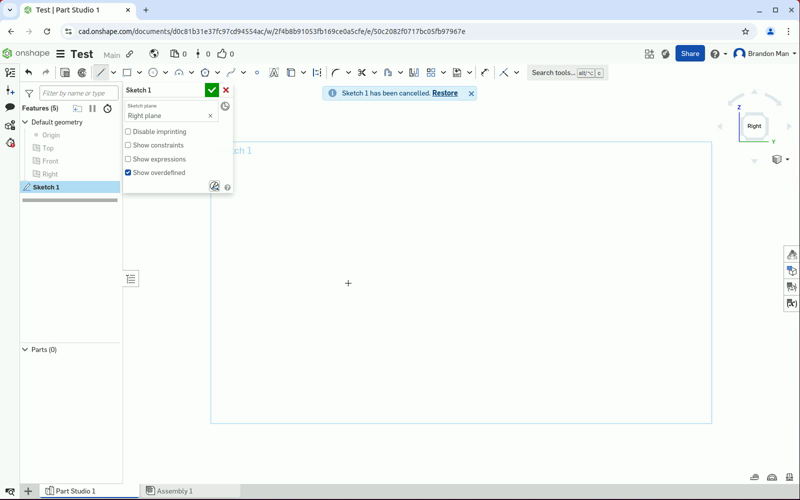
key_up(shift)
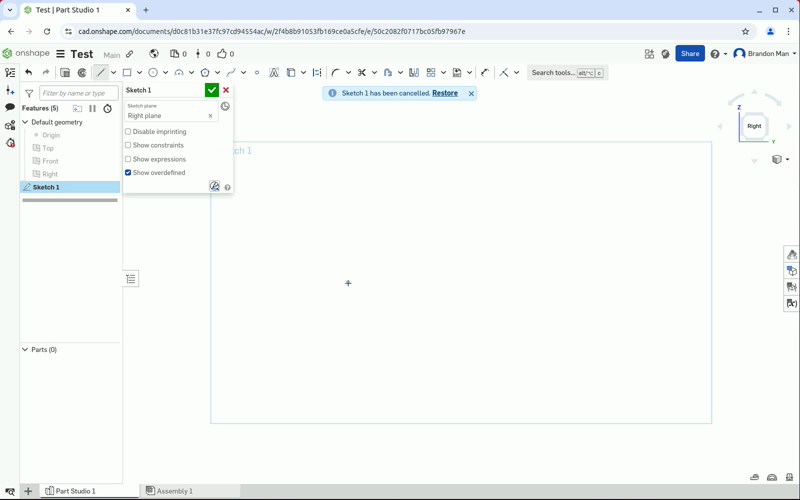
key_down(shift)
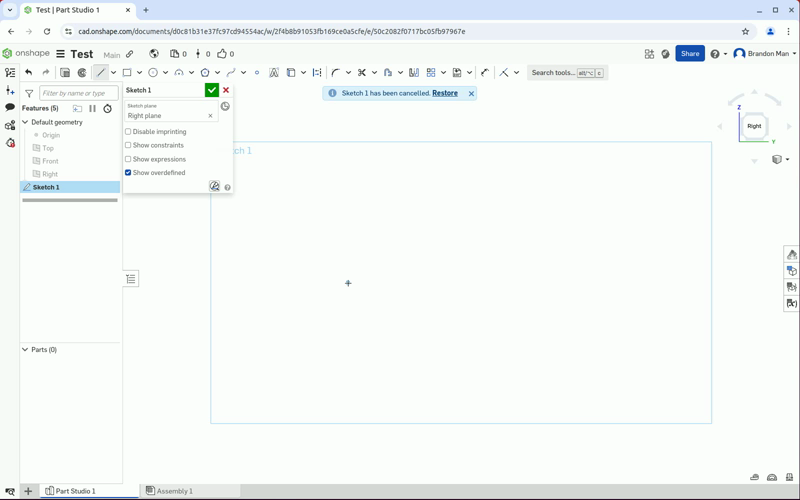
mouse_move(460, 282)
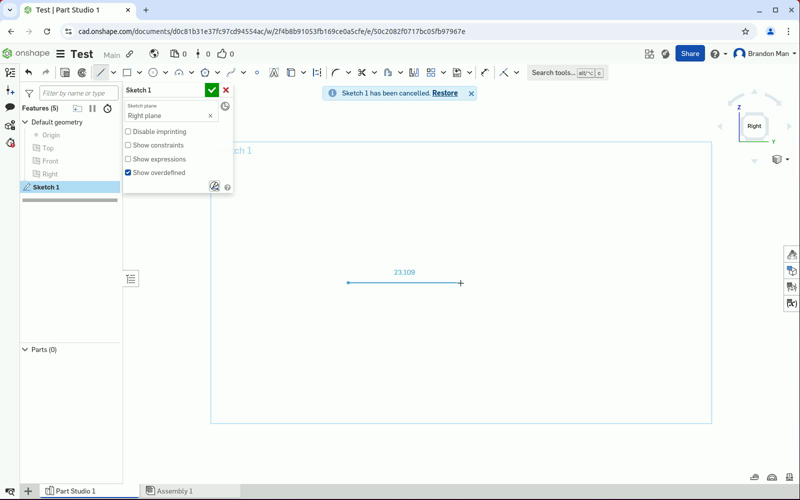
click(460, 282)
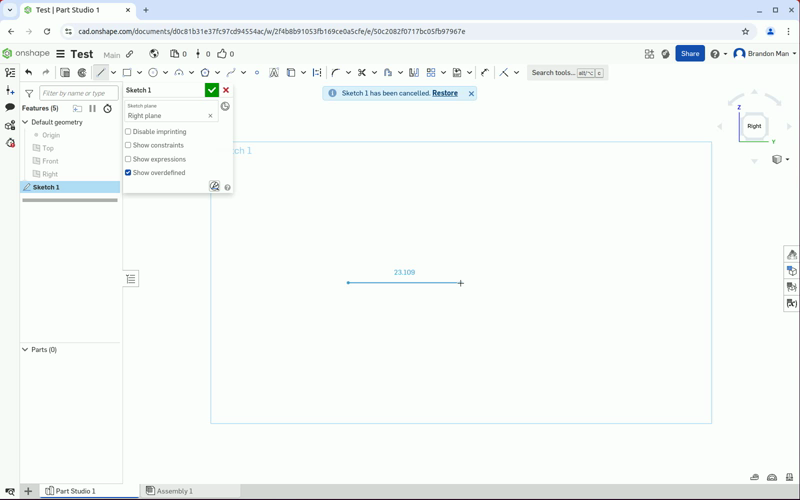
key_up(shift)
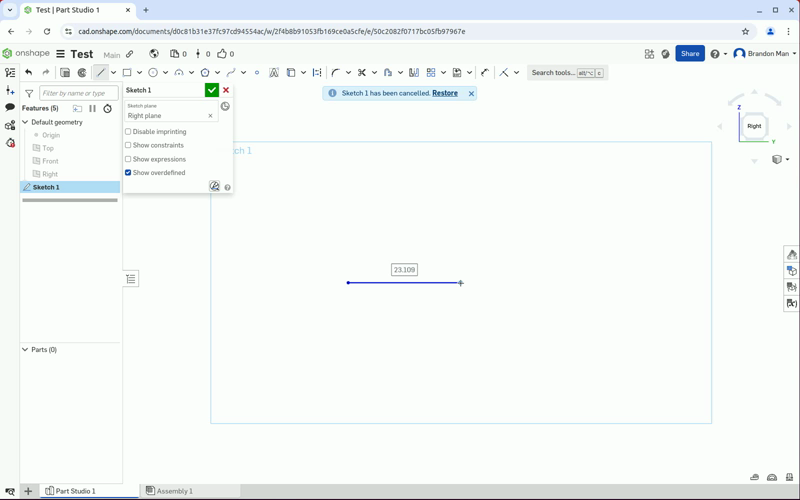
key_down(shift)
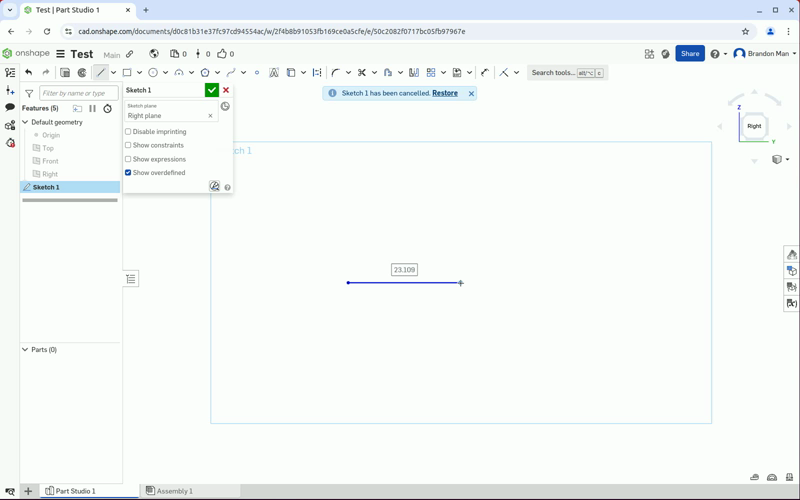
mouse_move(460, 185)
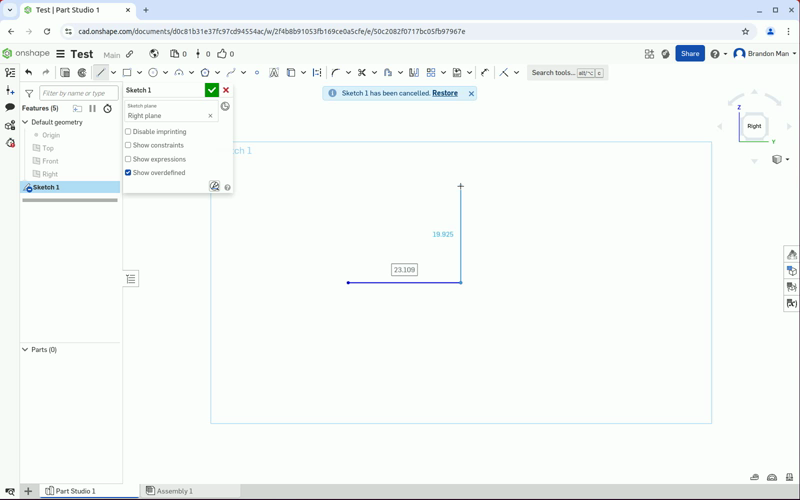
click(460, 185)
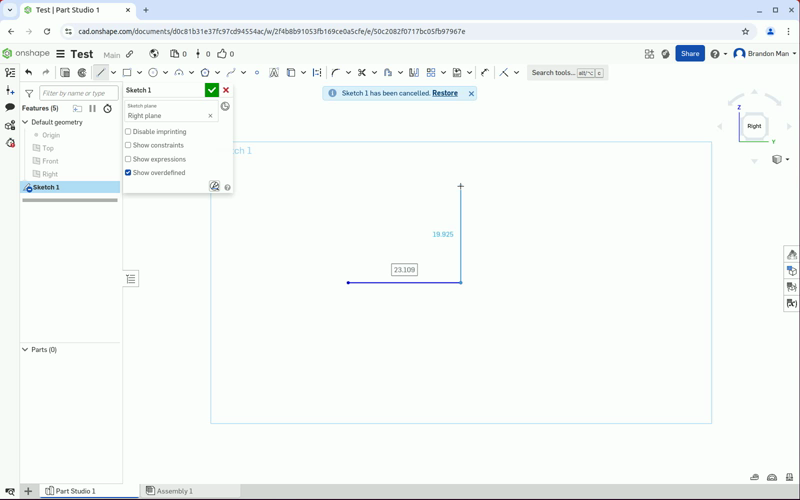
key_up(shift)
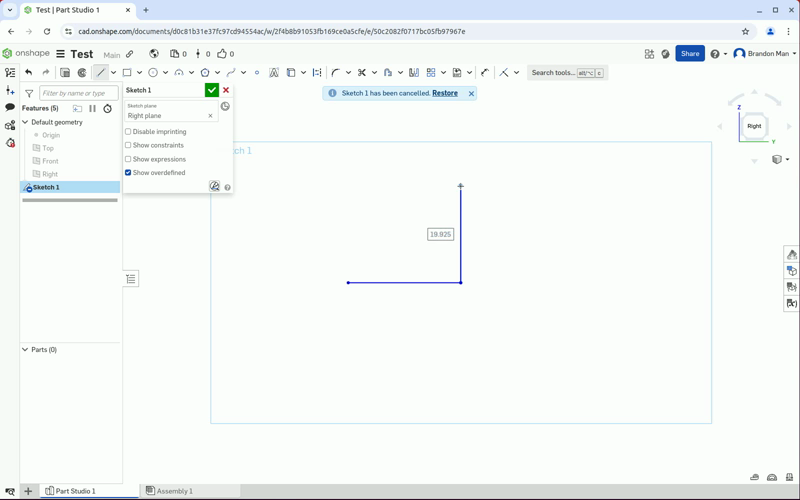
key_down(shift)
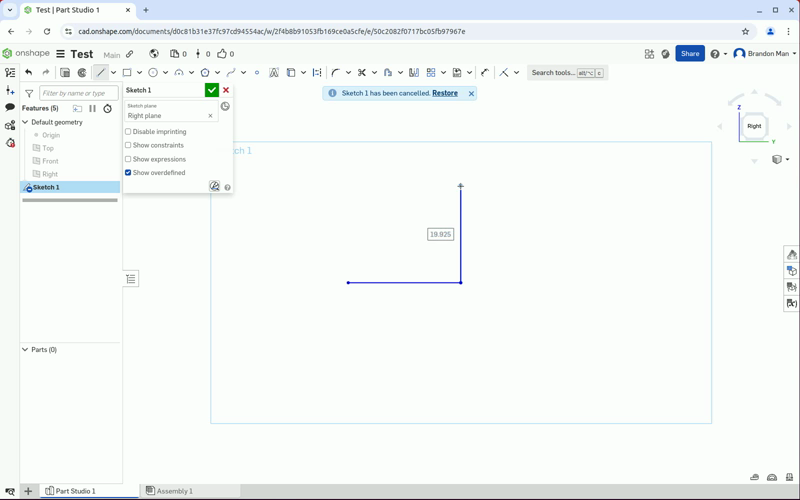
mouse_move(348, 282)
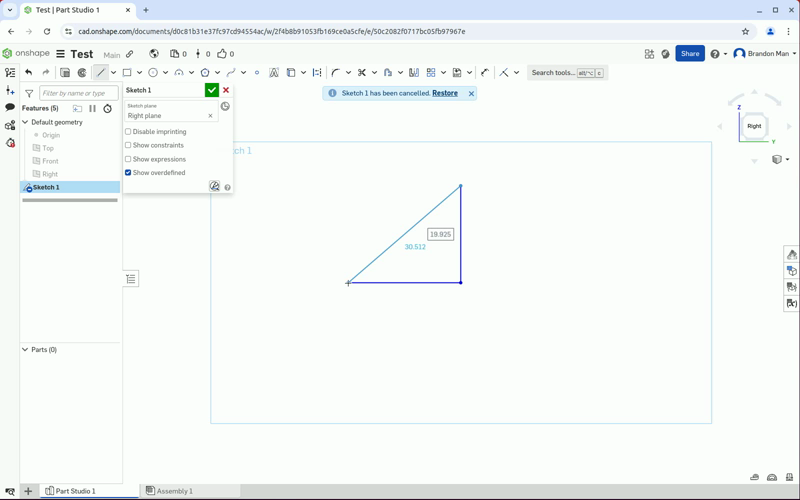
key_up(shift)
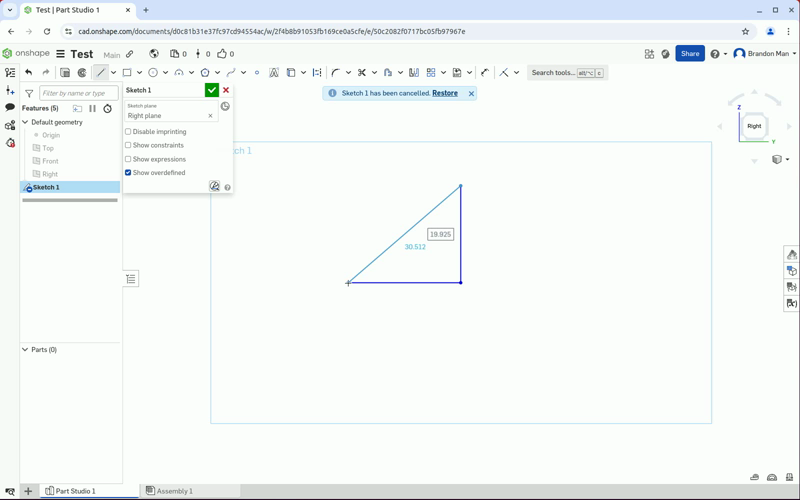
click(348, 282)
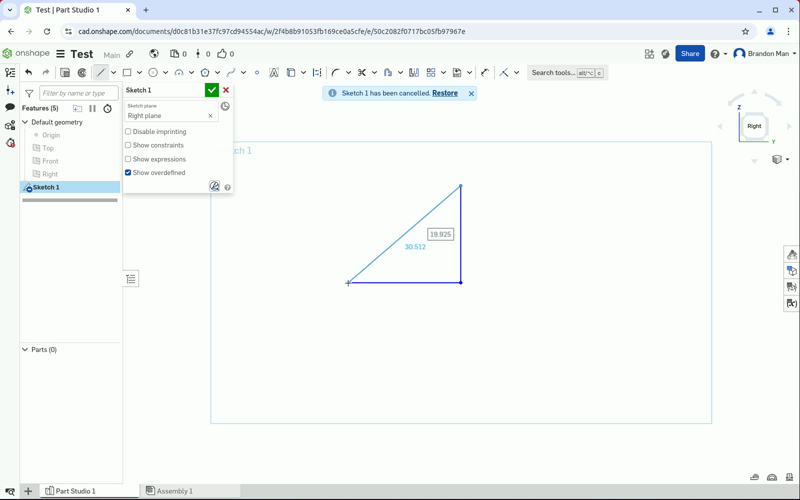
key(esc)
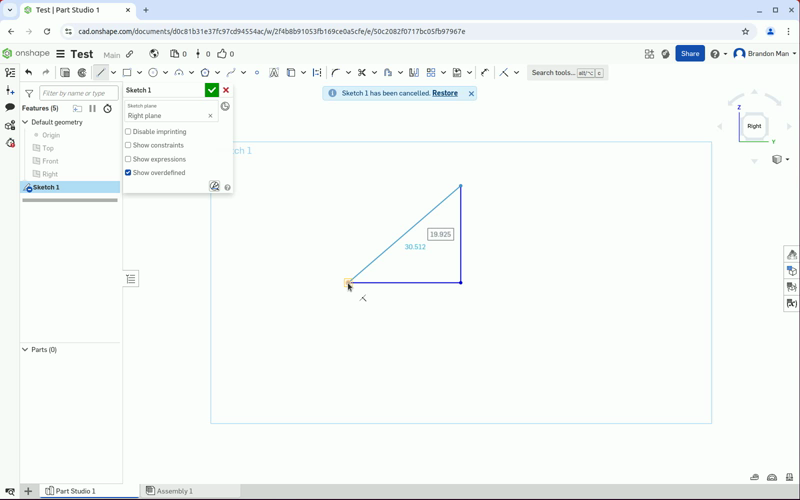
mouse_move(424, 273)
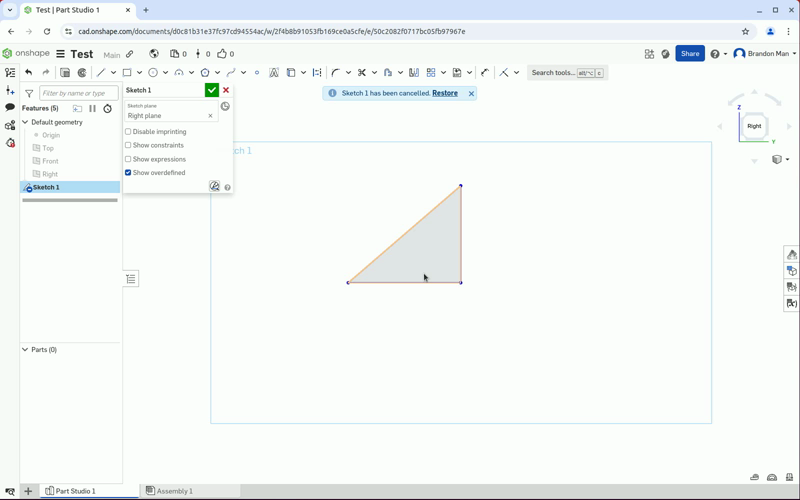
click(424, 273)
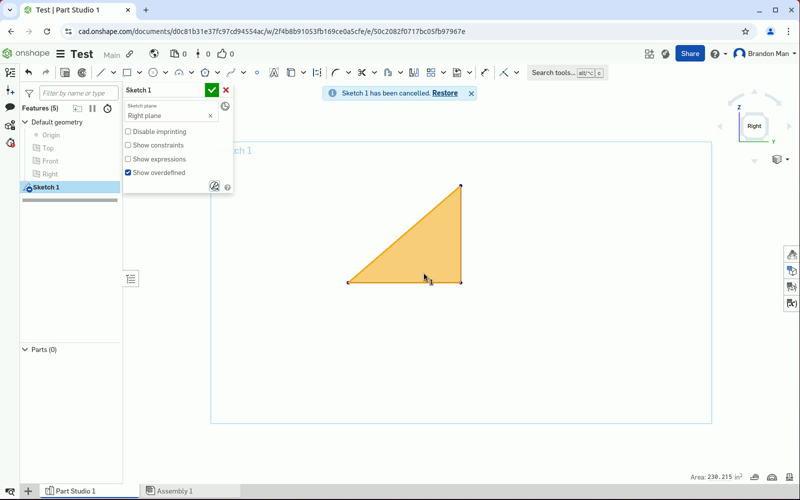
mouse_move(73, 352)
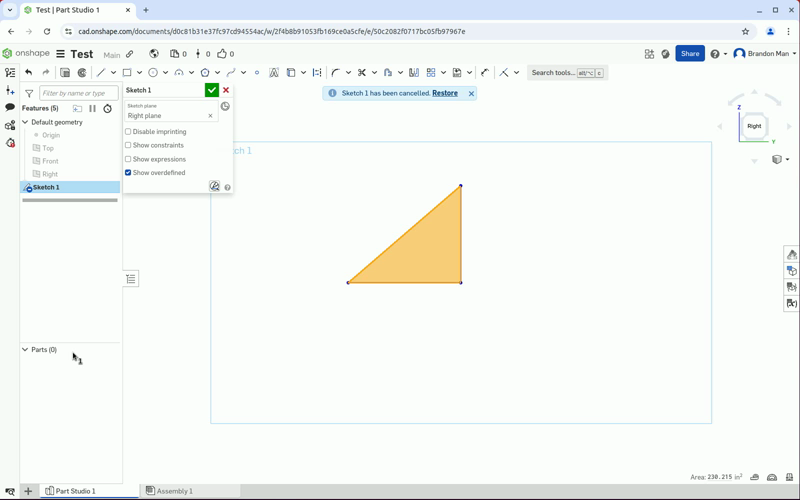
key(shift+y)
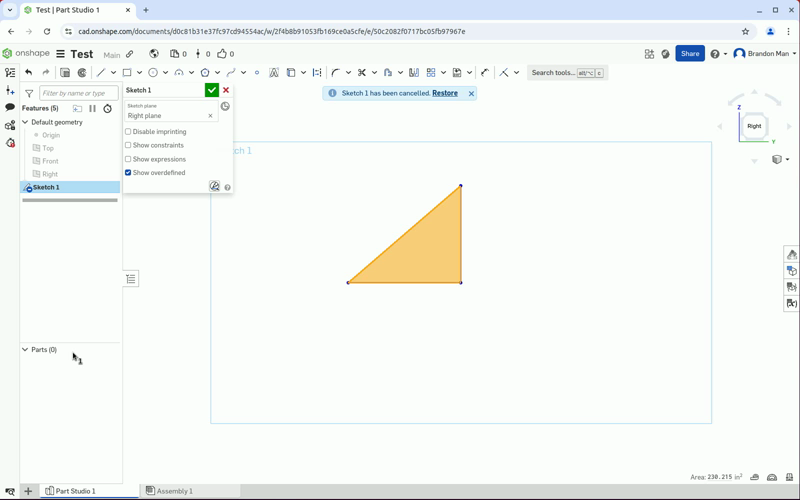
key(shift+e)
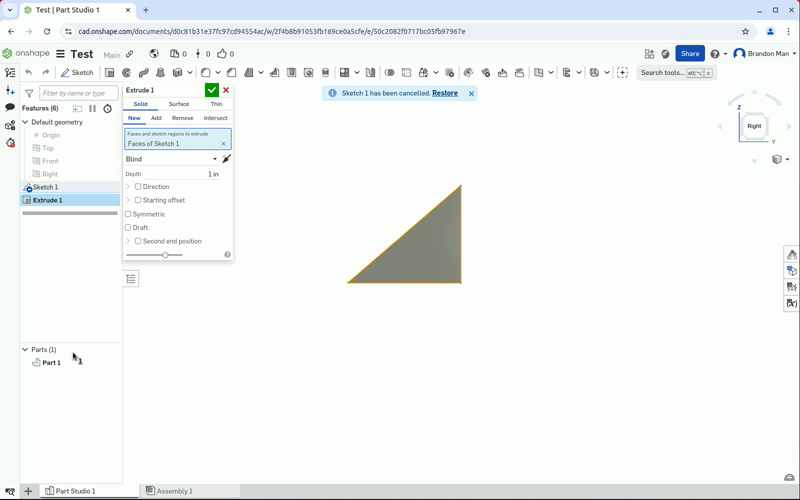
mouse_move(143, 106)
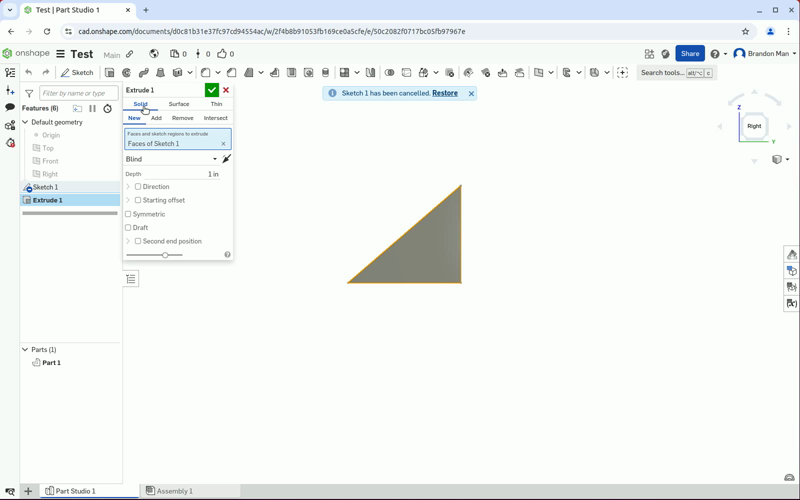
click(143, 106)
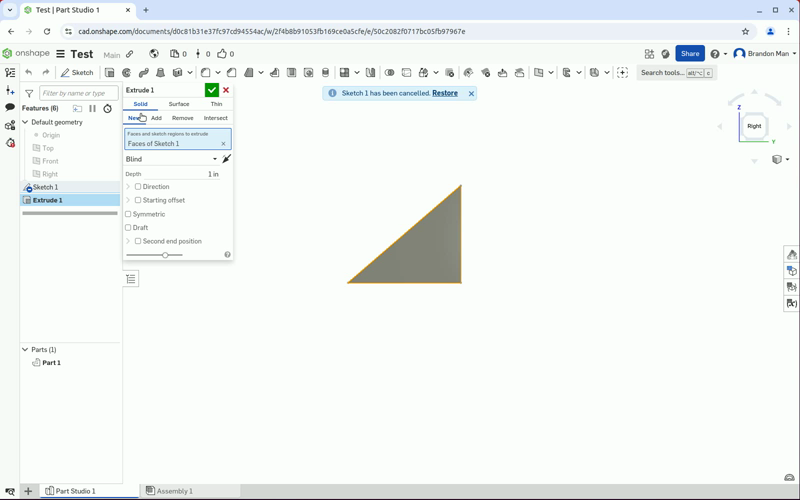
mouse_move(137, 120)
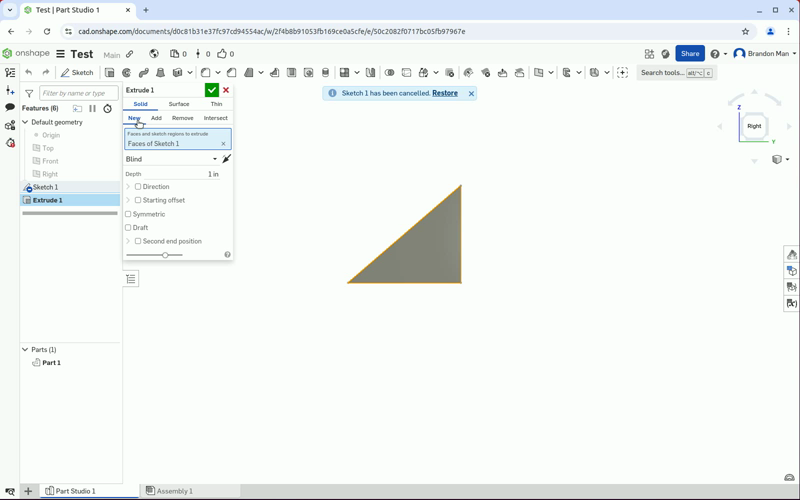
click(137, 120)
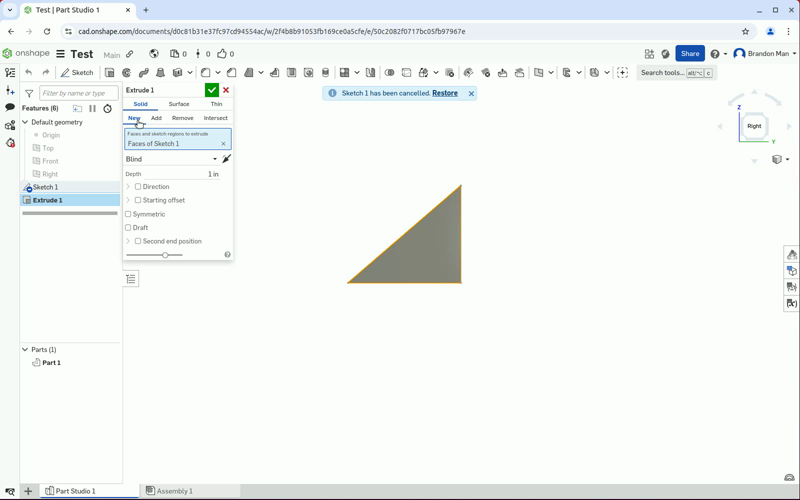
key(tab, 4)
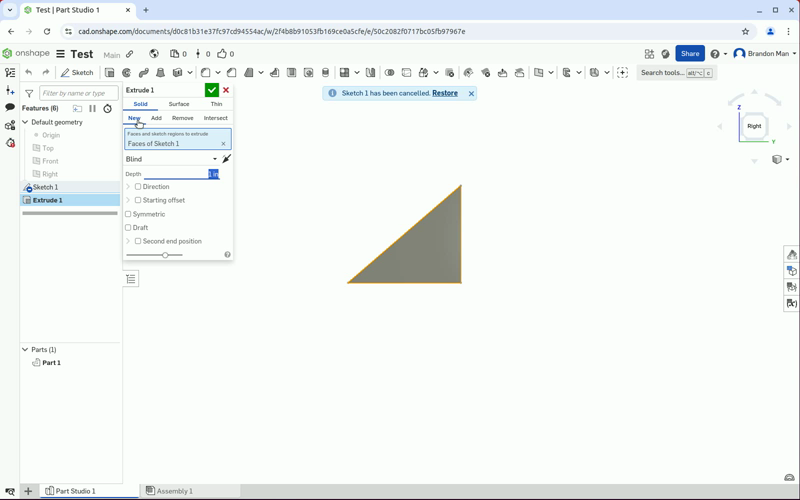
text(-0.241)
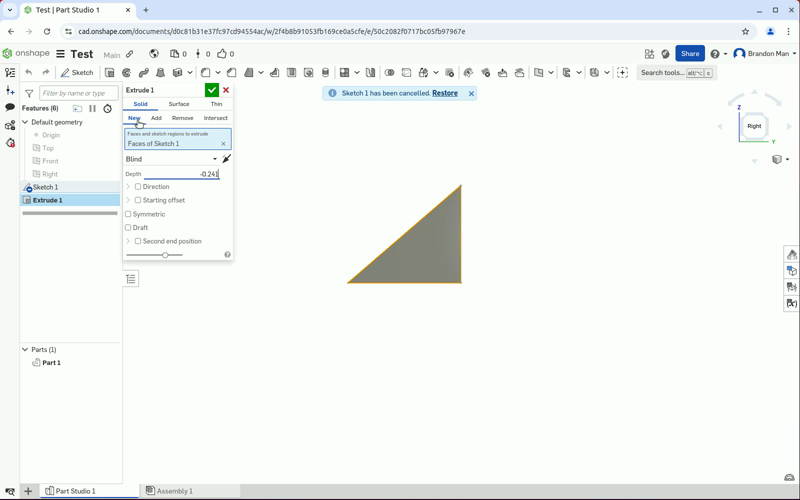
key(enter)
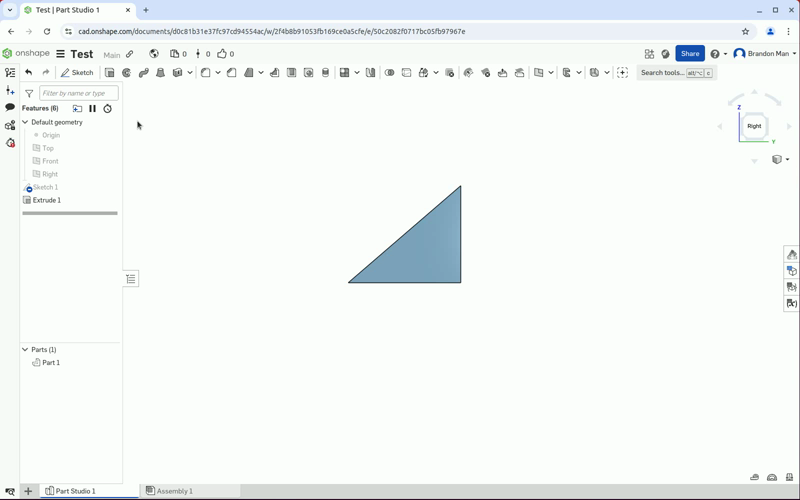
key(shift+h)
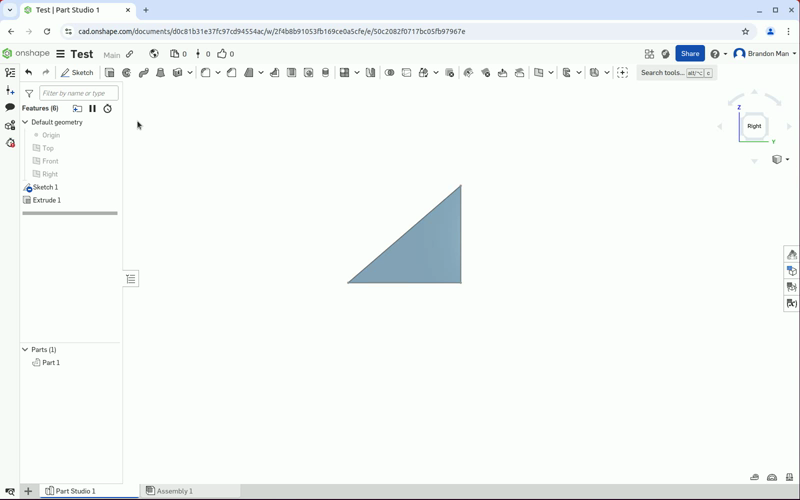
key(shift+h)
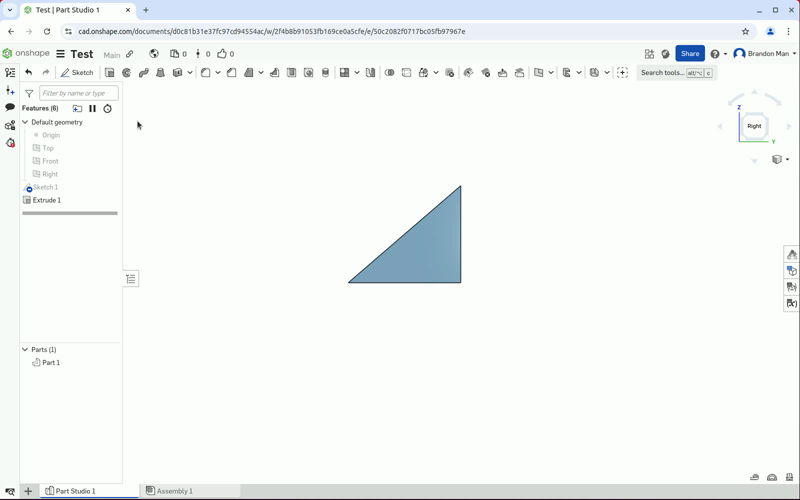
mouse_move(73, 189)
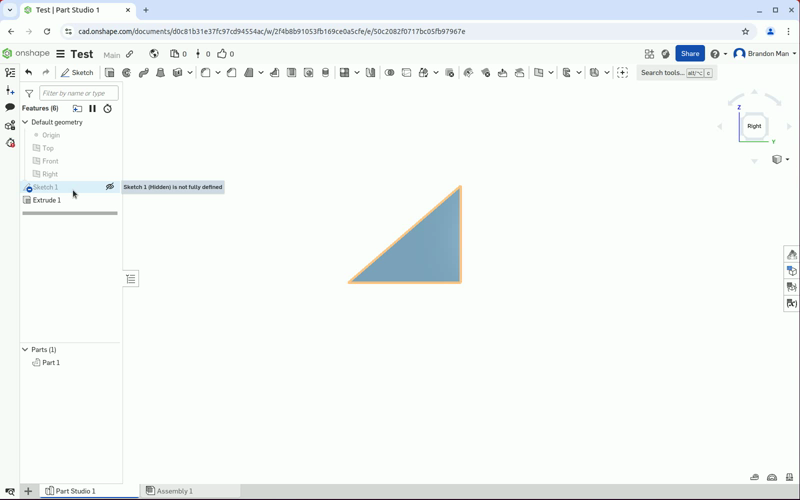
click(73, 189)
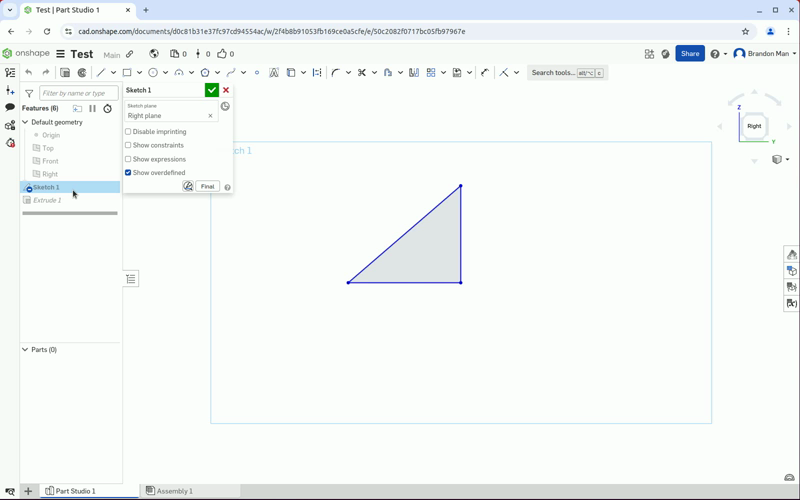
mouse_move(229, 92)
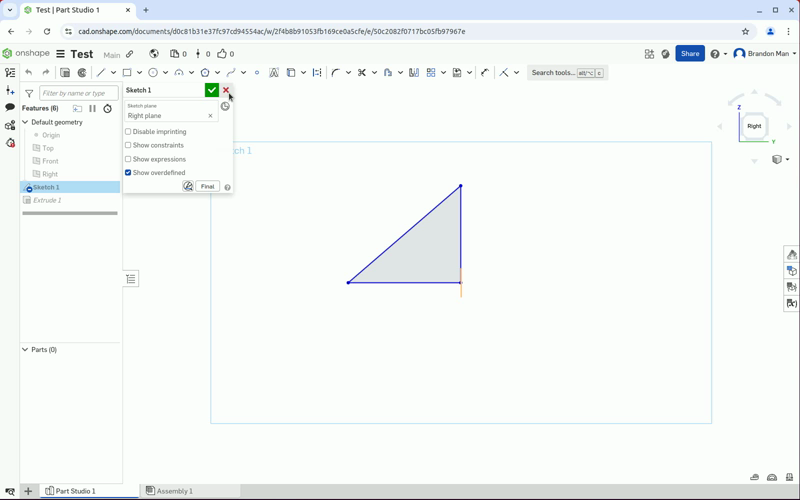
click(229, 92)
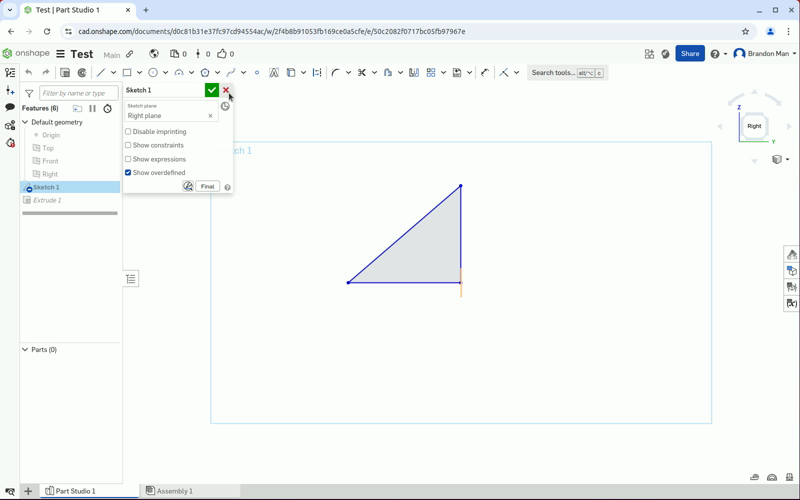
key(shift+s)
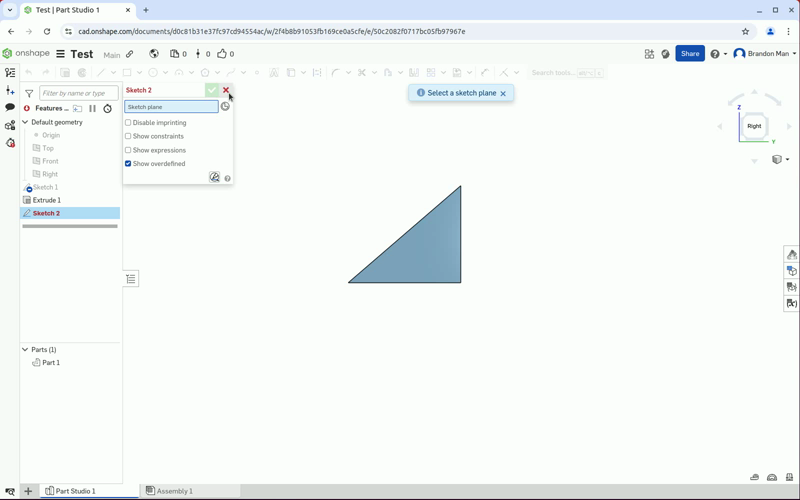
mouse_move(73, 176)
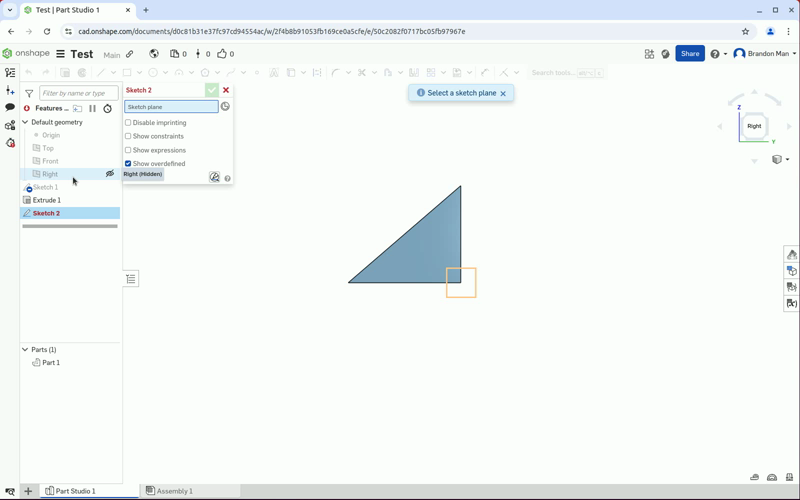
click(73, 176)
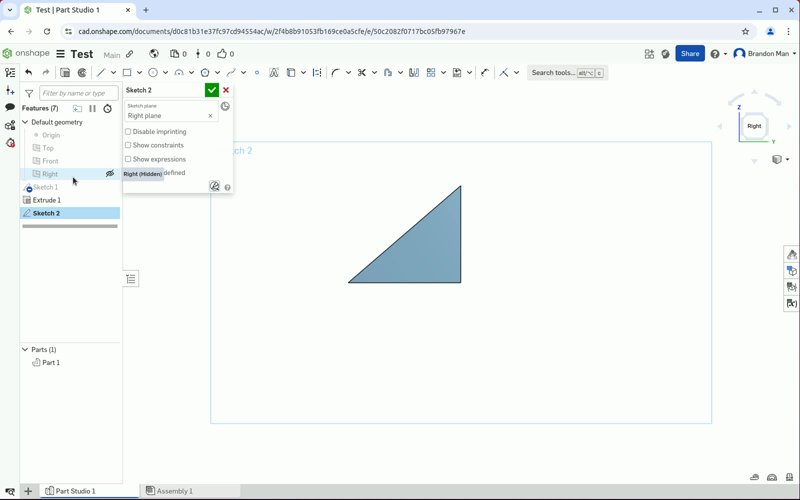
mouse_move(73, 352)
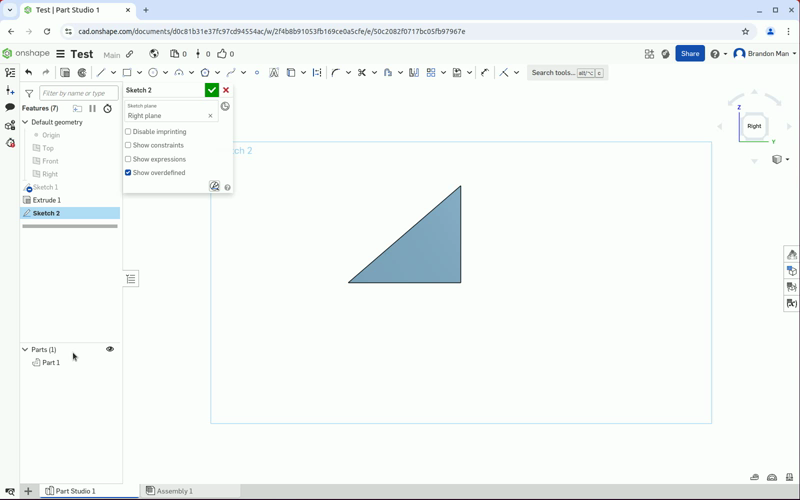
key(y)
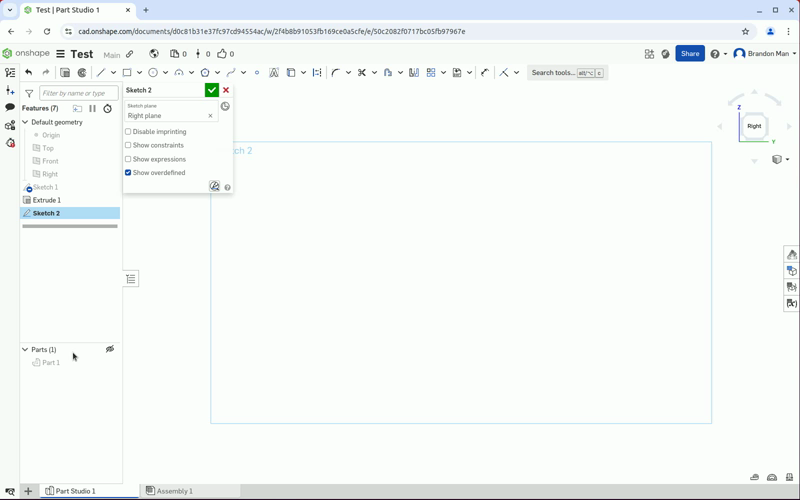
key(l)
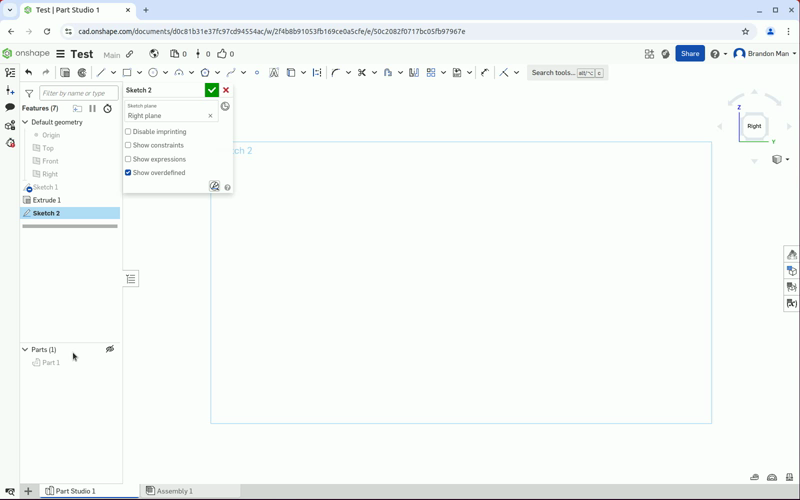
key_down(shift)
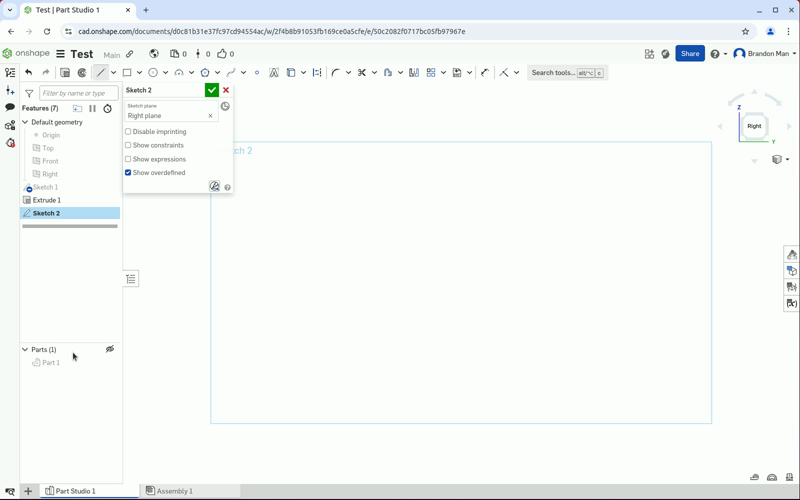
mouse_move(371, 261)
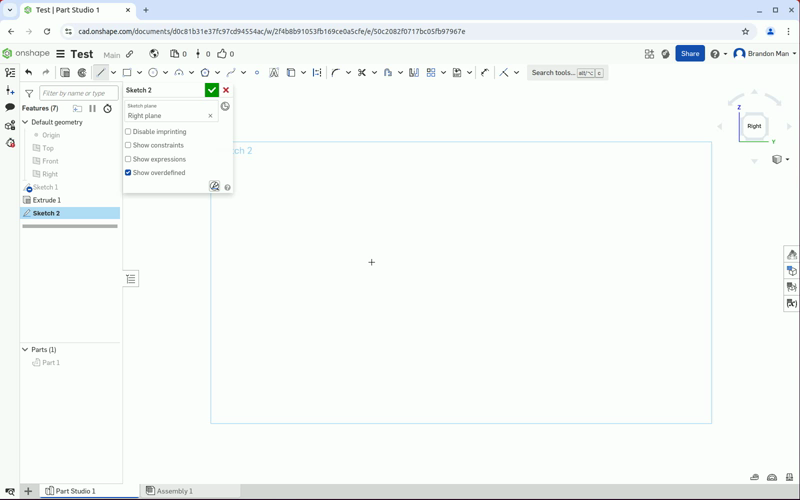
click(371, 261)
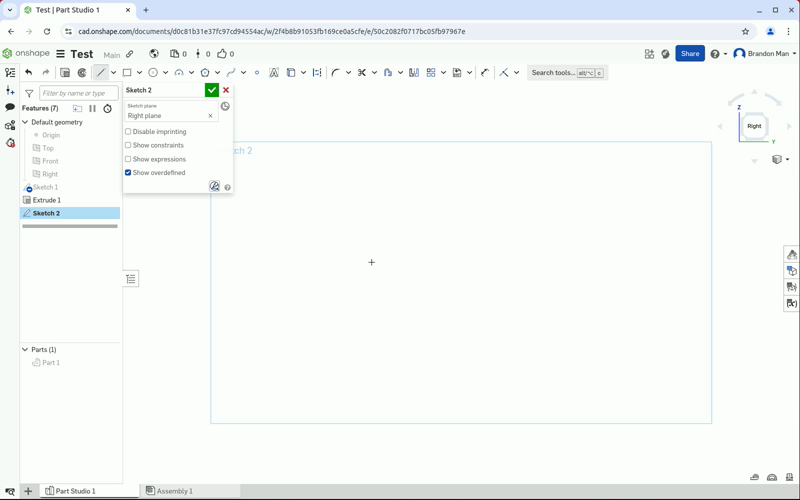
key_up(shift)
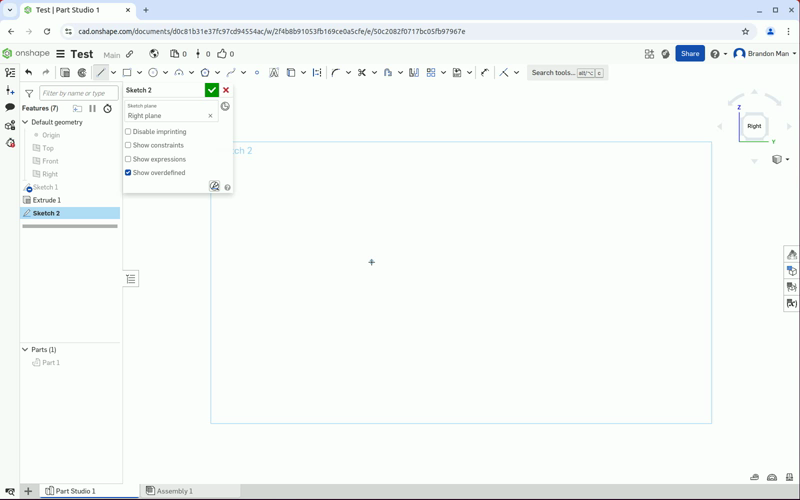
key_down(shift)
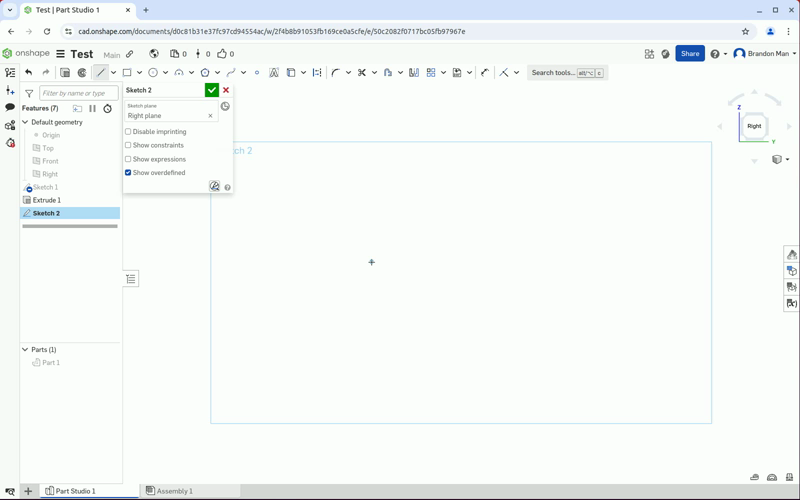
mouse_move(401, 261)
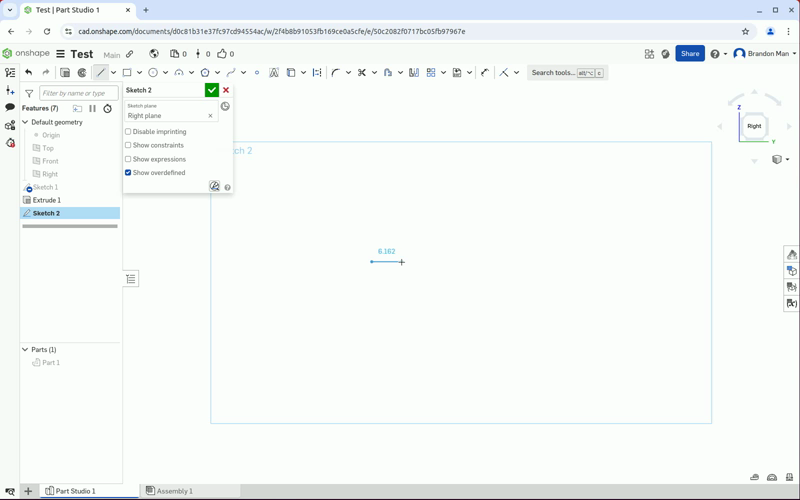
mouse_move(384, 261)
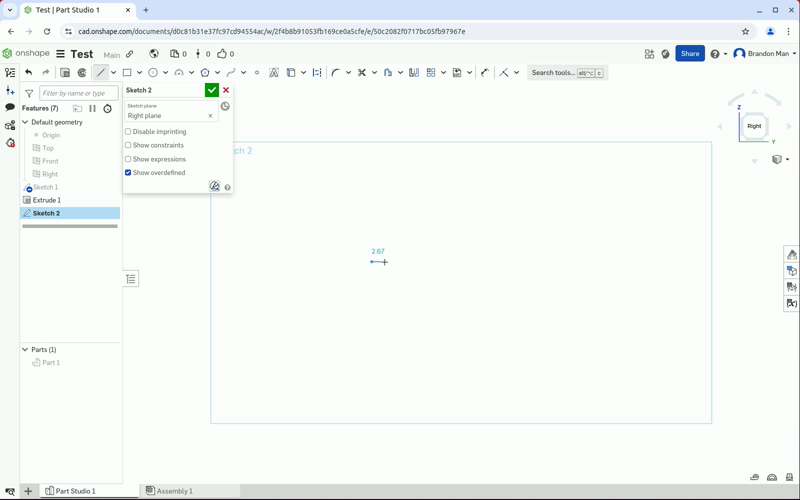
click(384, 261)
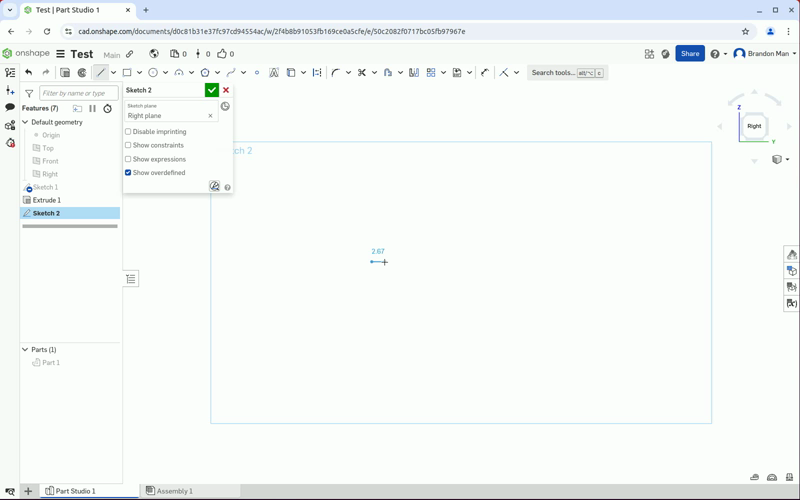
key_up(shift)
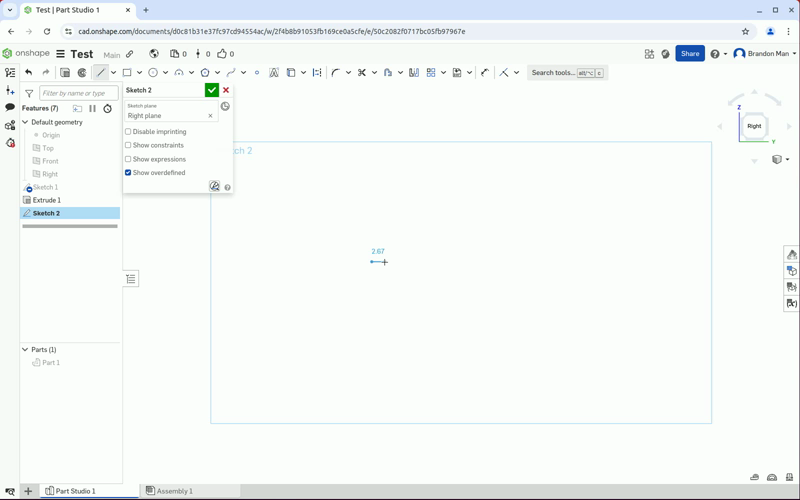
key(esc)
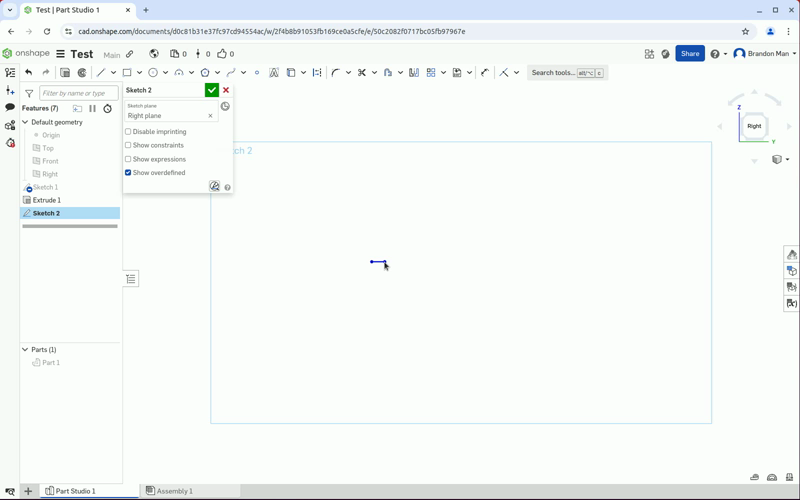
key(a)
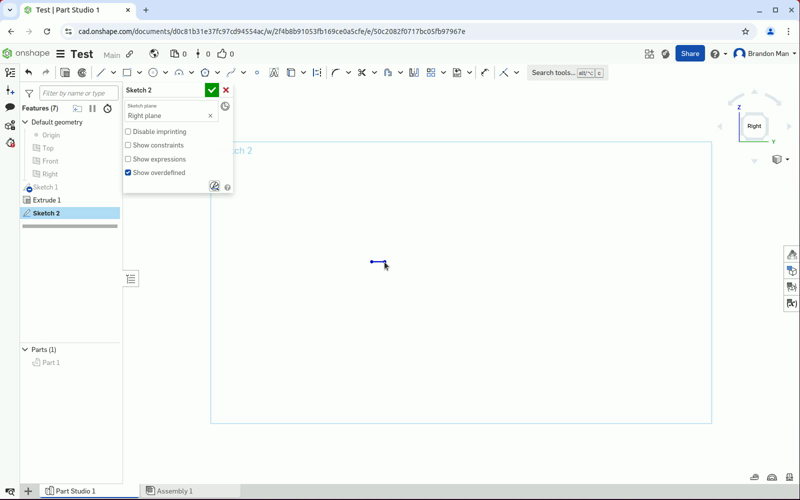
mouse_move(384, 261)
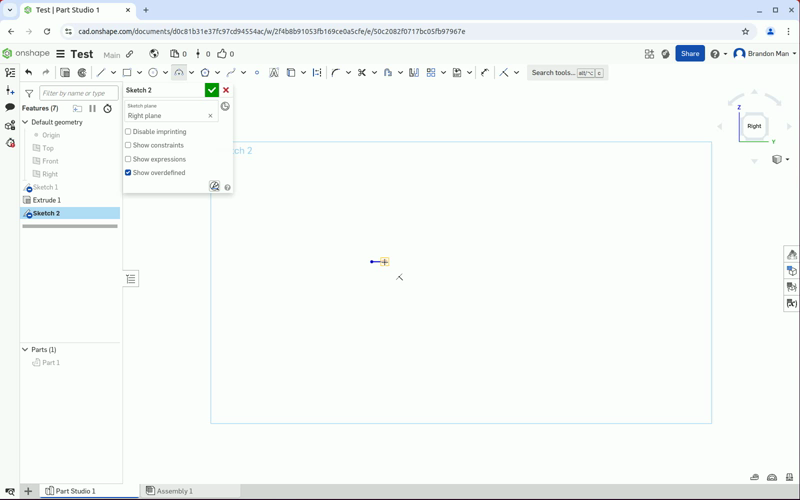
click(384, 261)
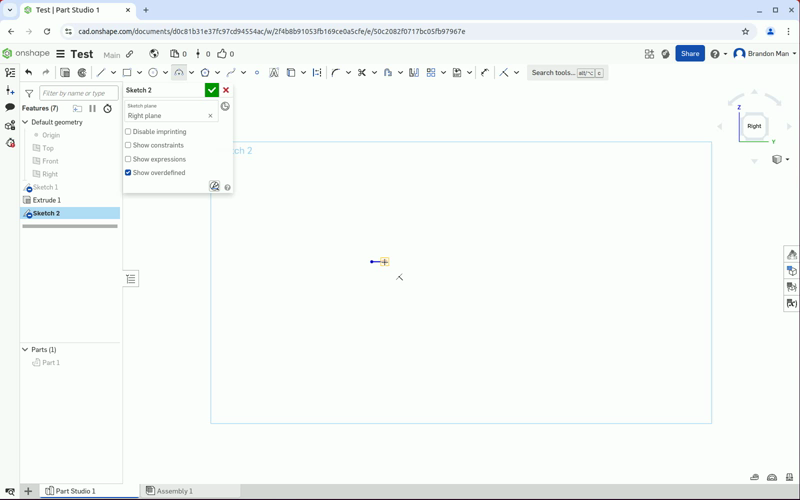
key_down(shift)
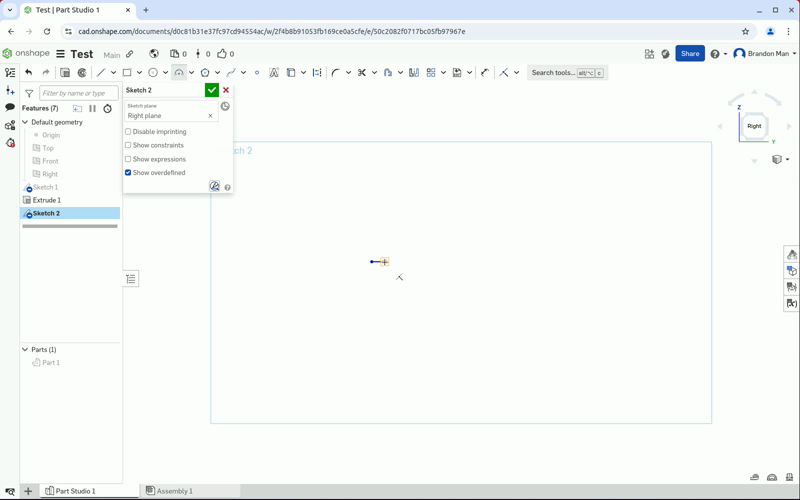
mouse_move(384, 230)
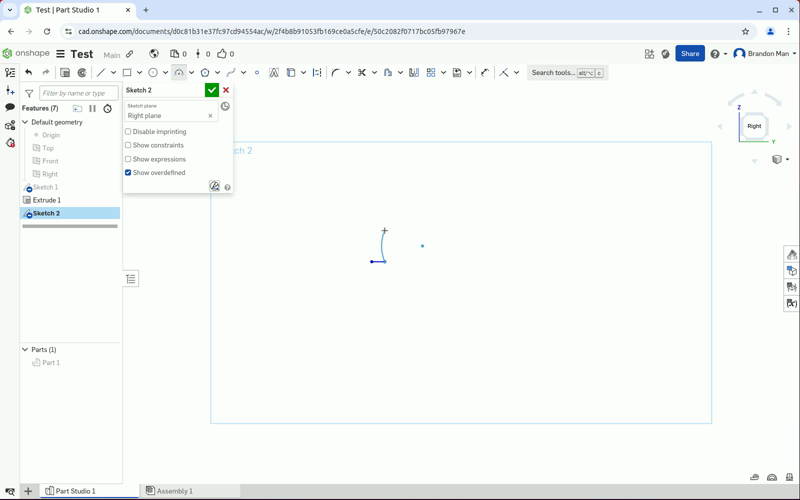
click(384, 230)
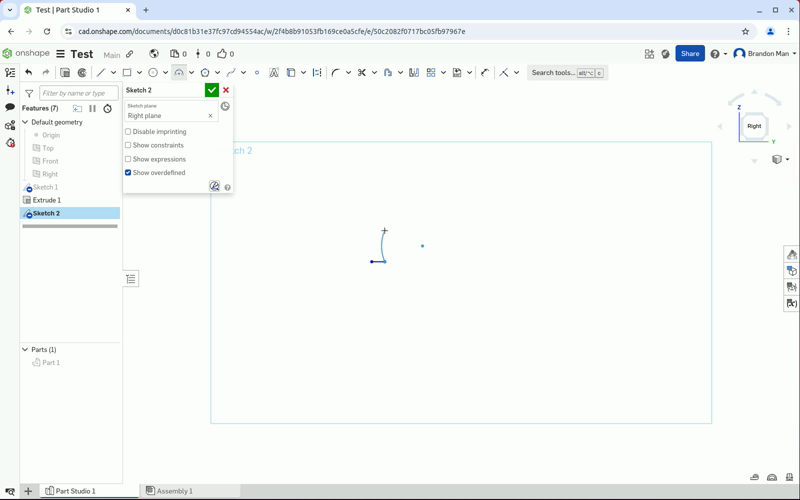
mouse_move(394, 246)
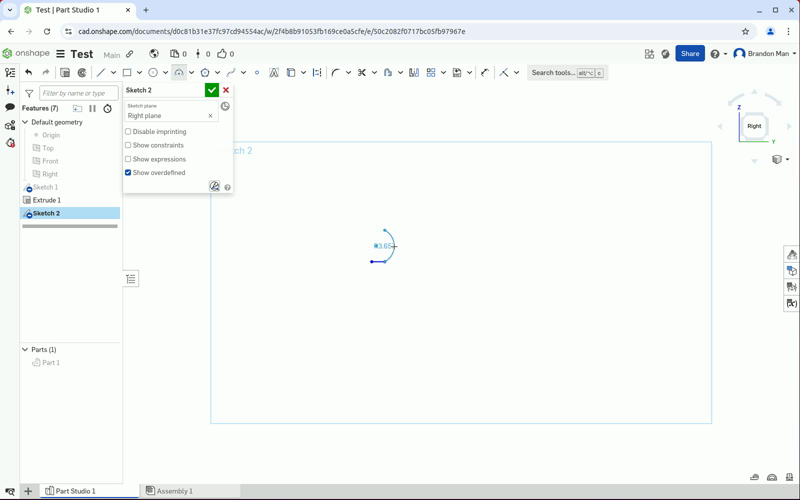
click(394, 246)
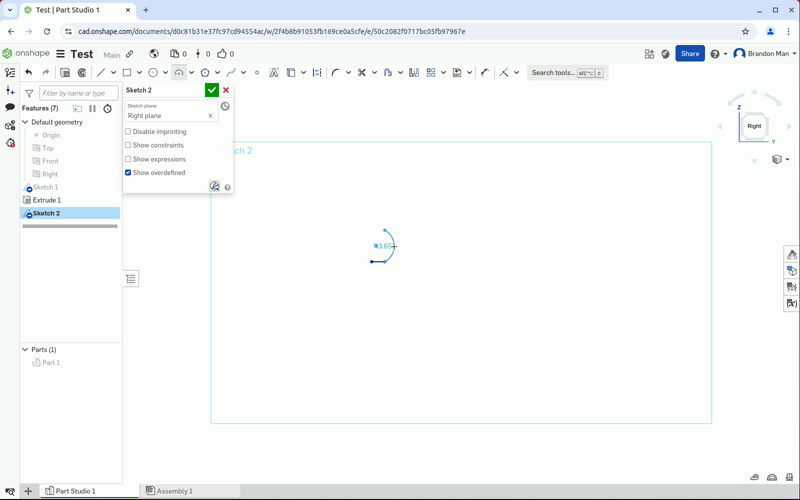
key_up(shift)
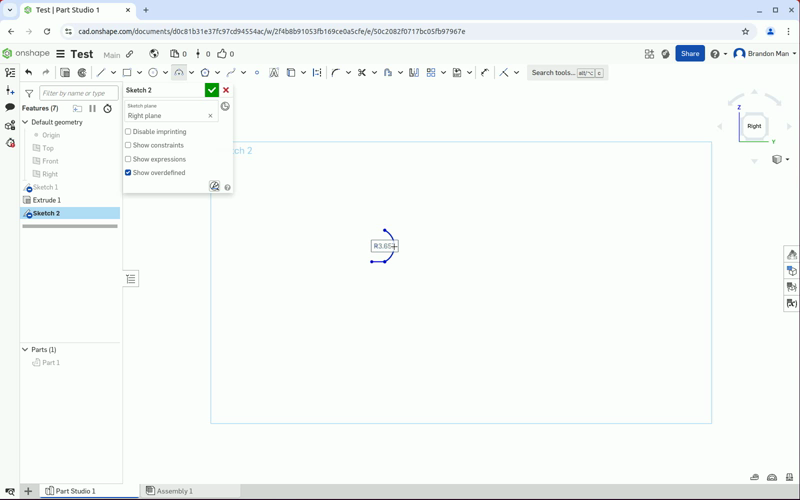
key(esc)
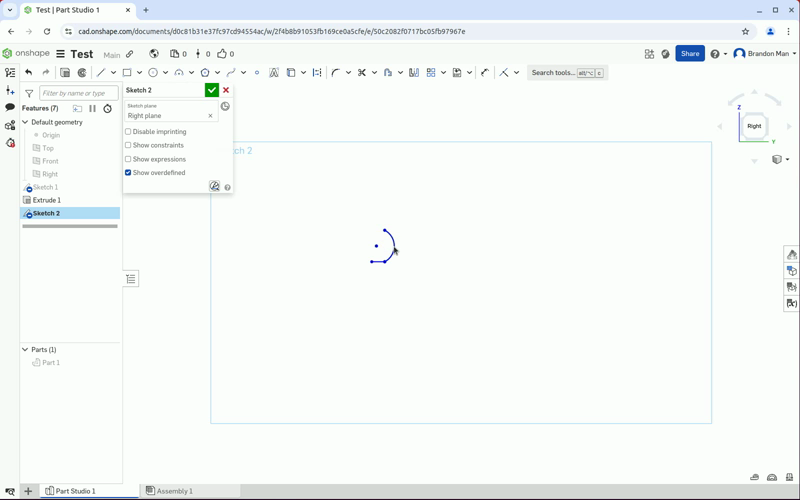
key(l)
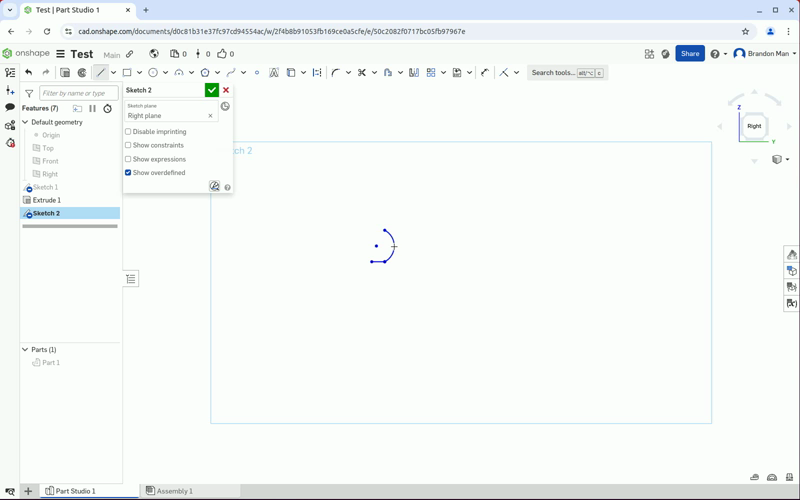
mouse_move(384, 230)
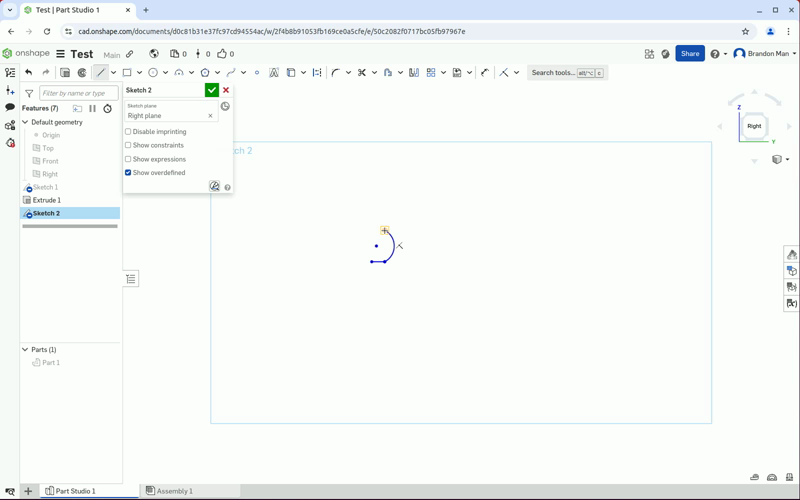
click(384, 230)
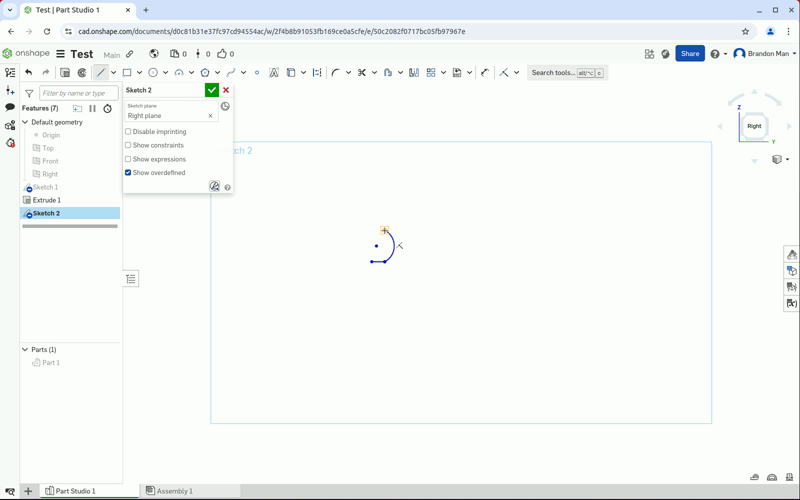
key_down(shift)
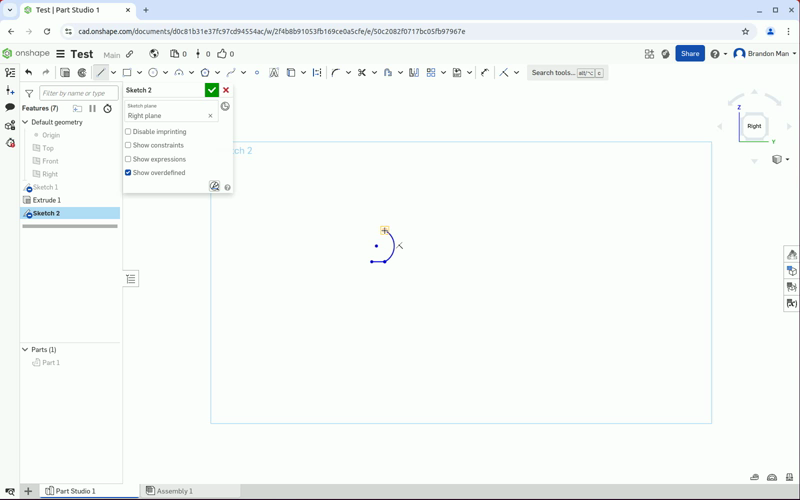
mouse_move(414, 230)
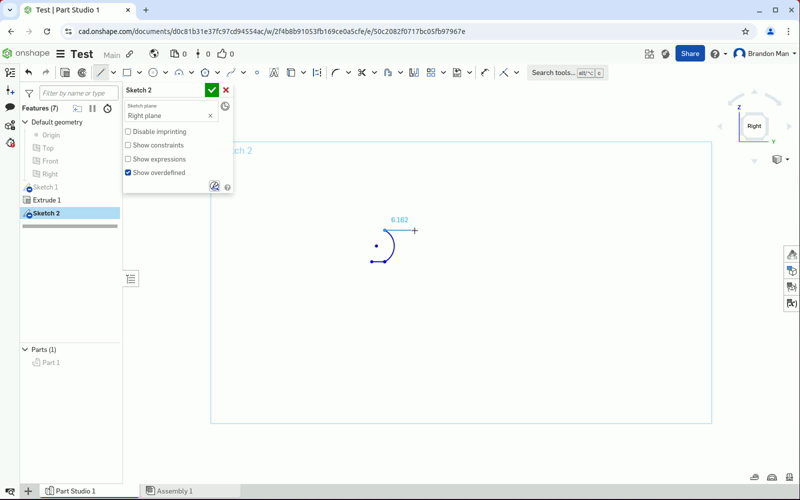
mouse_move(371, 230)
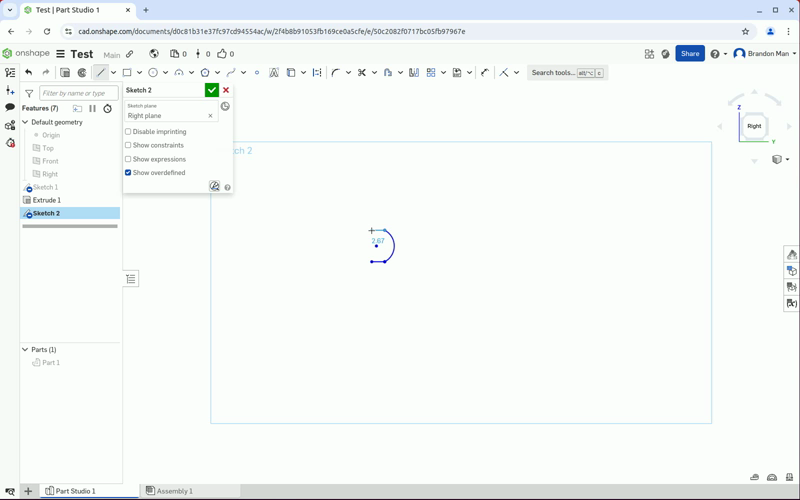
click(371, 230)
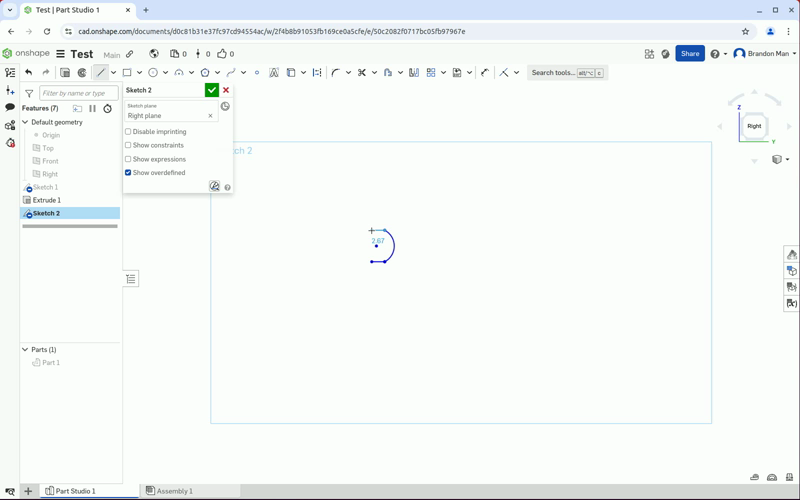
key_up(shift)
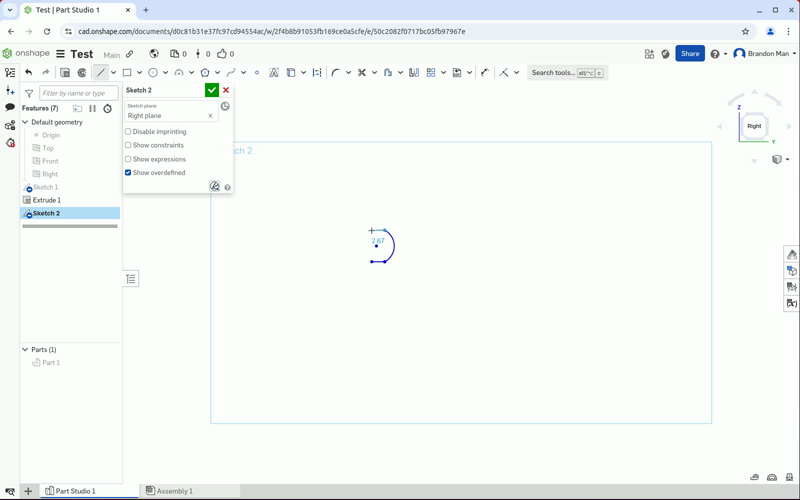
key_down(shift)
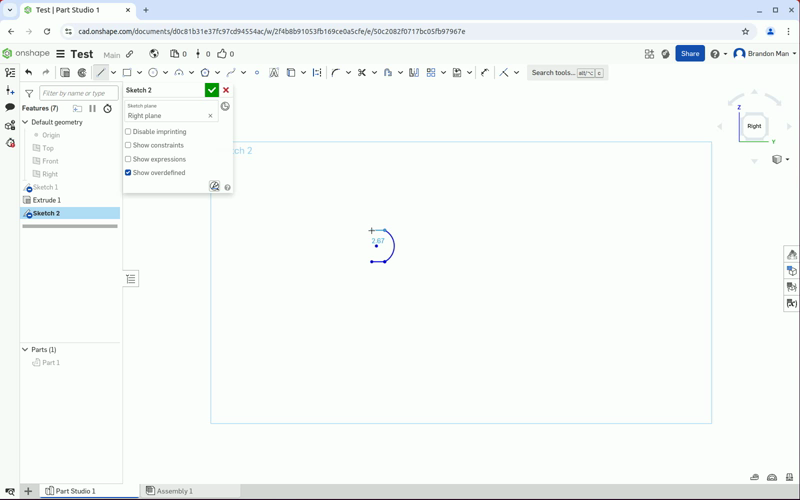
mouse_move(401, 230)
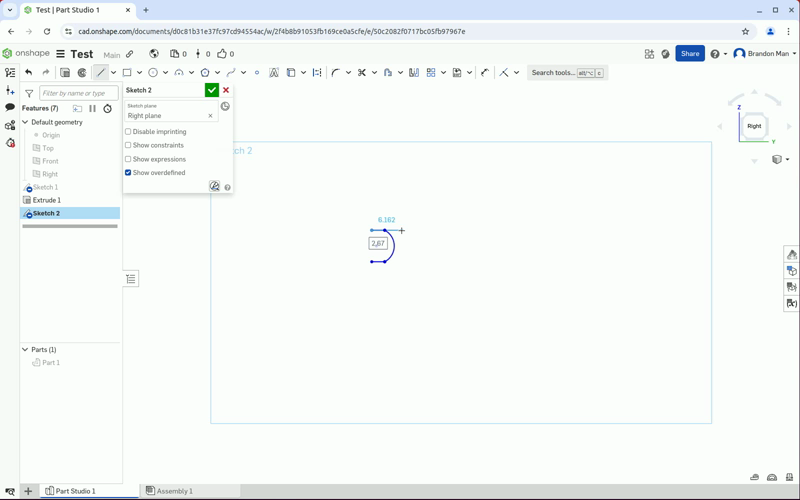
mouse_move(371, 242)
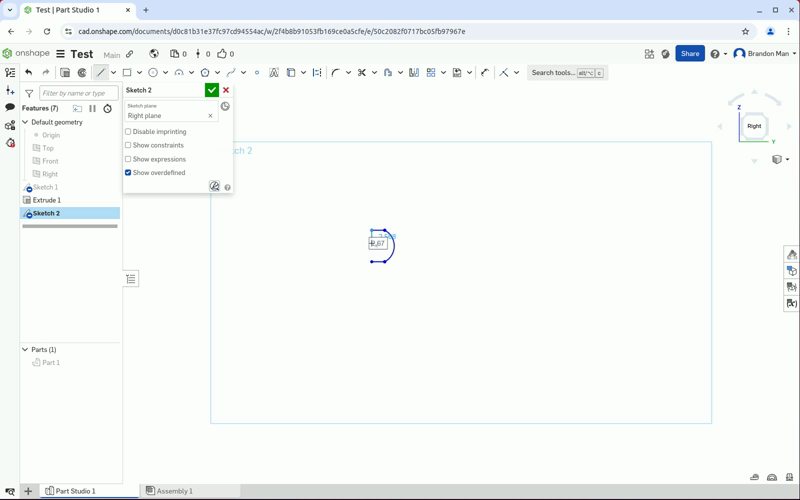
click(371, 242)
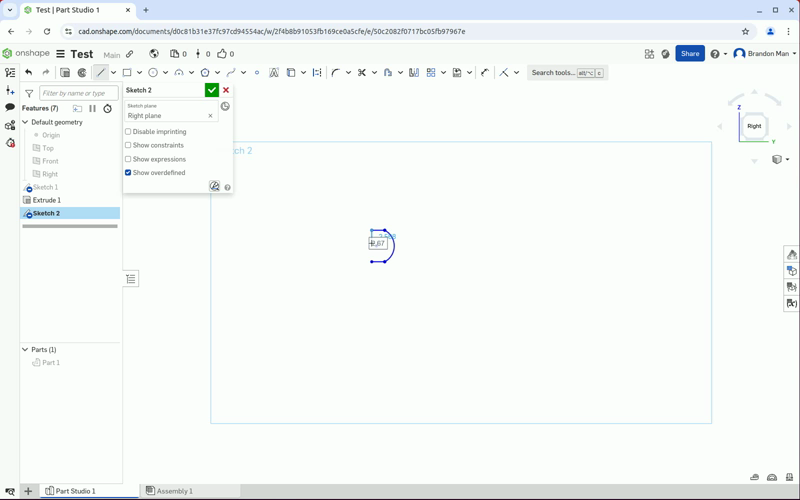
key_up(shift)
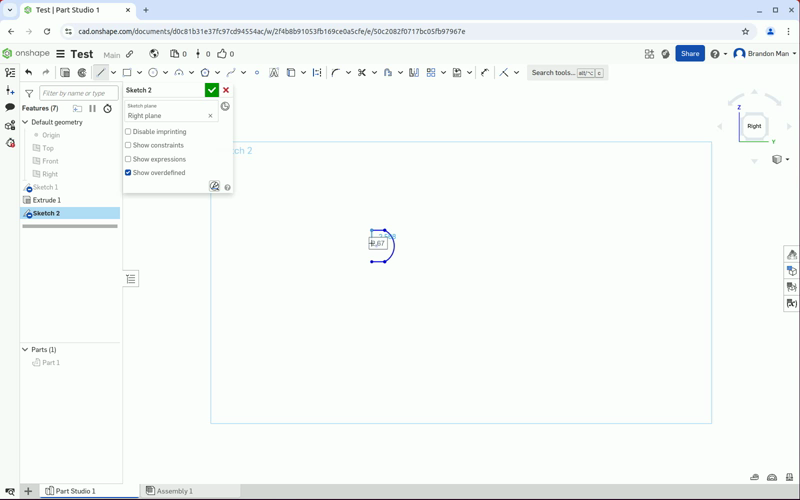
key_down(shift)
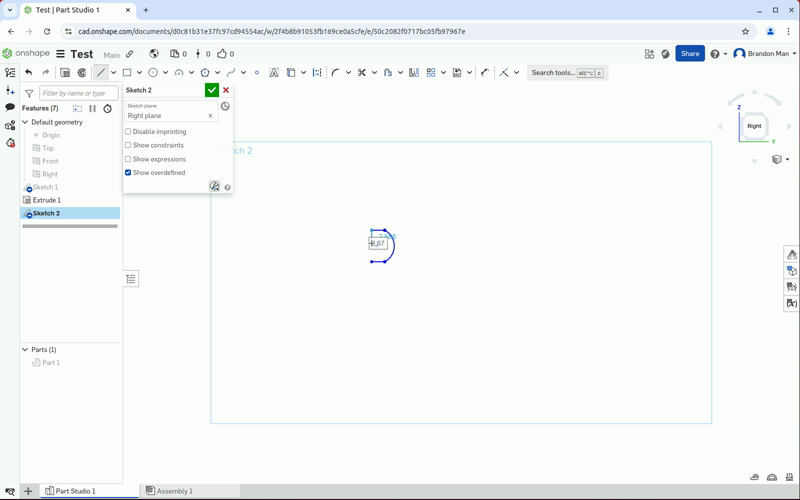
mouse_move(401, 242)
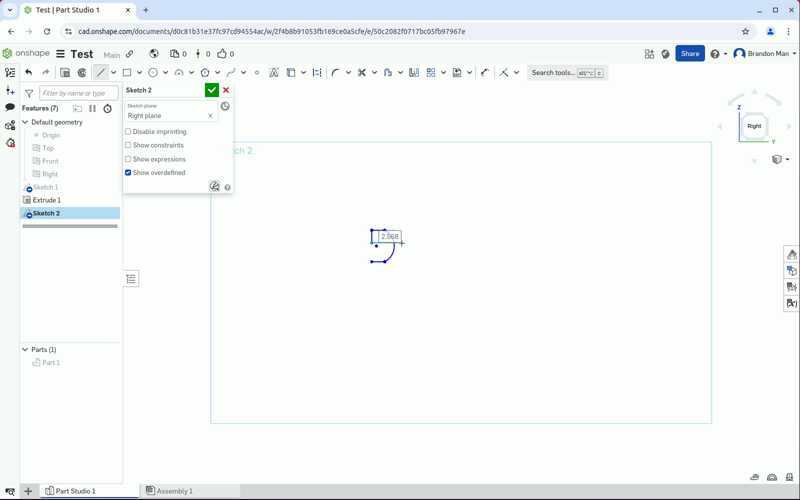
mouse_move(376, 242)
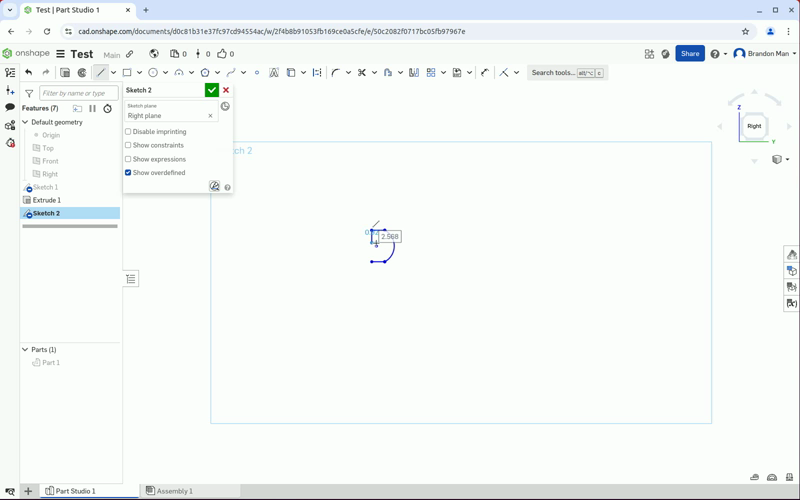
scroll(6)
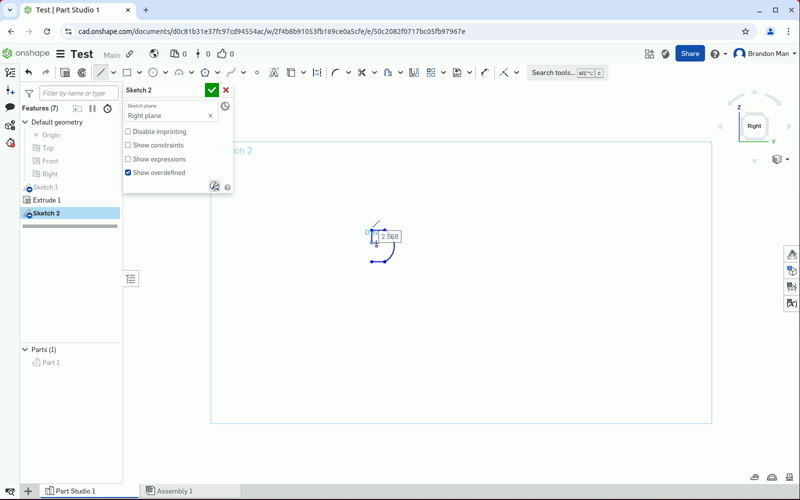
scroll(6)
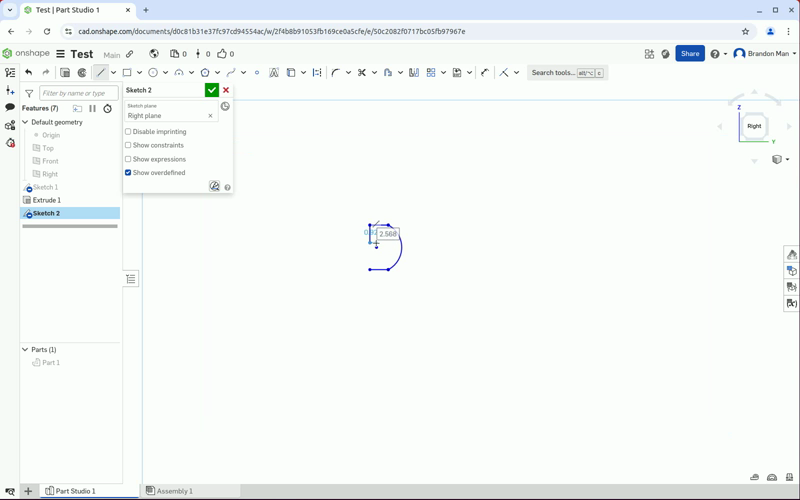
scroll(6)
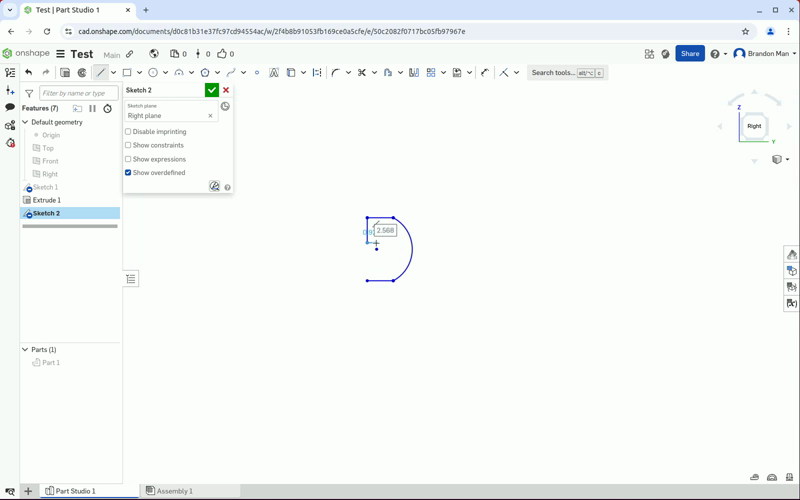
scroll(6)
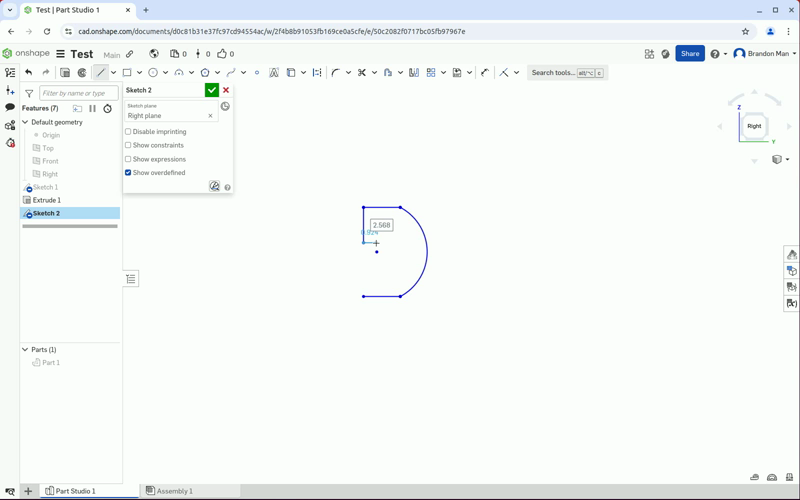
scroll(6)
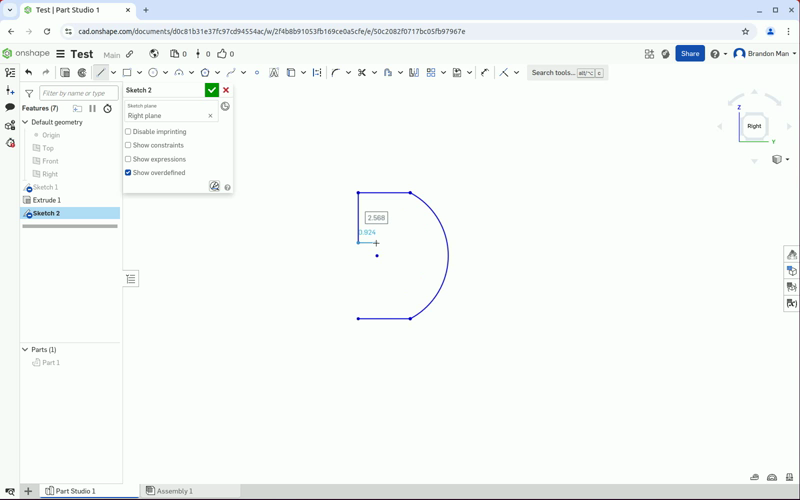
scroll(6)
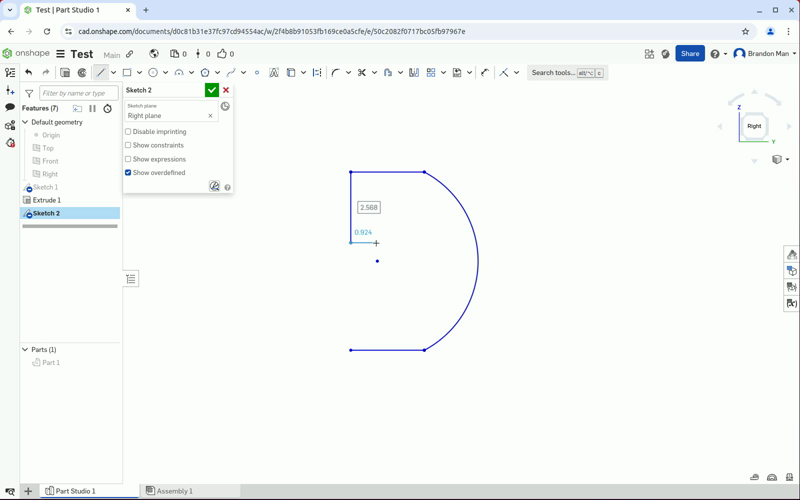
scroll(6)
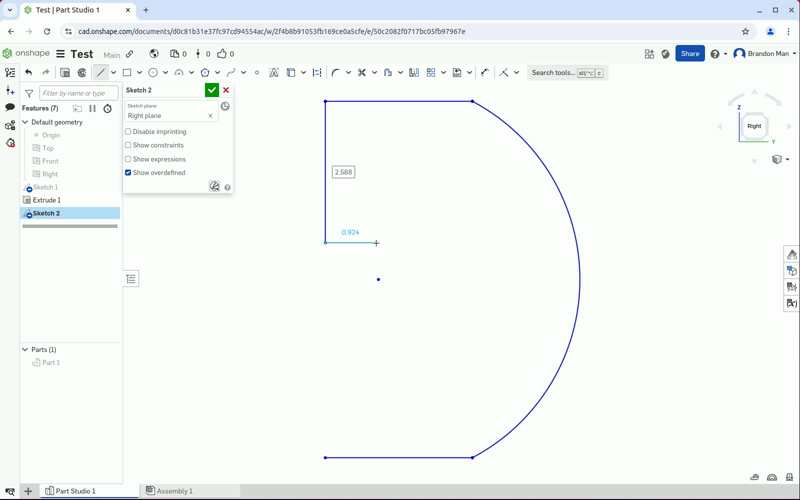
click(376, 242)
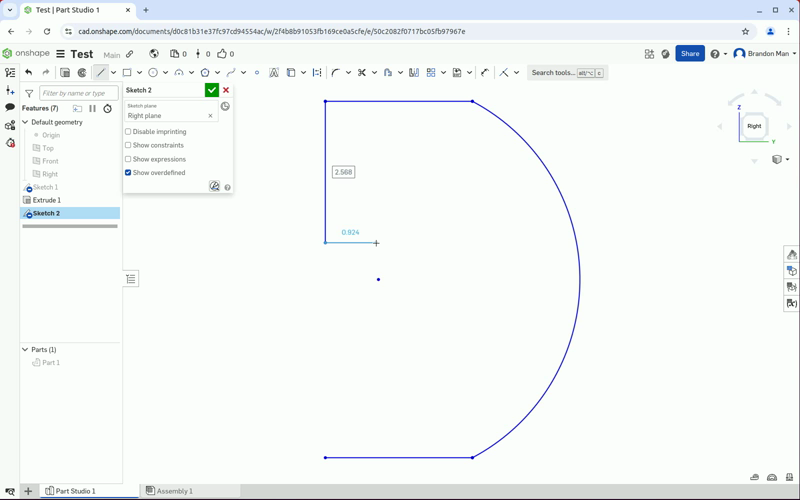
scroll(-6)
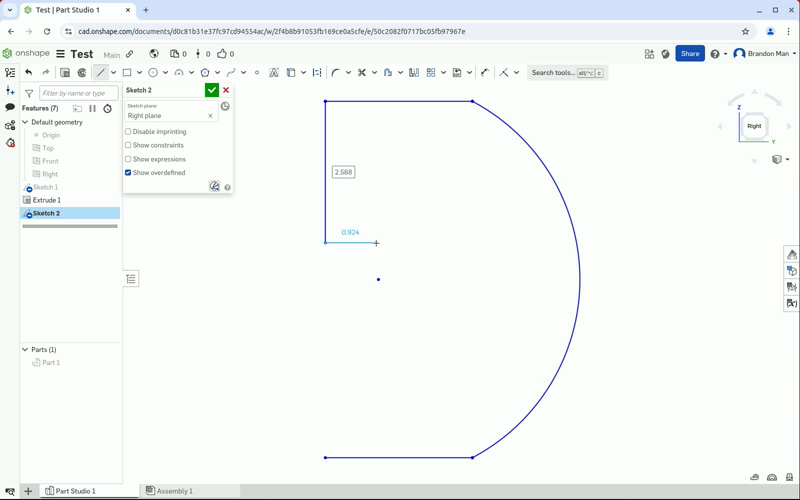
scroll(-6)
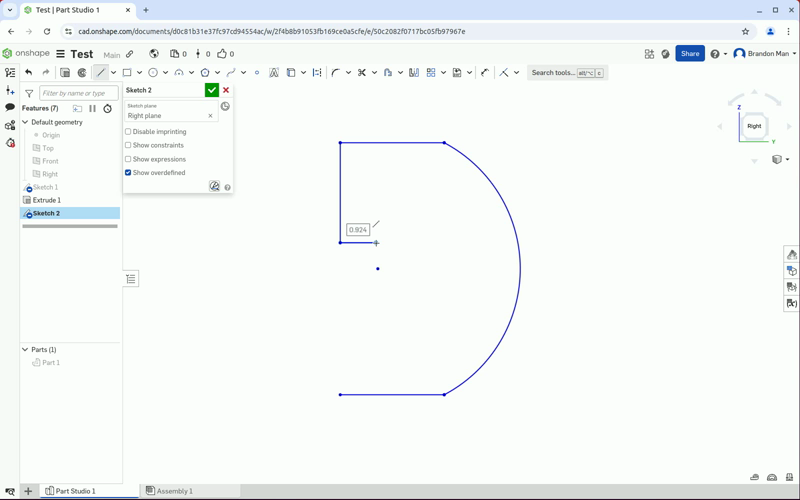
scroll(-6)
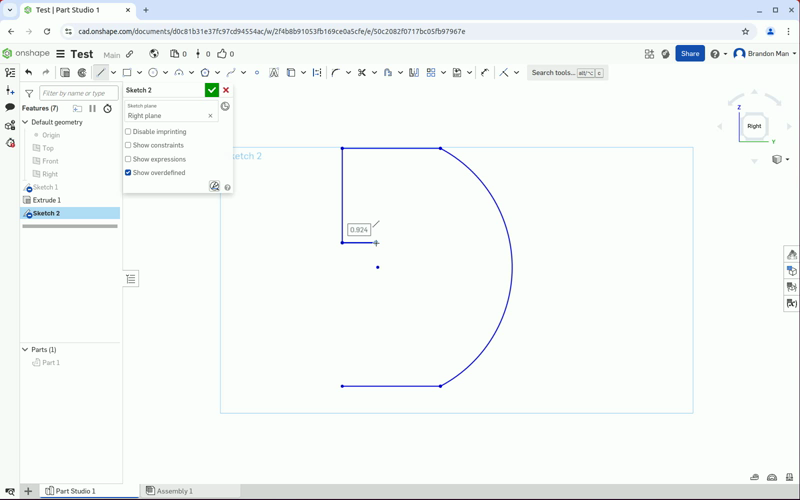
scroll(-6)
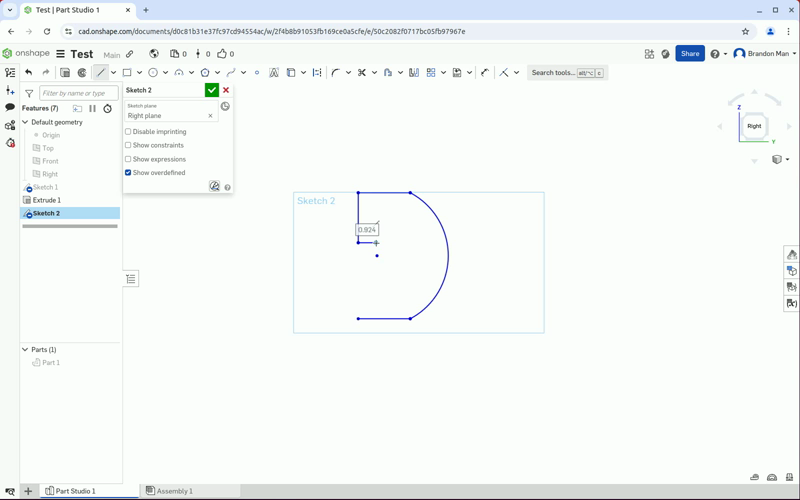
scroll(-6)
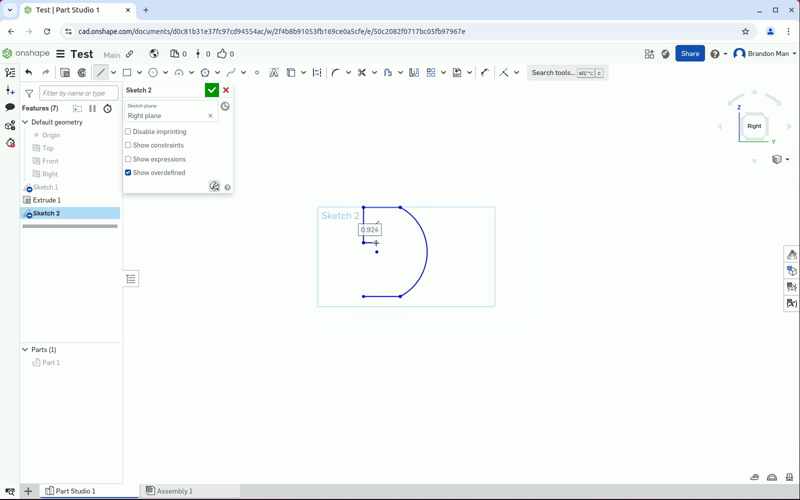
scroll(-6)
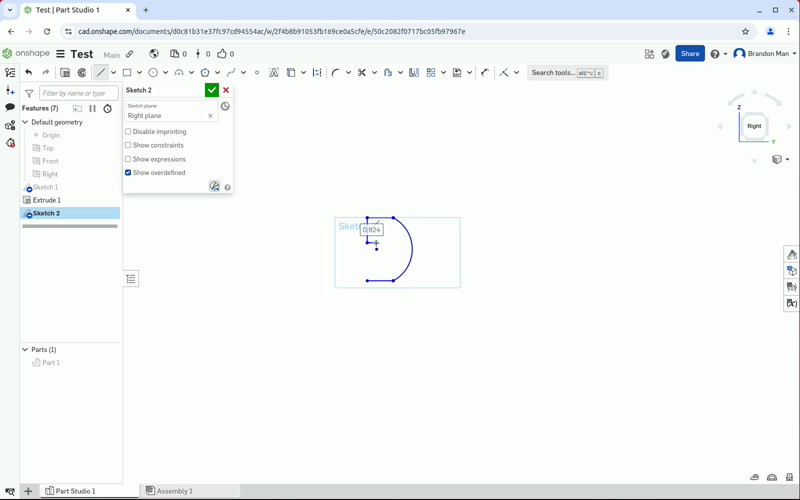
scroll(-6)
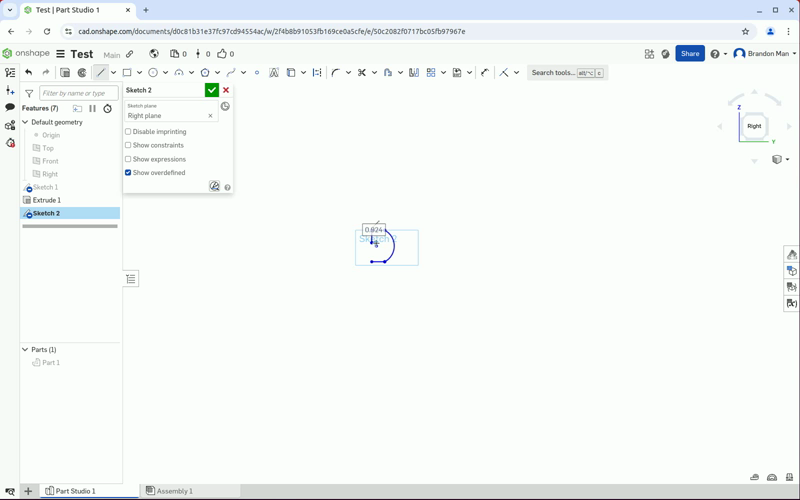
key_up(shift)
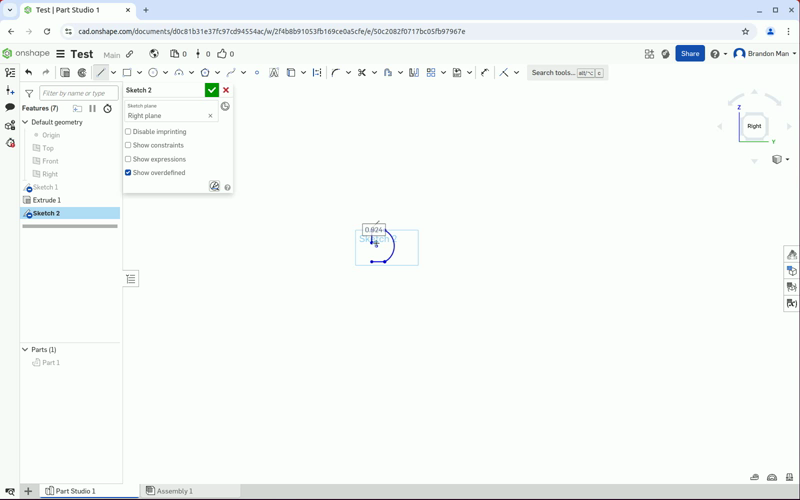
key(esc)
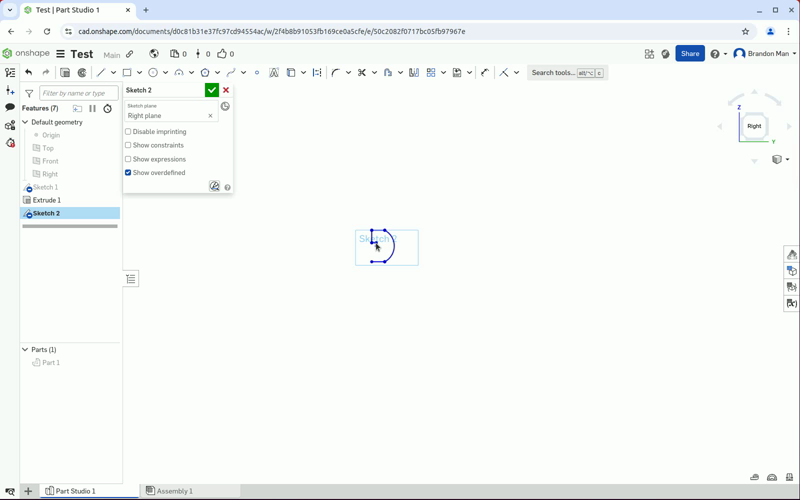
key(a)
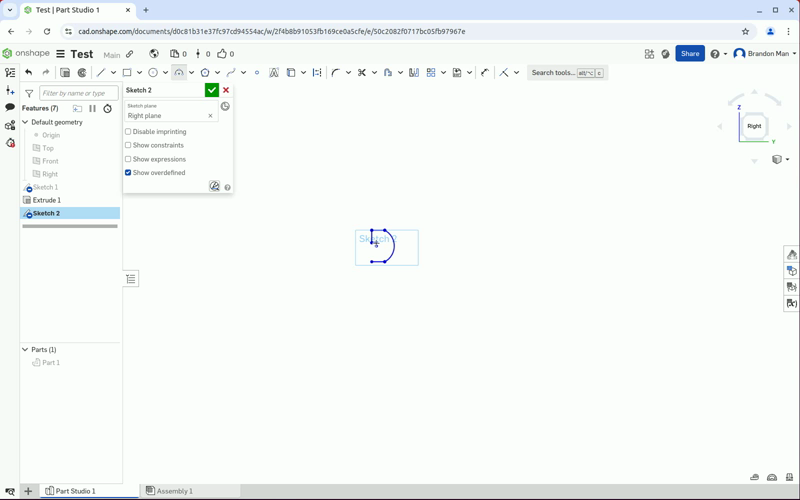
mouse_move(376, 242)
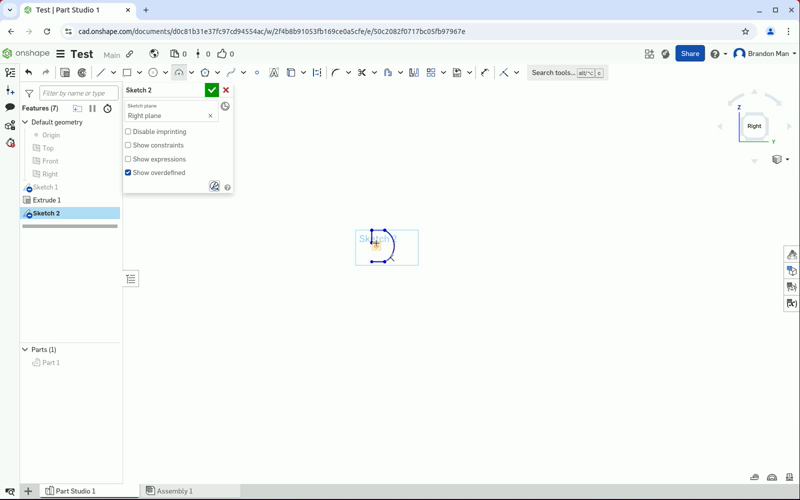
scroll(6)
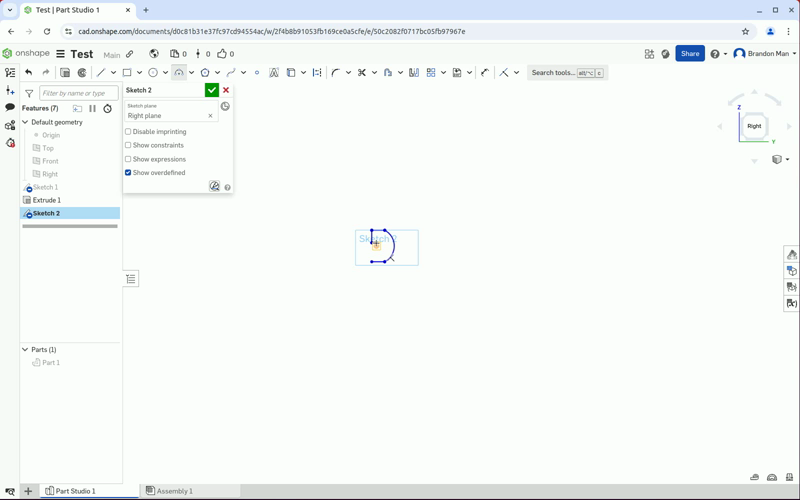
scroll(6)
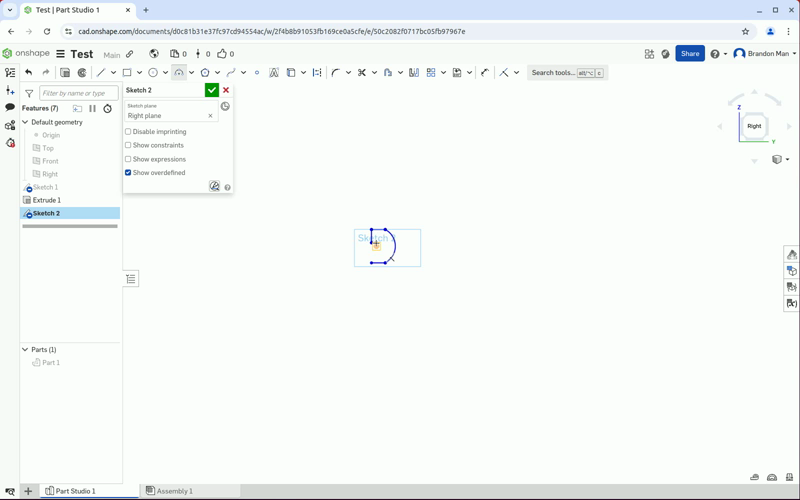
scroll(6)
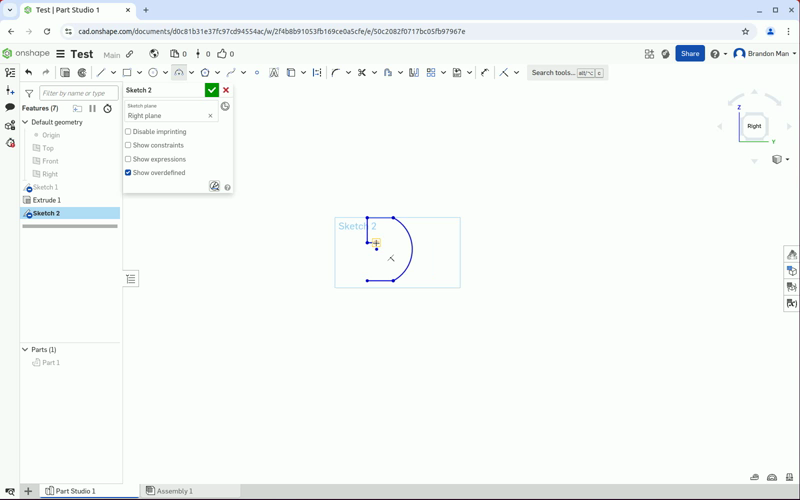
scroll(6)
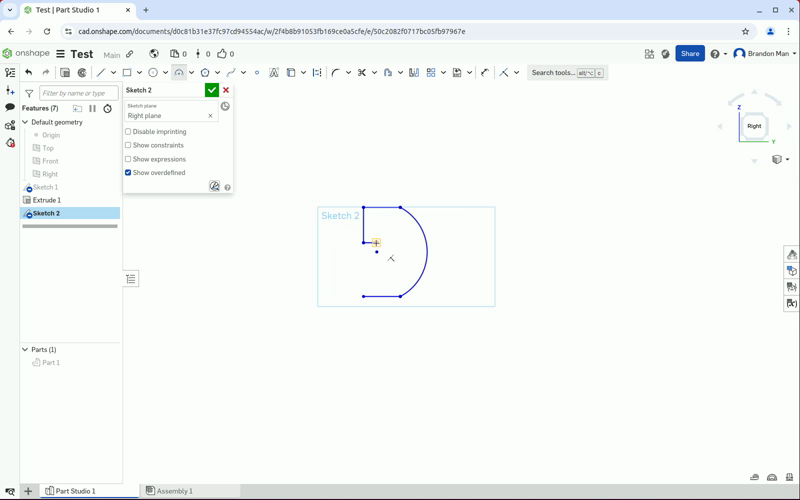
scroll(6)
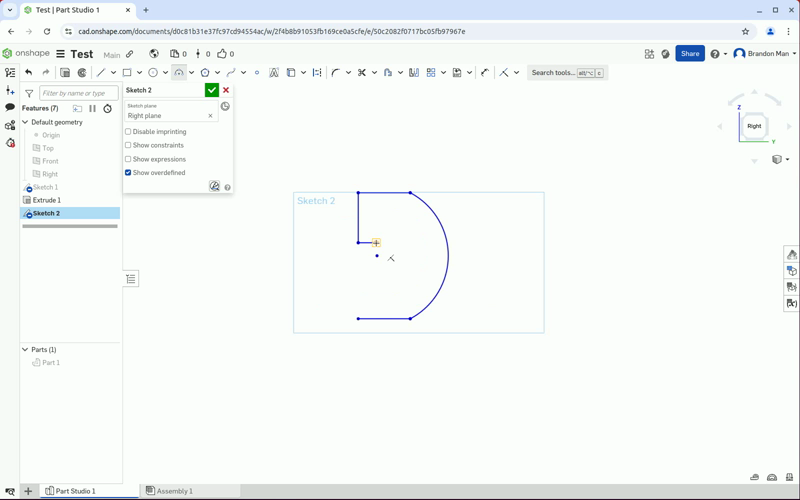
scroll(6)
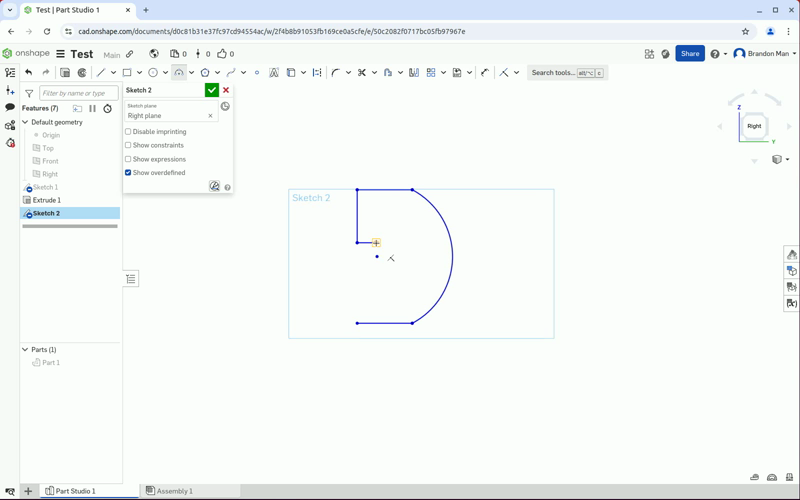
scroll(6)
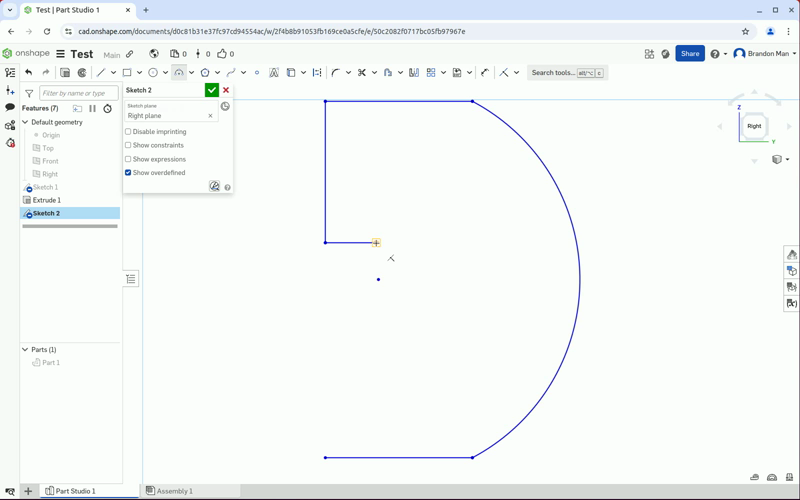
click(376, 242)
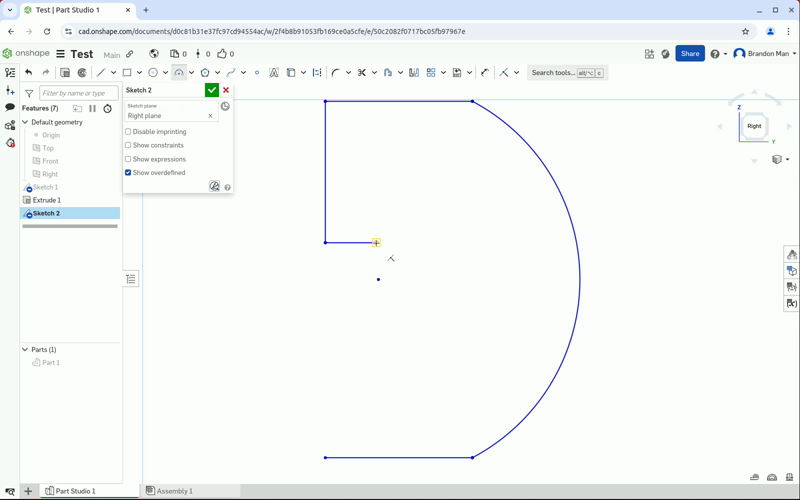
scroll(-6)
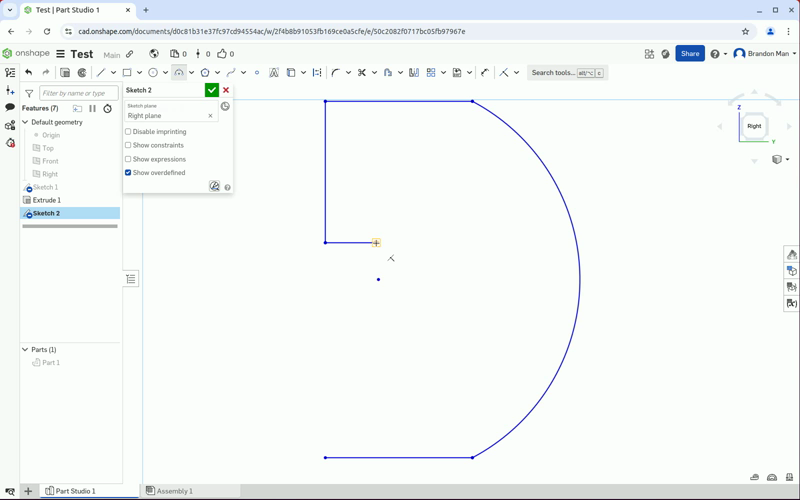
scroll(-6)
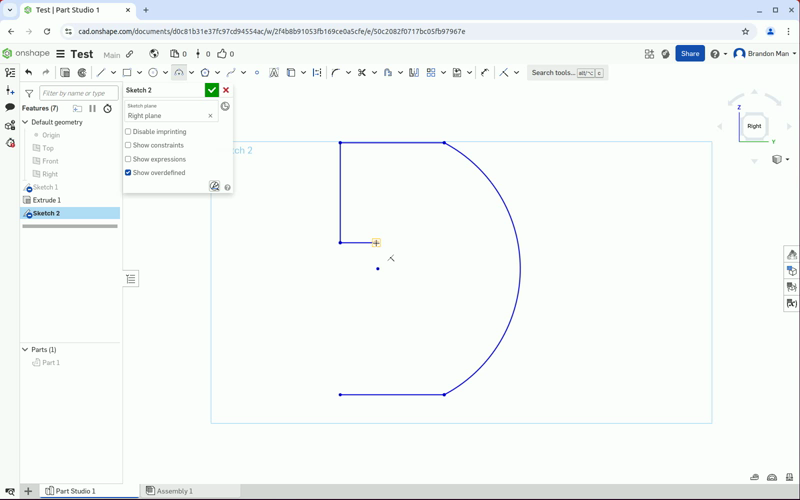
scroll(-6)
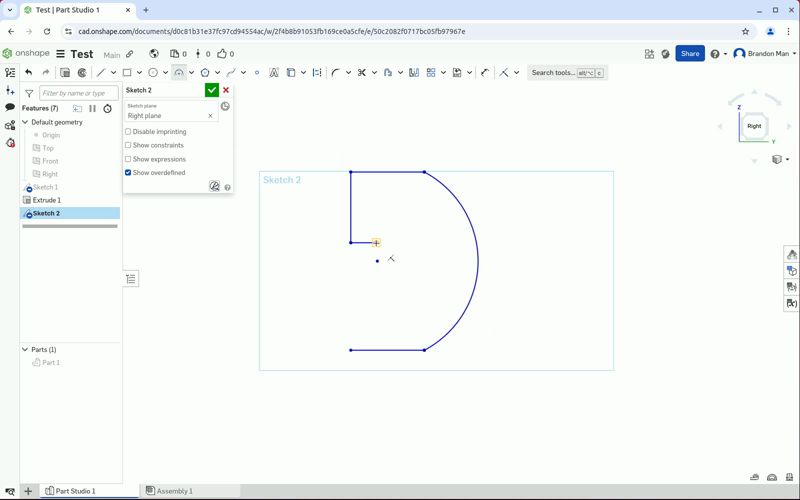
scroll(-6)
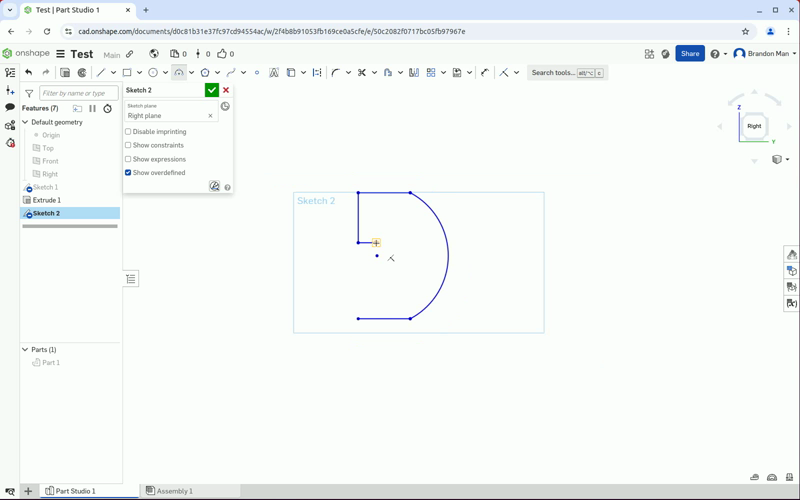
scroll(-6)
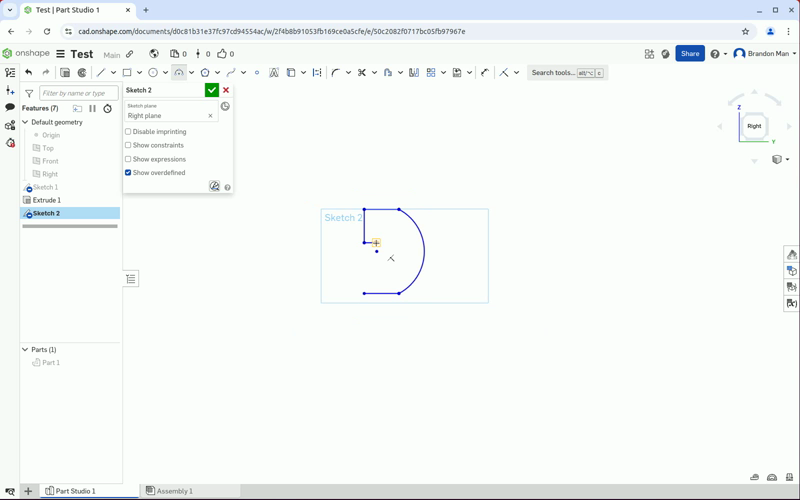
scroll(-6)
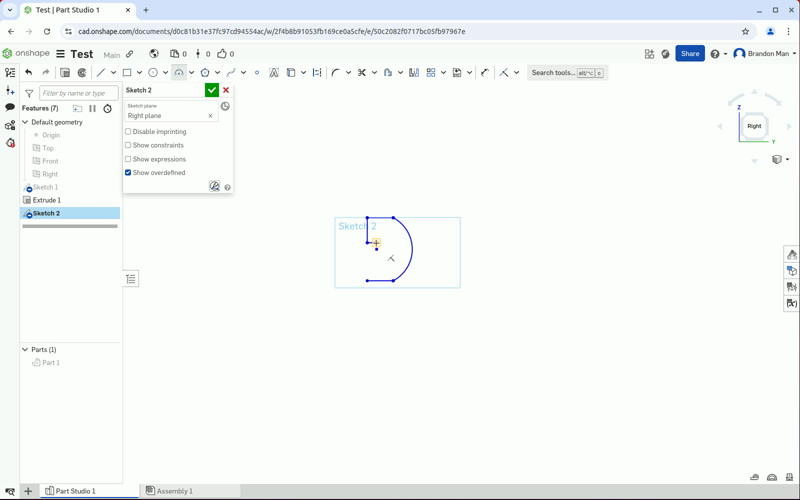
scroll(-6)
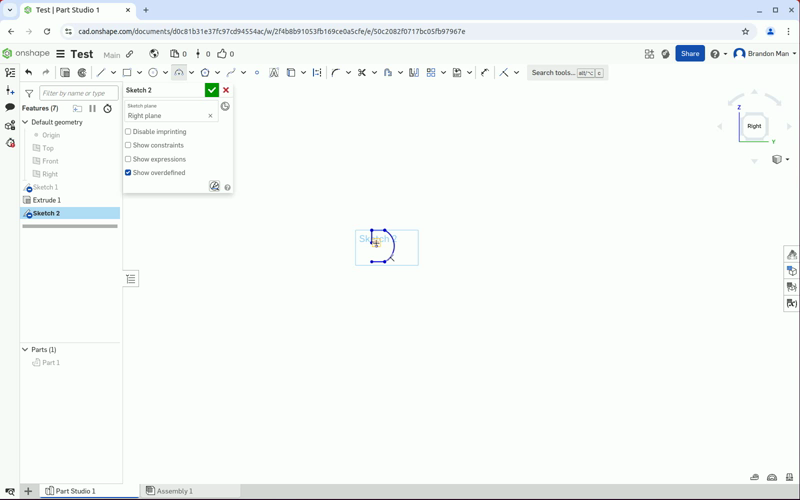
key_down(shift)
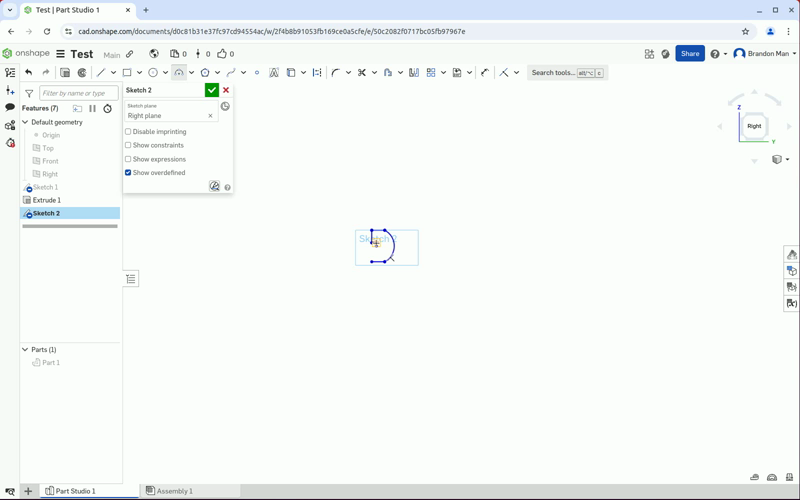
mouse_move(376, 249)
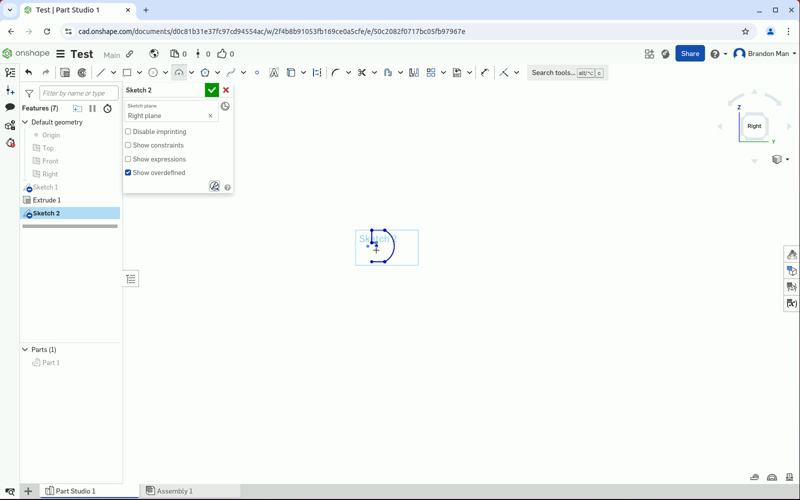
scroll(6)
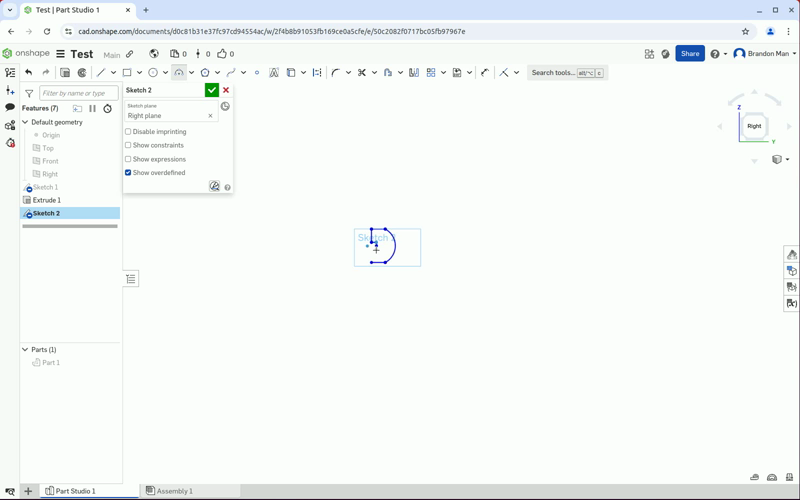
scroll(6)
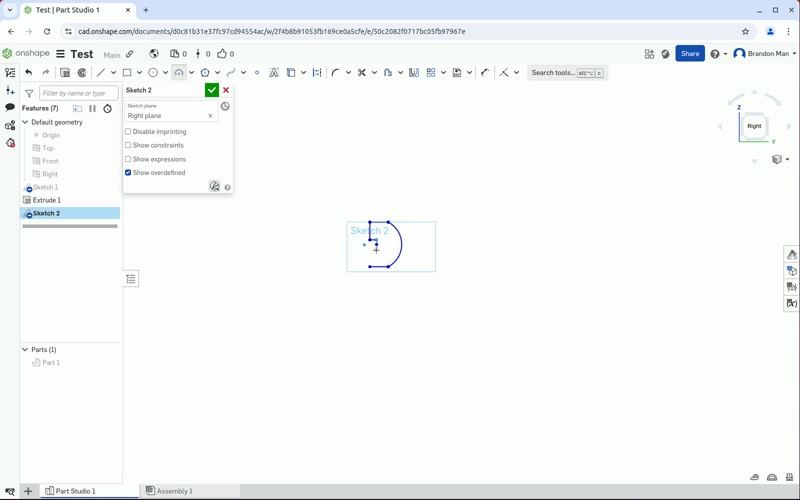
scroll(6)
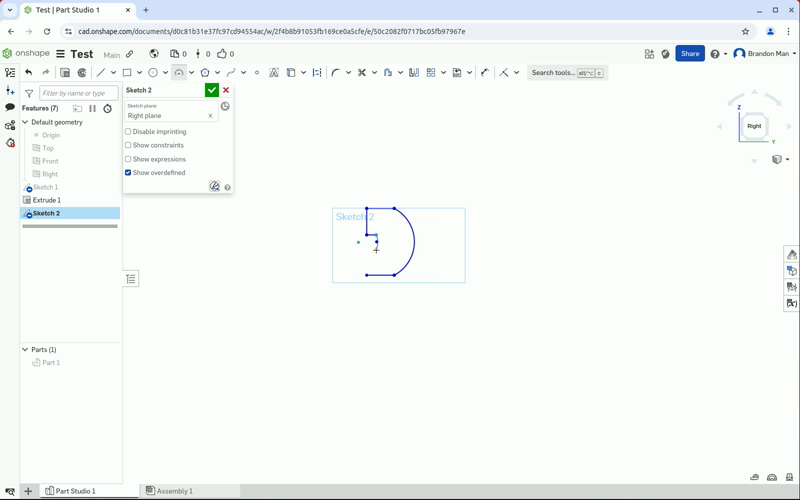
scroll(6)
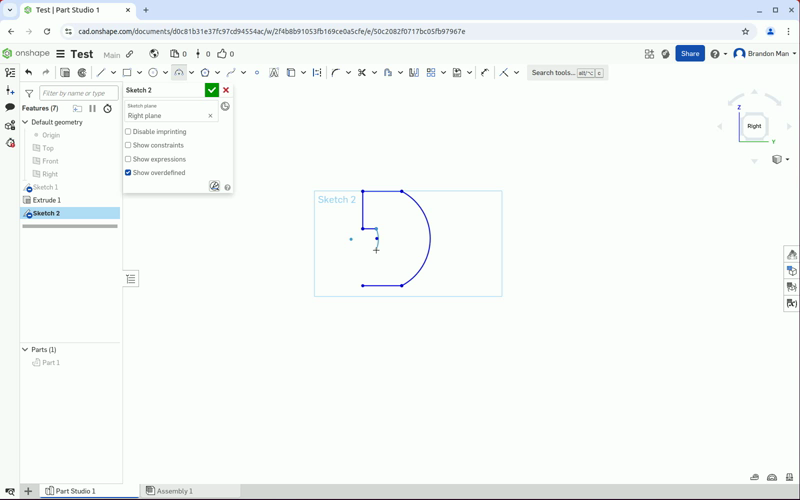
scroll(6)
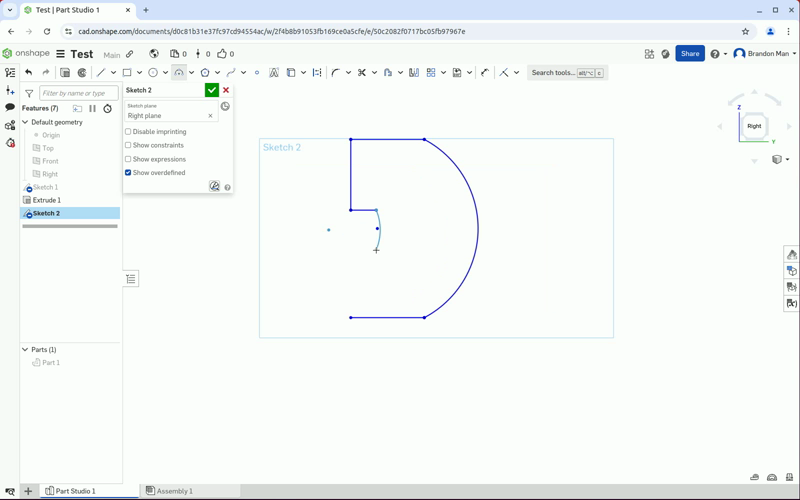
scroll(6)
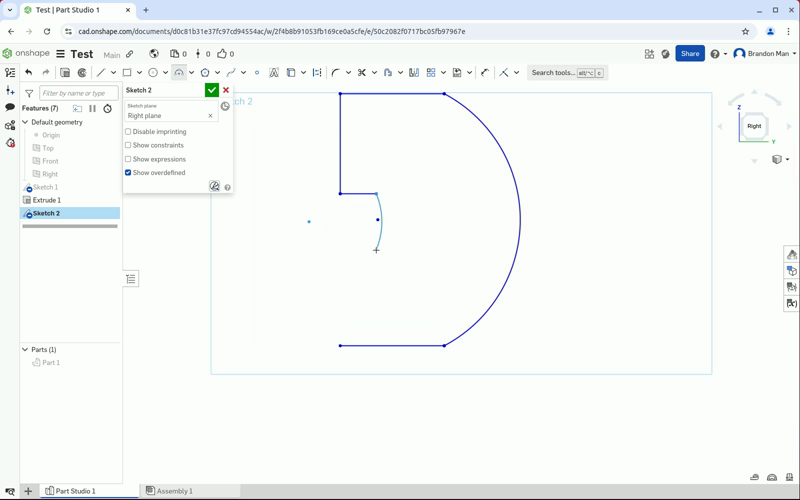
scroll(6)
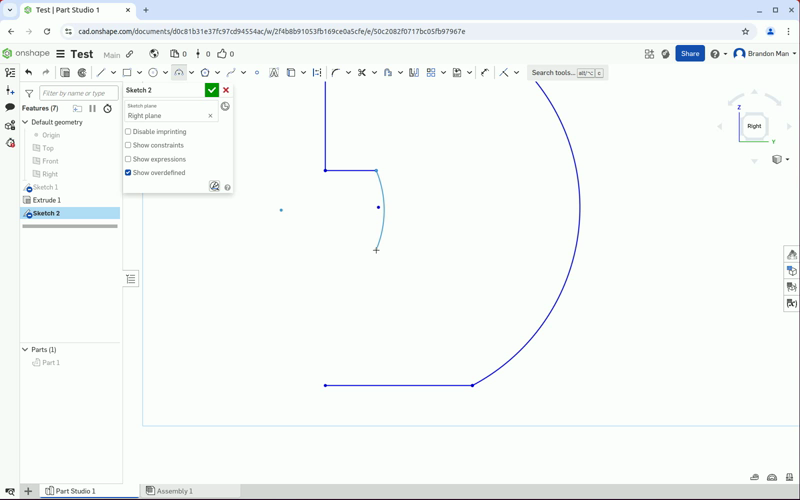
click(376, 249)
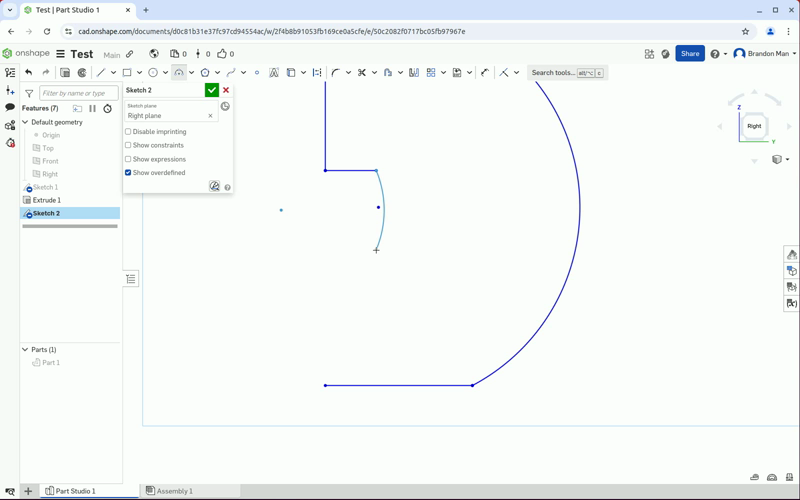
scroll(-6)
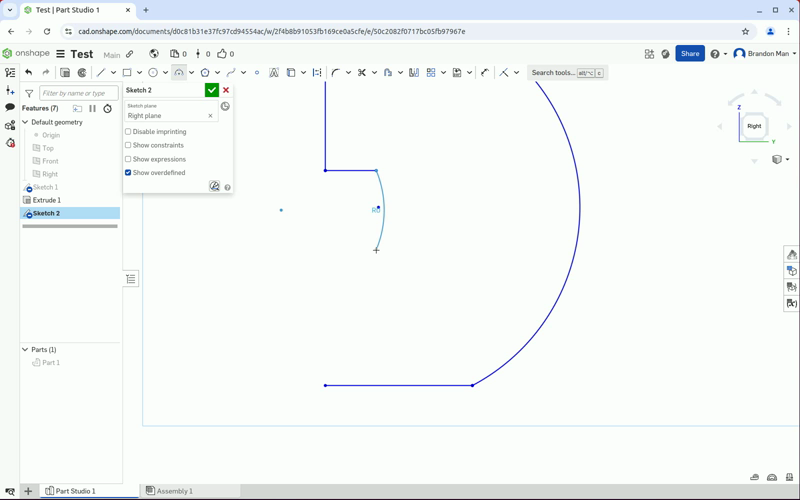
scroll(-6)
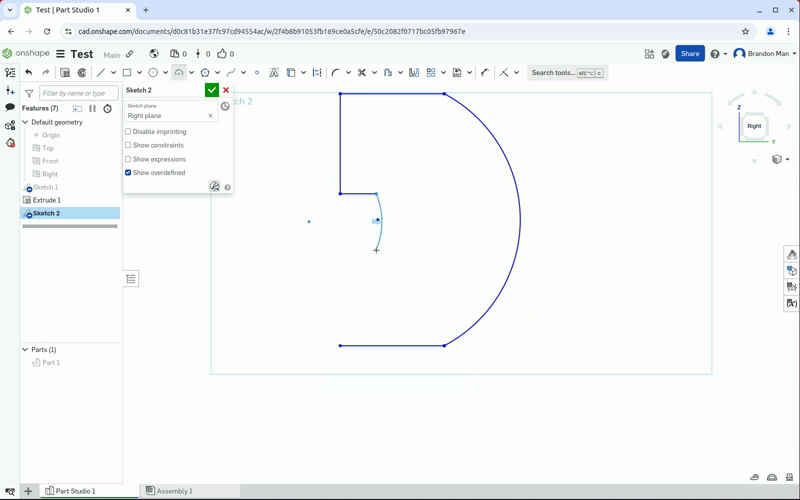
scroll(-6)
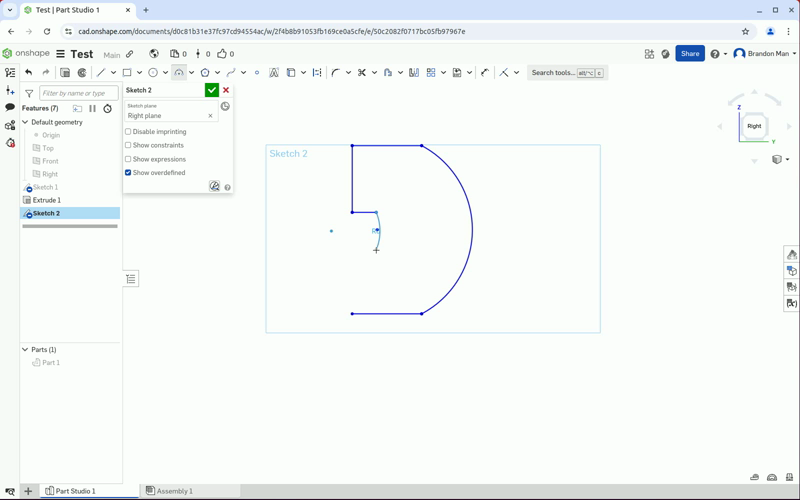
scroll(-6)
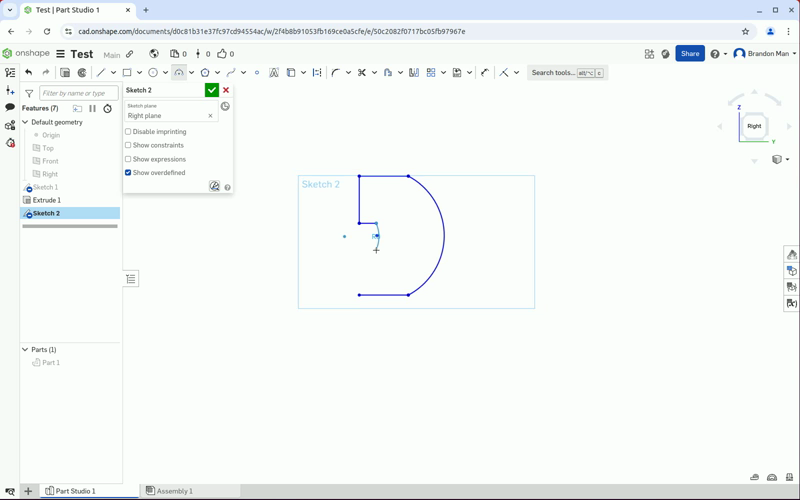
scroll(-6)
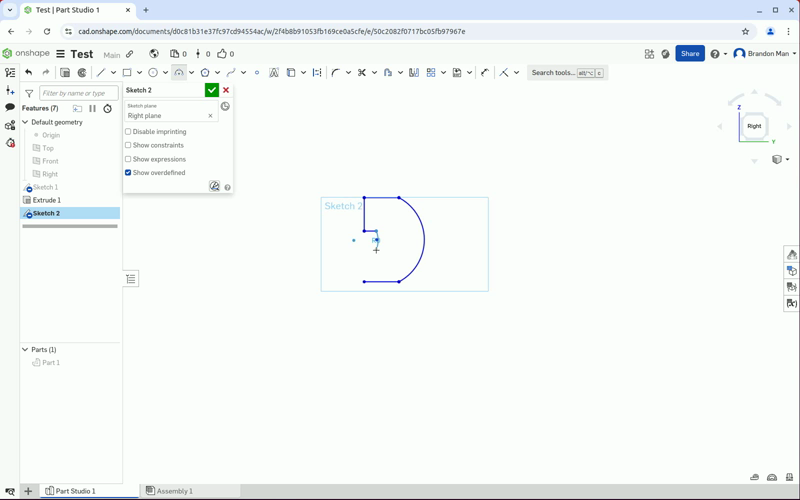
scroll(-6)
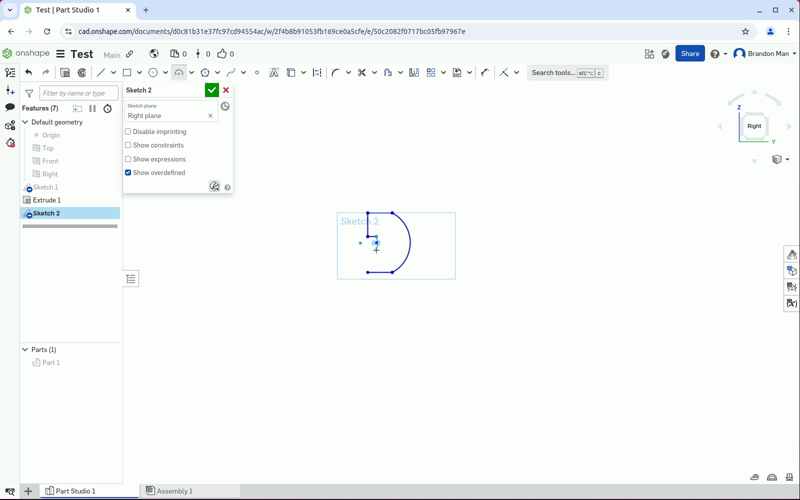
scroll(-6)
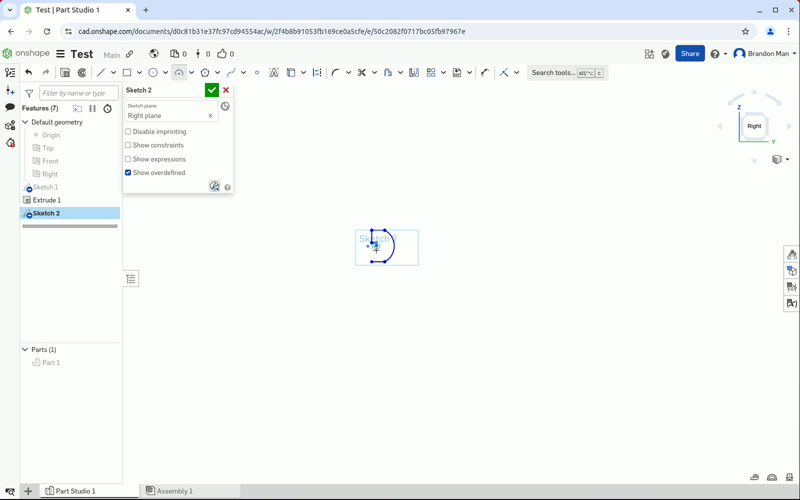
mouse_move(380, 246)
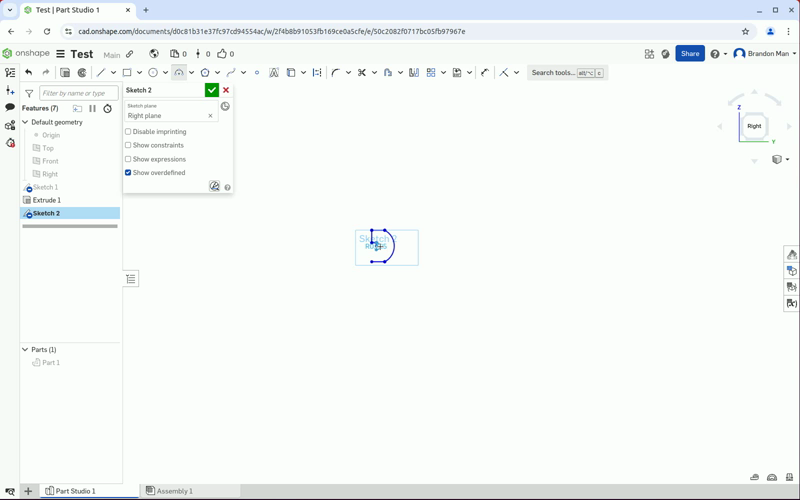
scroll(6)
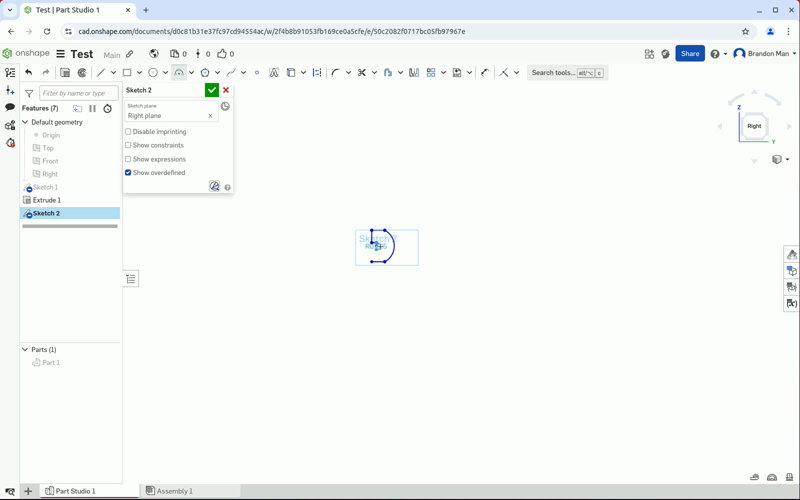
scroll(6)
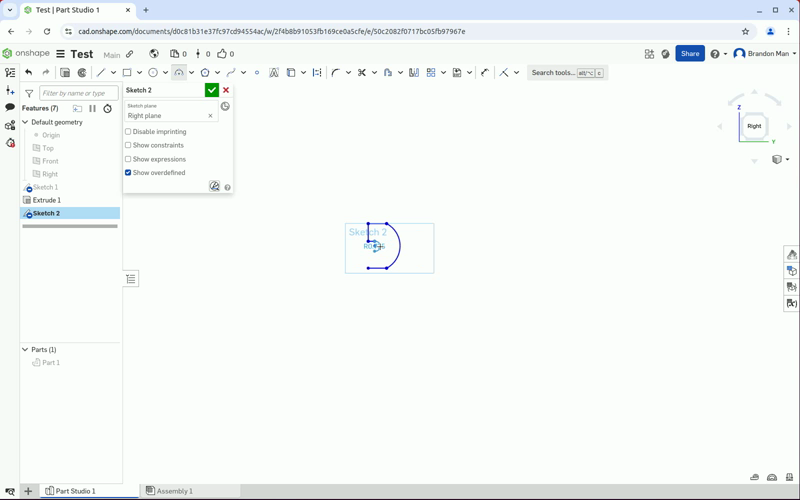
scroll(6)
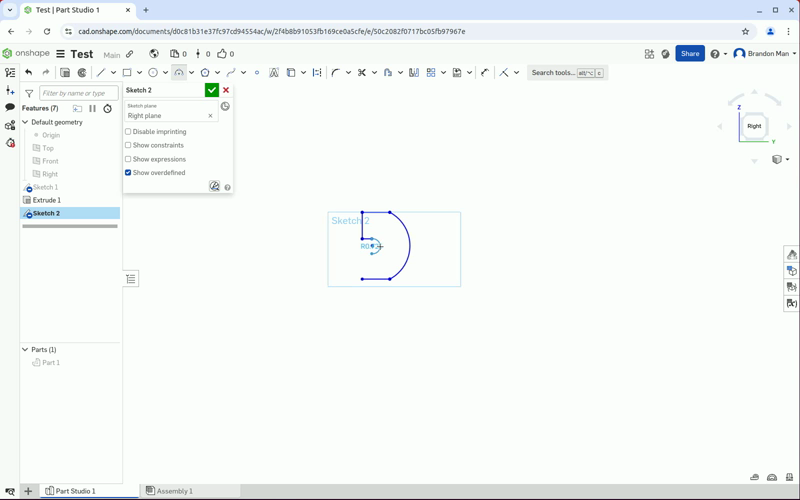
scroll(6)
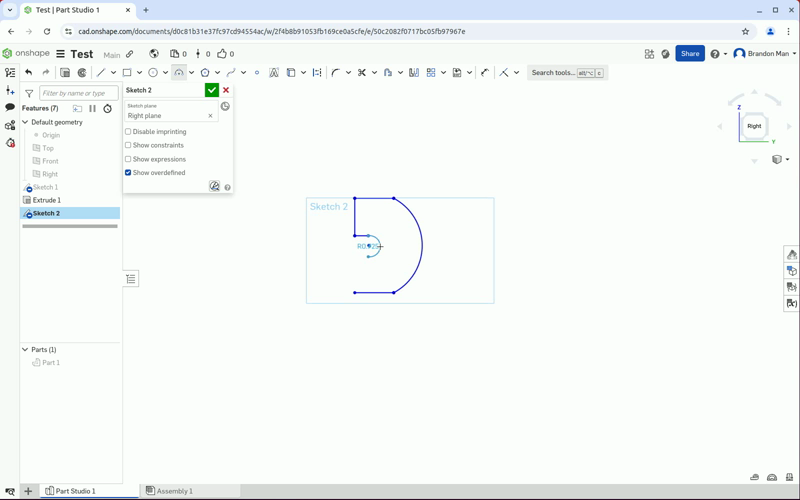
scroll(6)
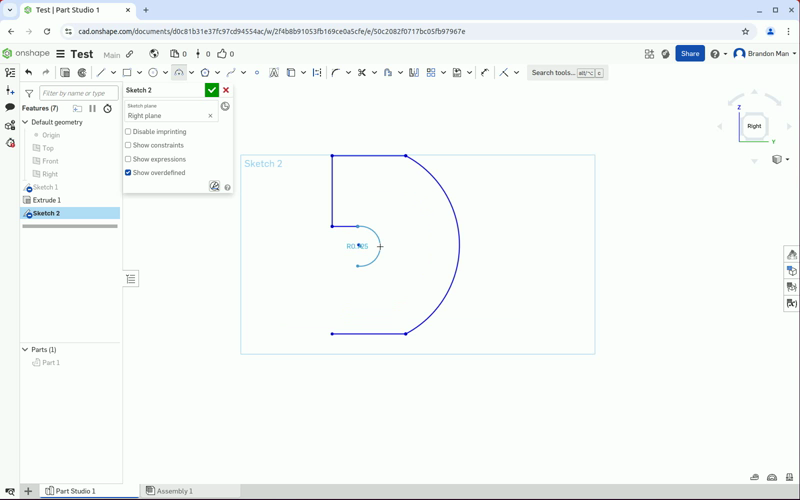
scroll(6)
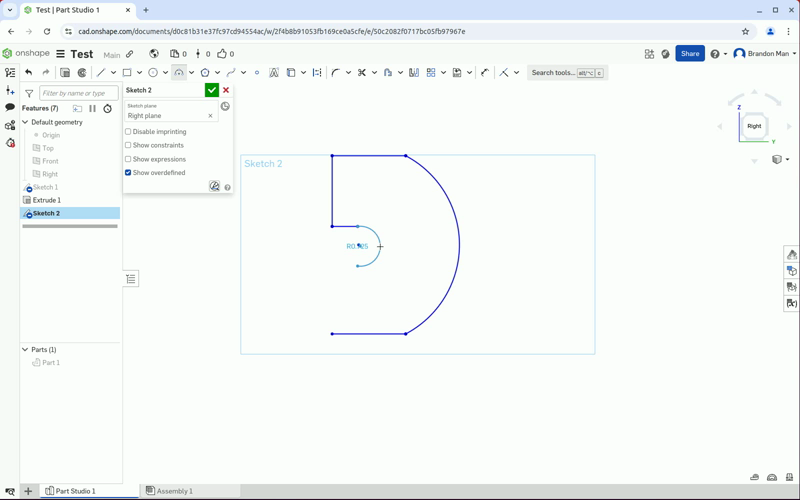
scroll(6)
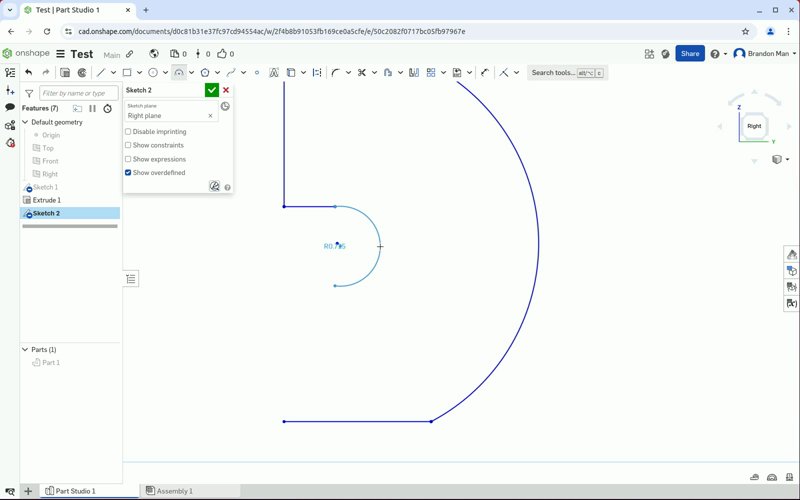
click(380, 246)
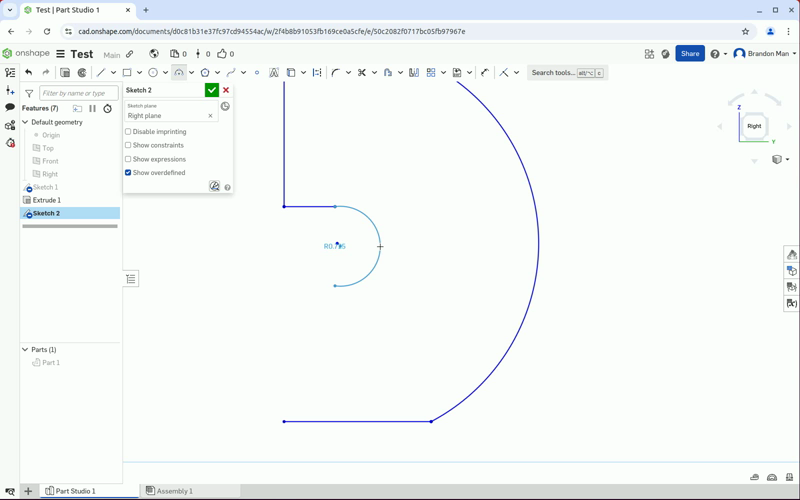
scroll(-6)
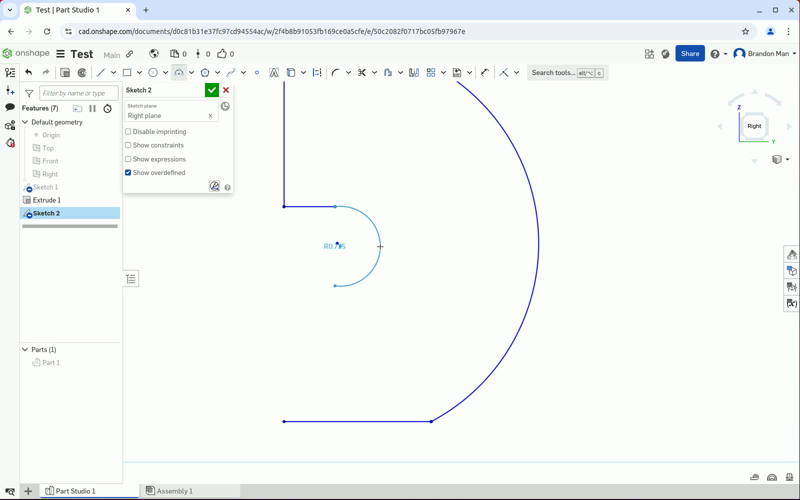
scroll(-6)
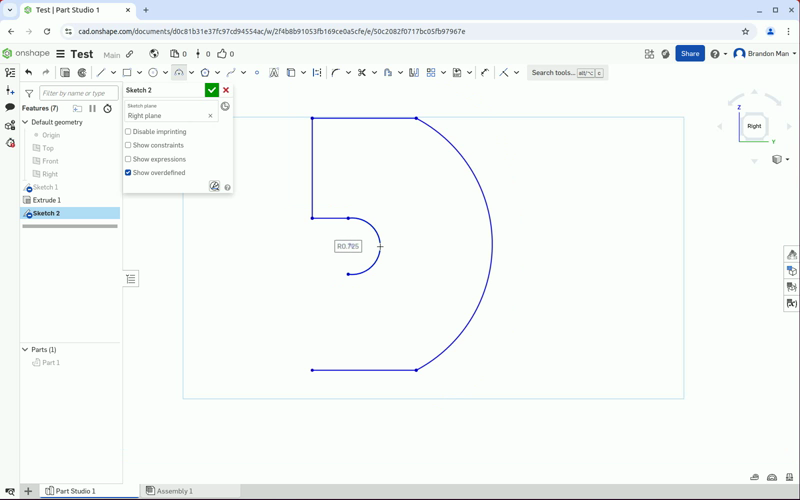
scroll(-6)
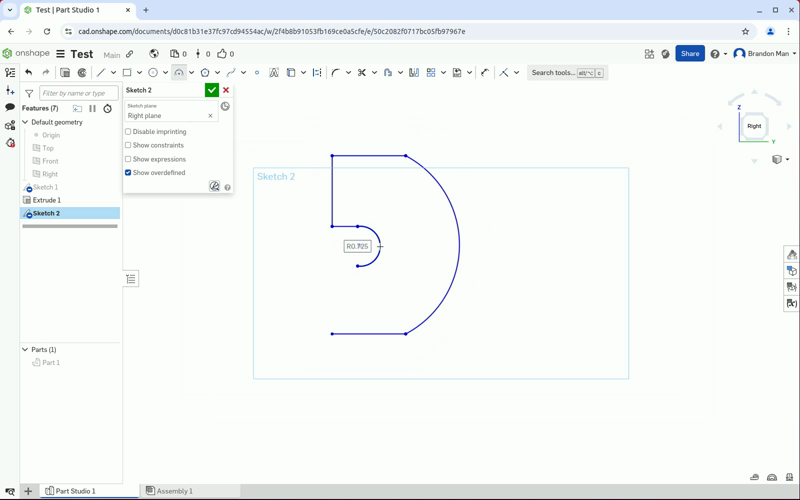
scroll(-6)
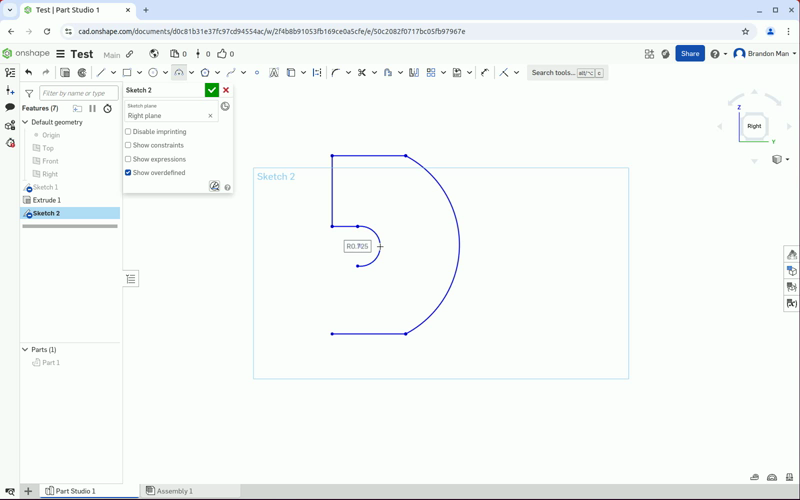
scroll(-6)
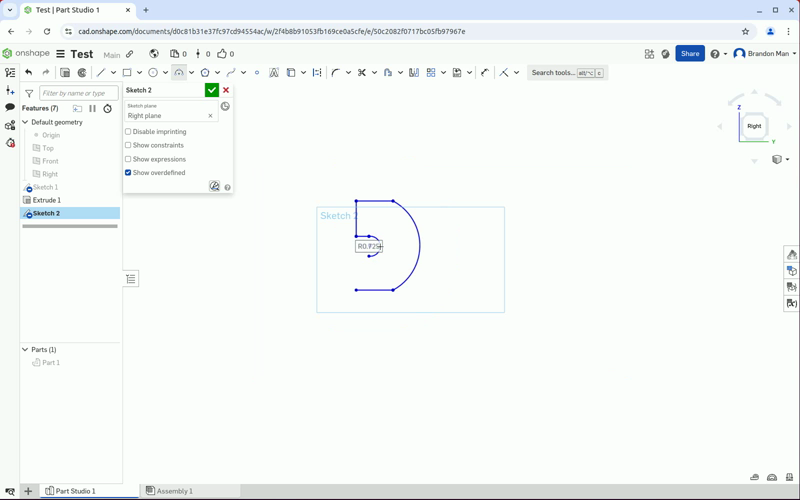
scroll(-6)
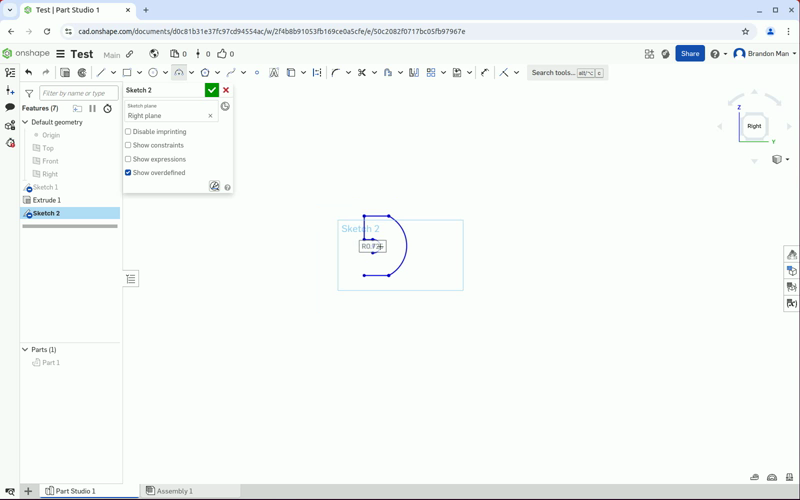
scroll(-6)
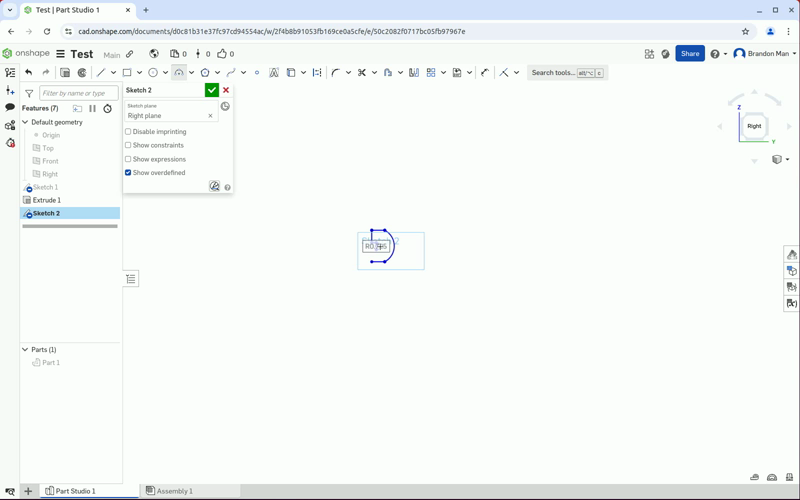
key_up(shift)
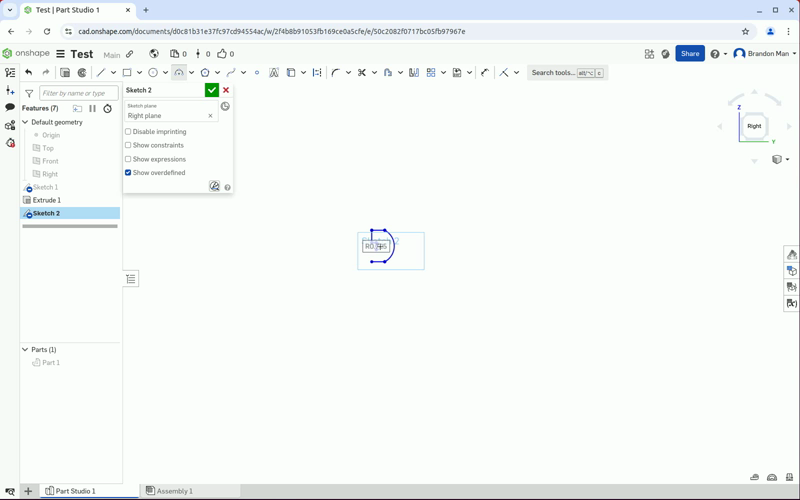
key(esc)
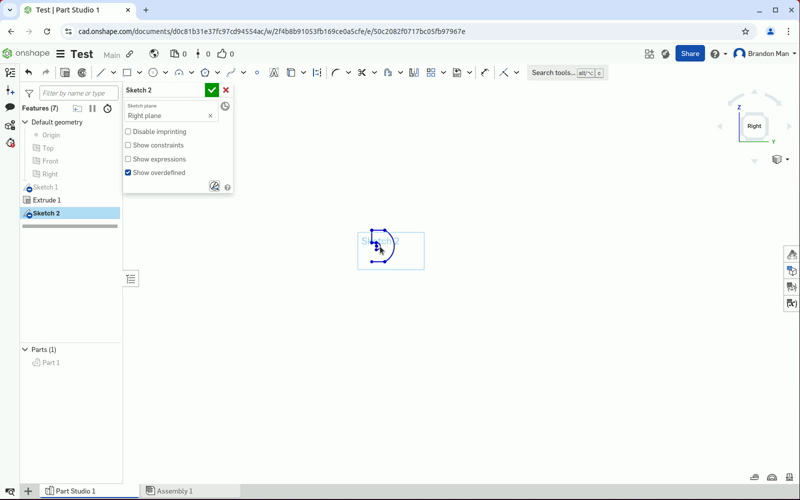
key(l)
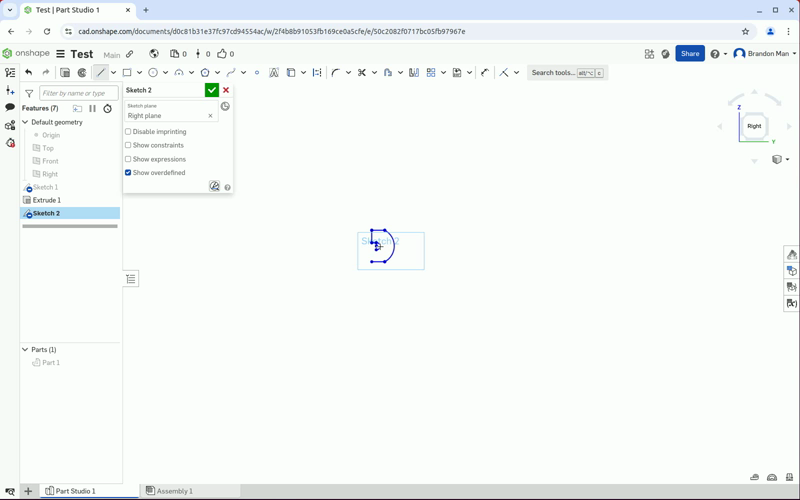
mouse_move(376, 249)
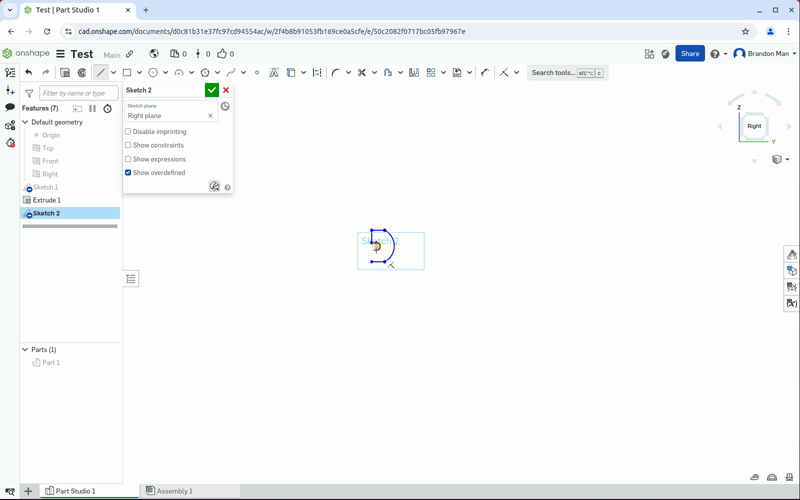
scroll(6)
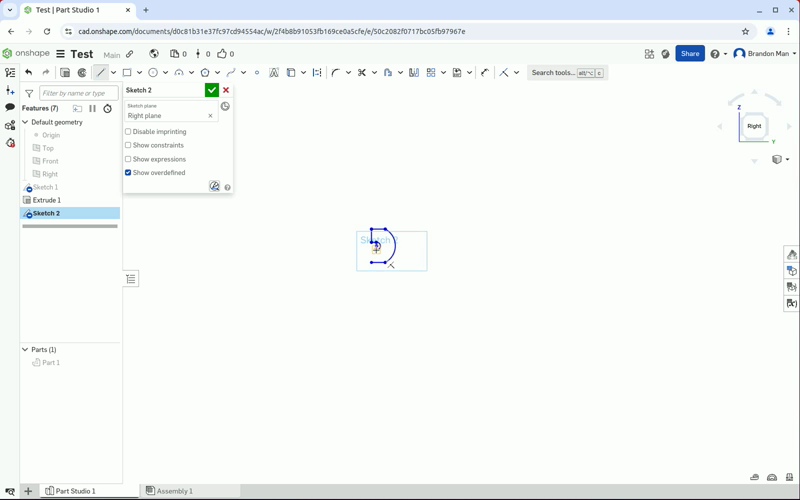
scroll(6)
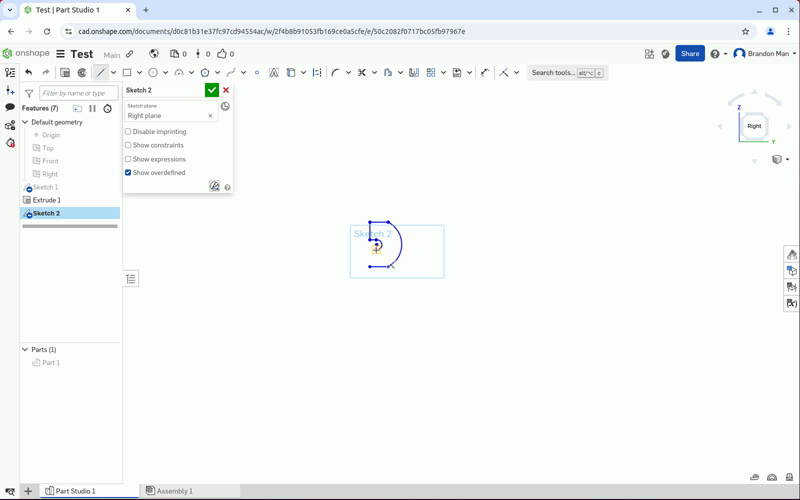
scroll(6)
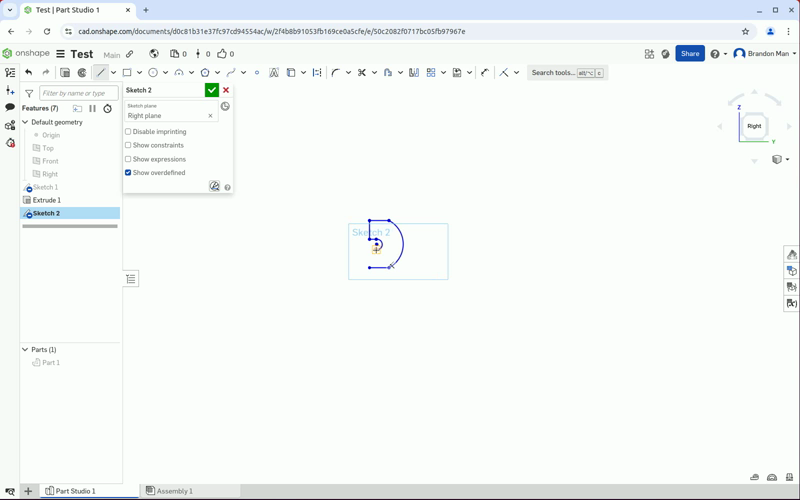
scroll(6)
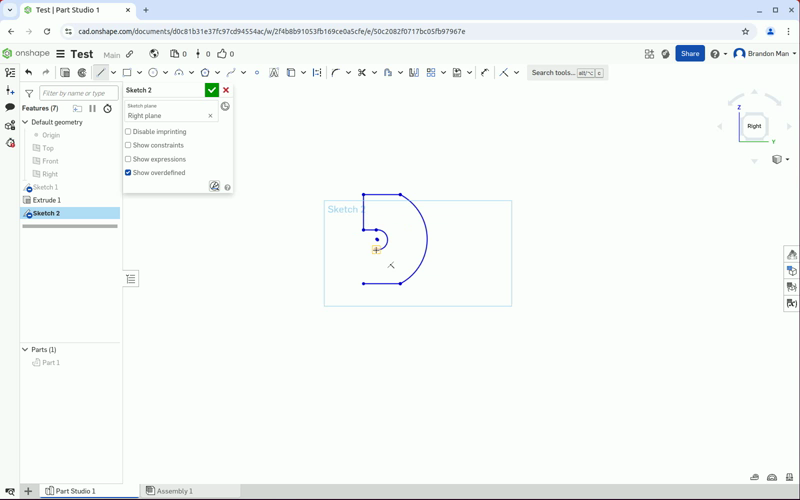
scroll(6)
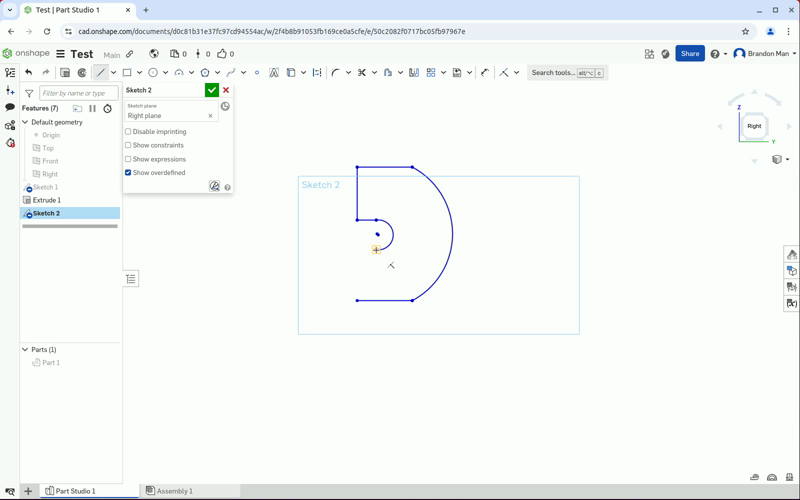
scroll(6)
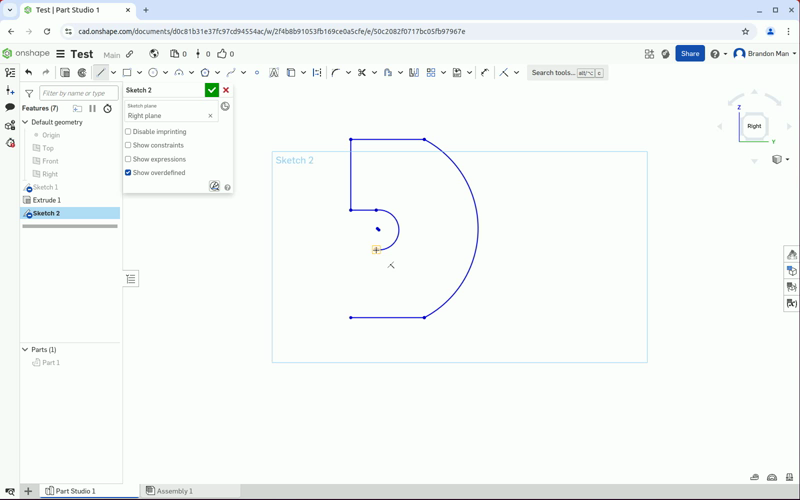
scroll(6)
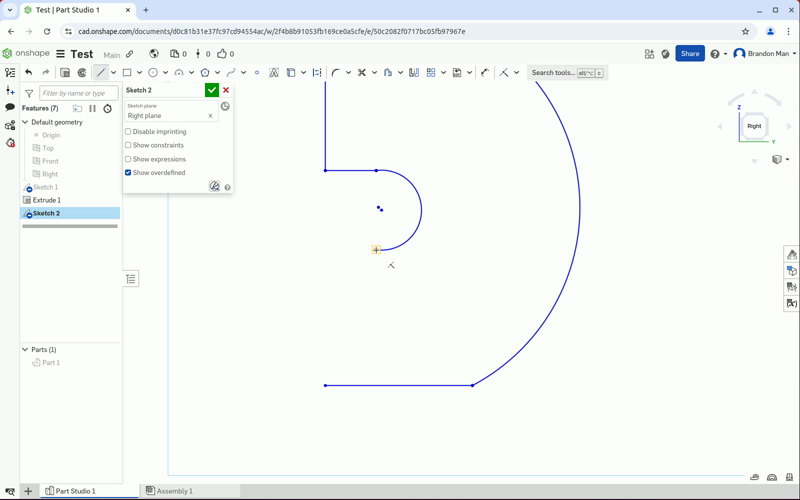
click(376, 249)
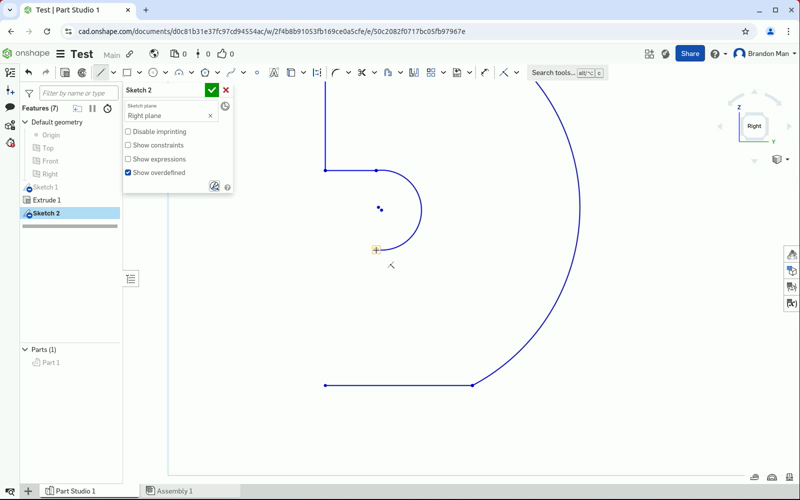
scroll(-6)
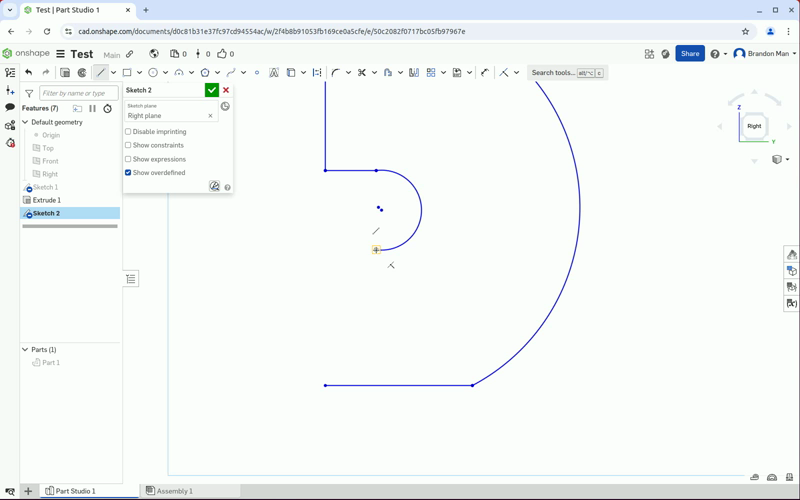
scroll(-6)
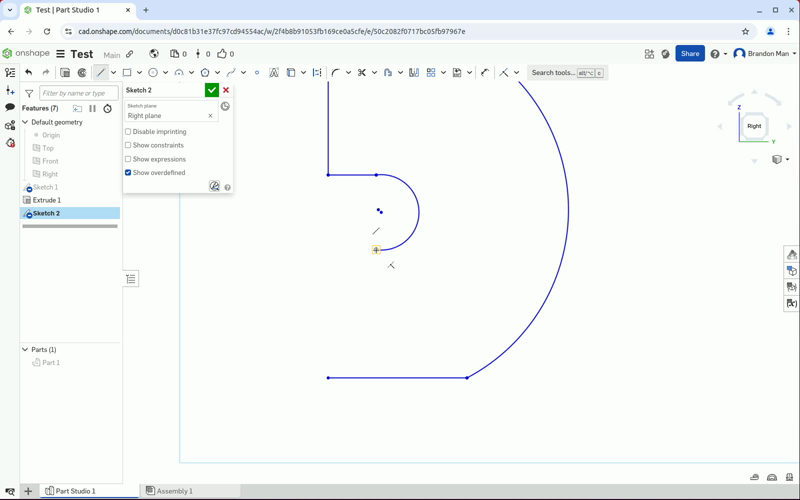
scroll(-6)
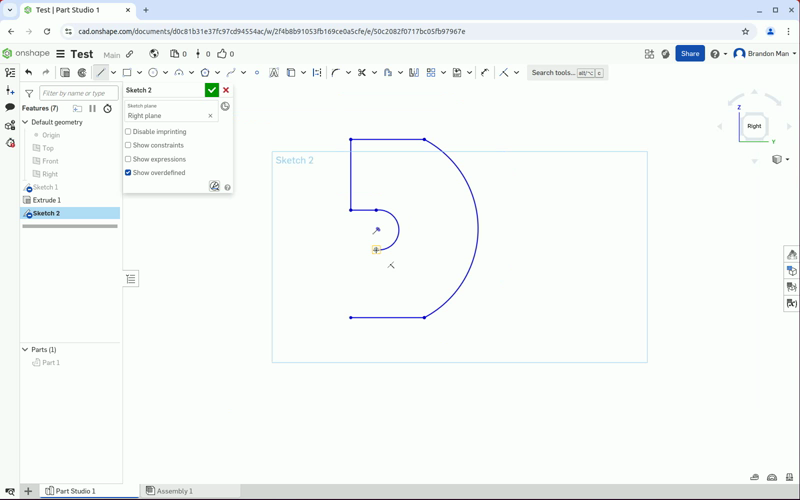
scroll(-6)
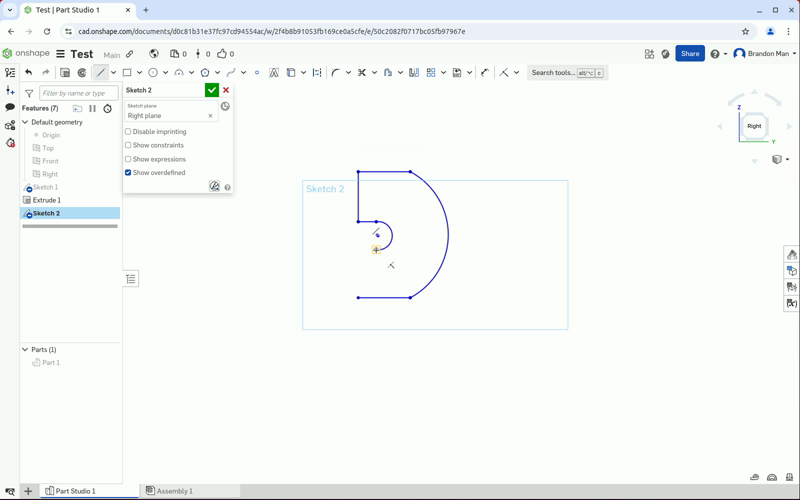
scroll(-6)
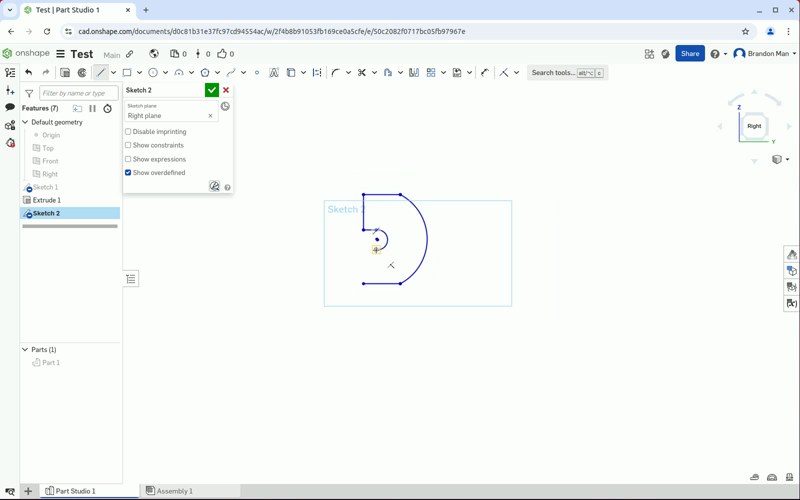
scroll(-6)
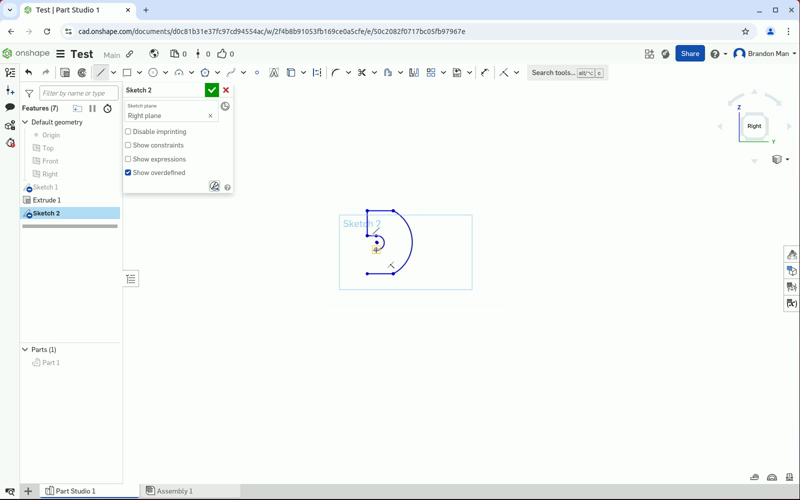
scroll(-6)
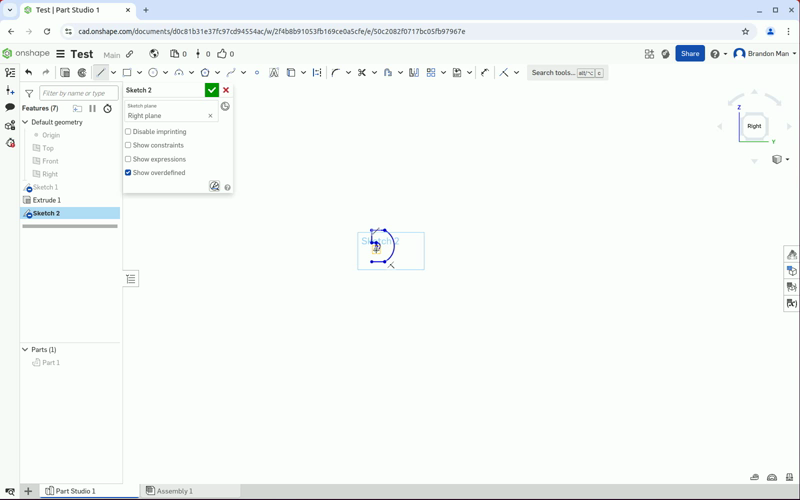
key_down(shift)
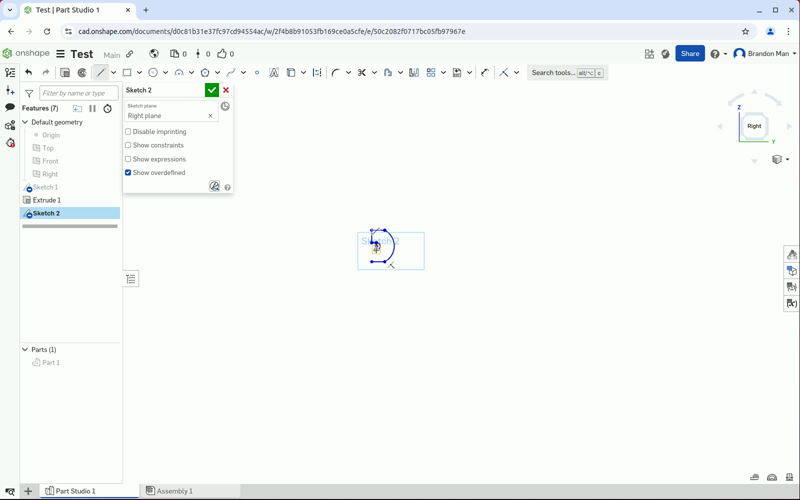
mouse_move(406, 249)
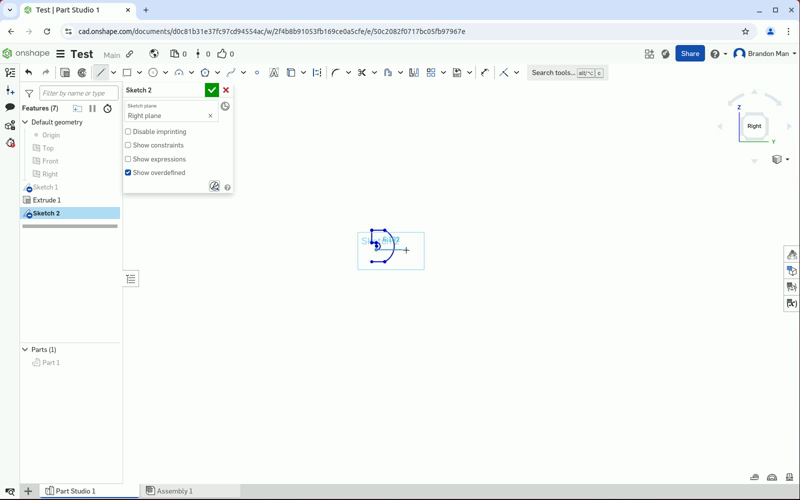
mouse_move(371, 249)
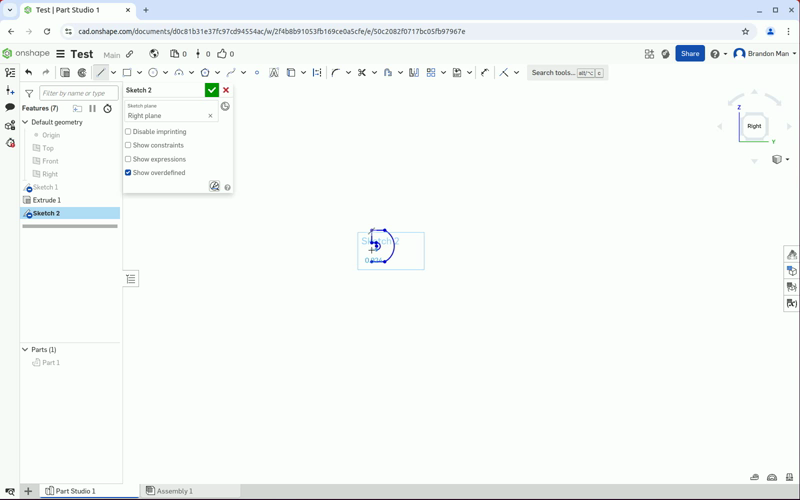
scroll(6)
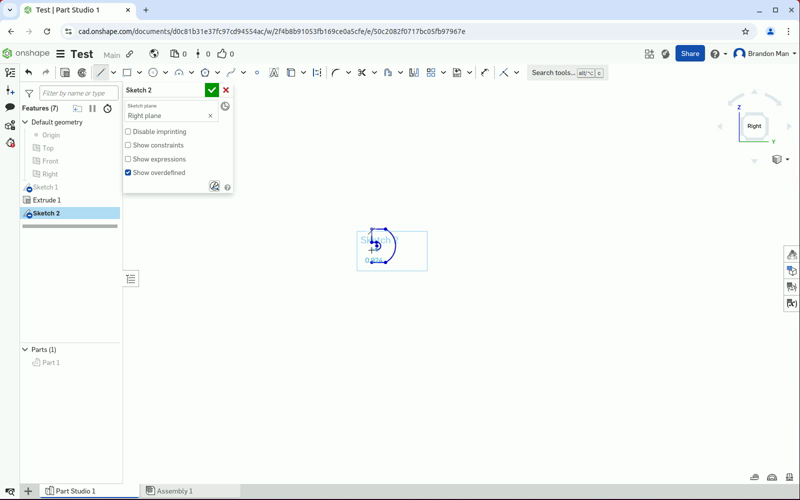
scroll(6)
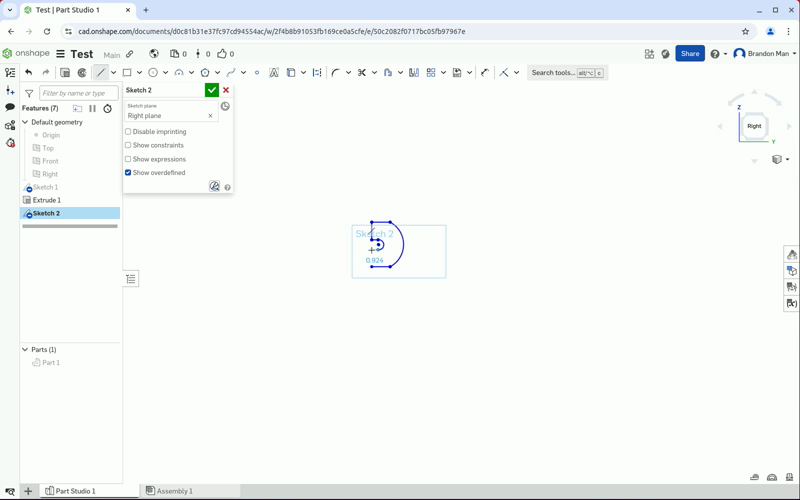
scroll(6)
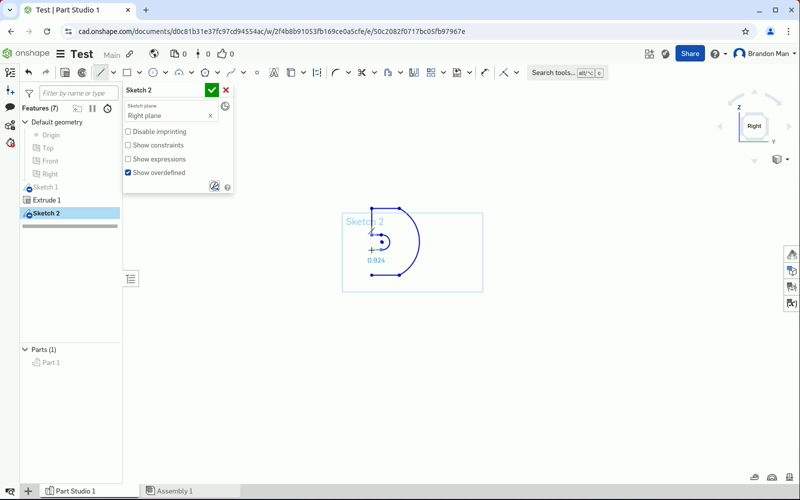
scroll(6)
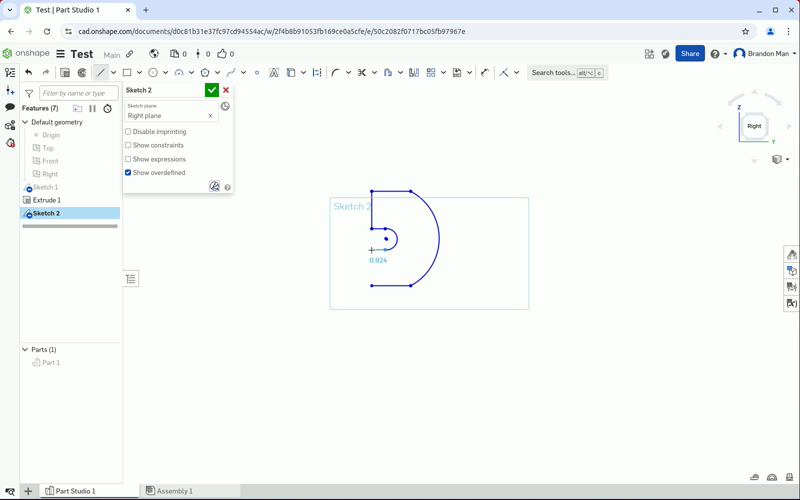
scroll(6)
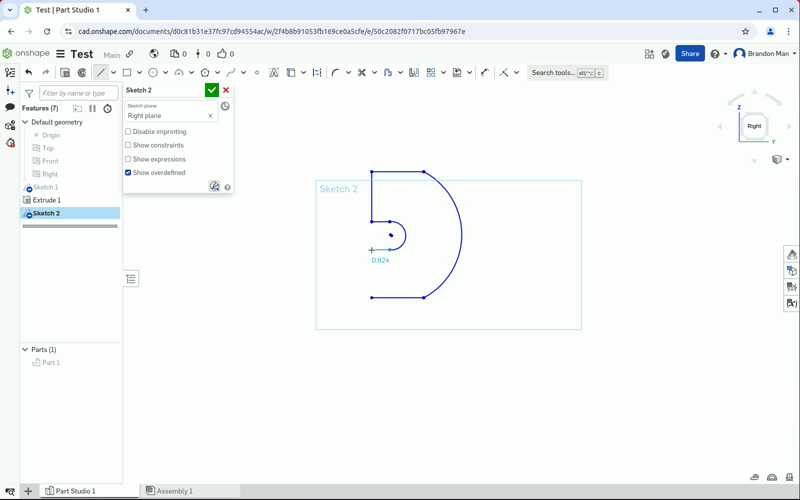
scroll(6)
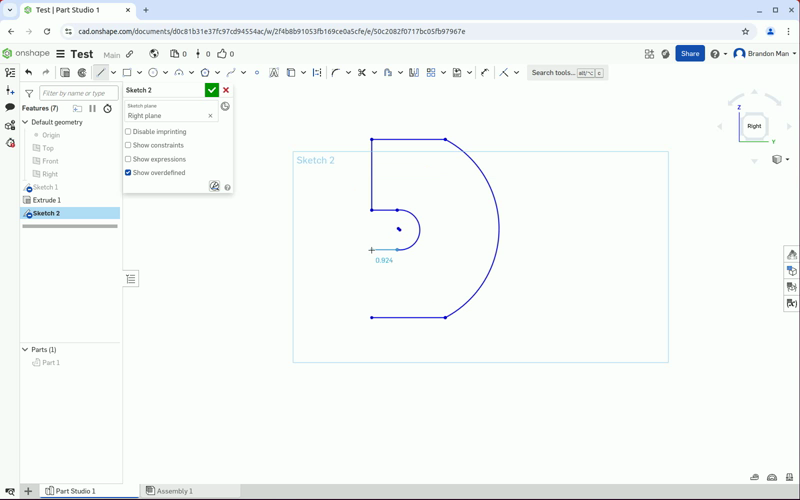
scroll(6)
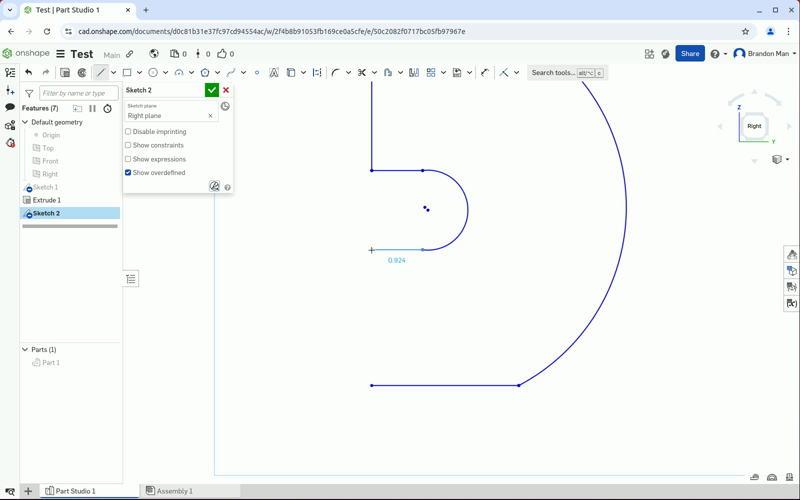
click(371, 249)
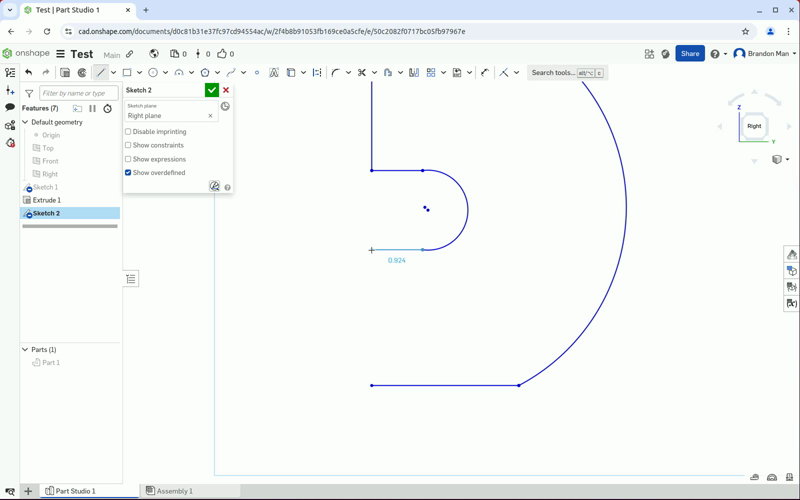
scroll(-6)
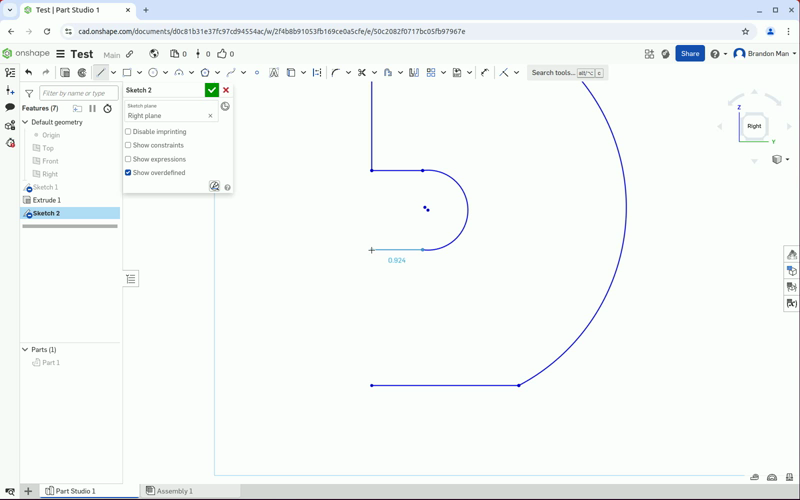
scroll(-6)
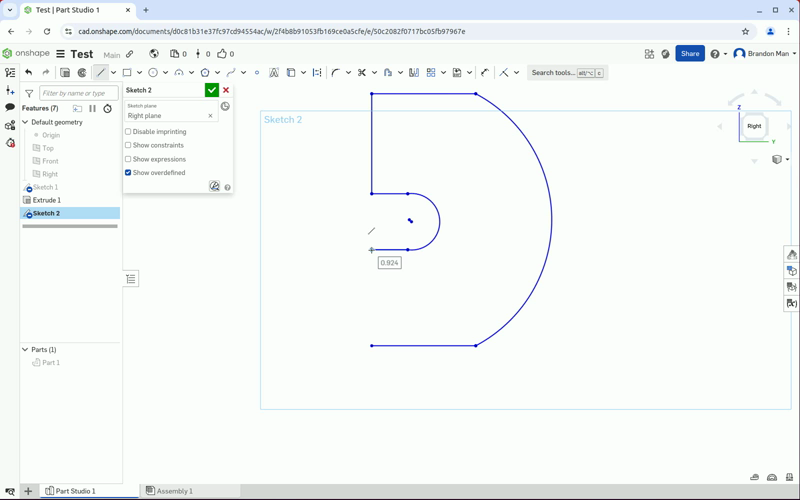
scroll(-6)
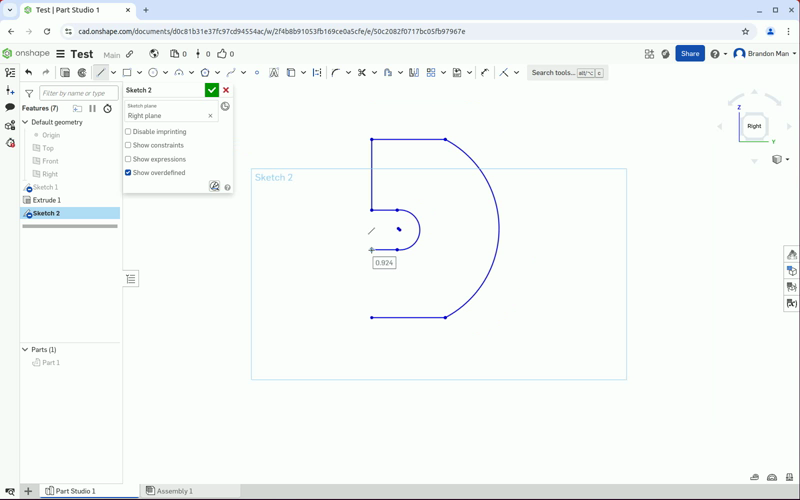
scroll(-6)
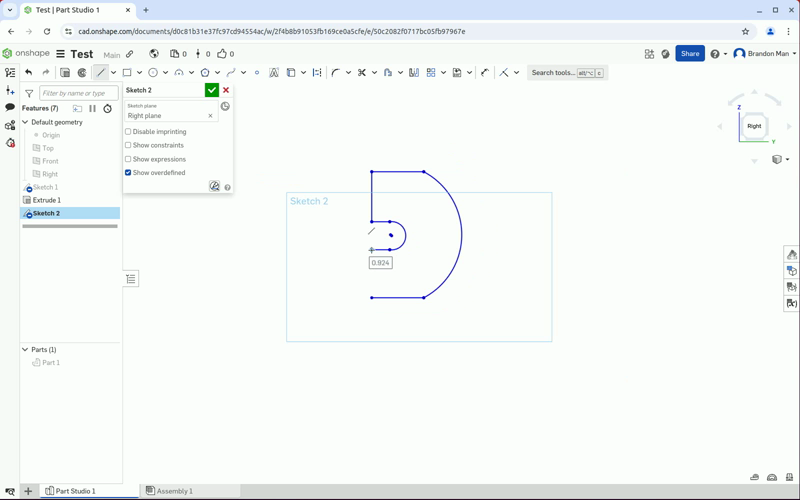
scroll(-6)
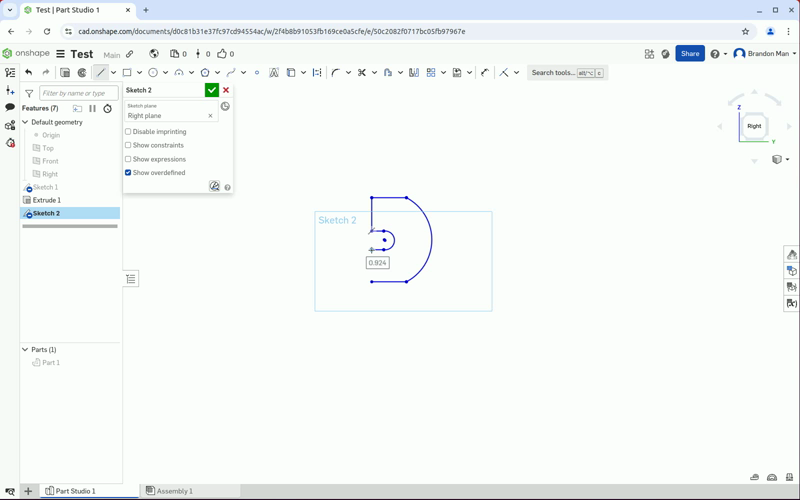
scroll(-6)
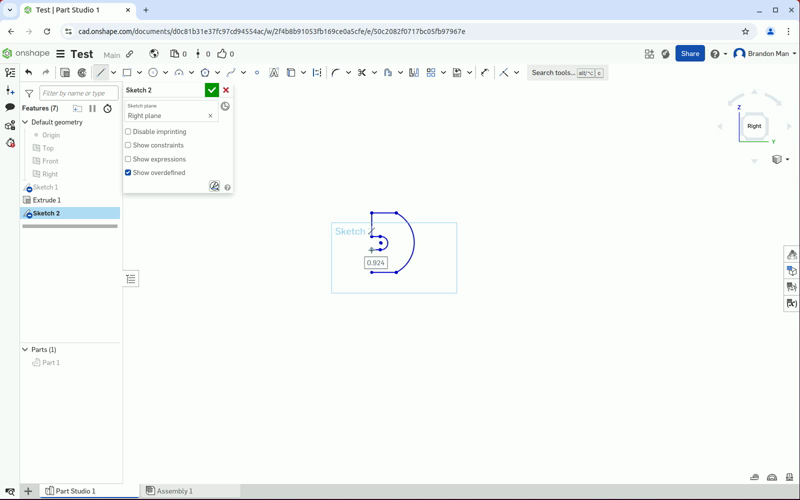
scroll(-6)
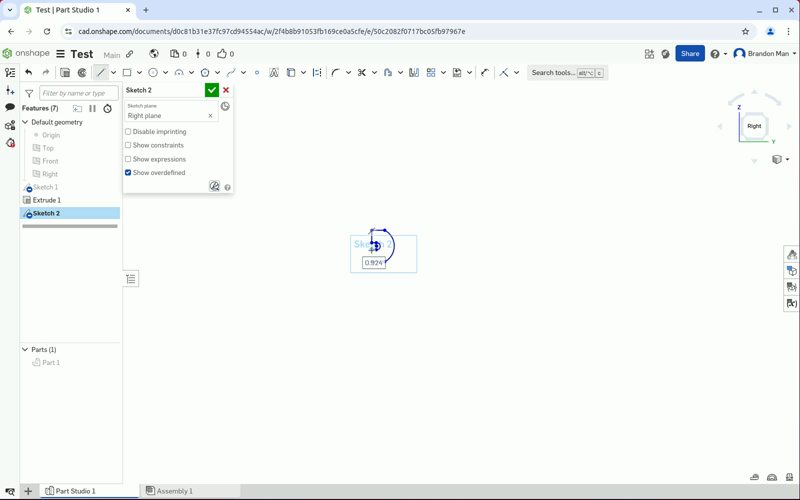
key_up(shift)
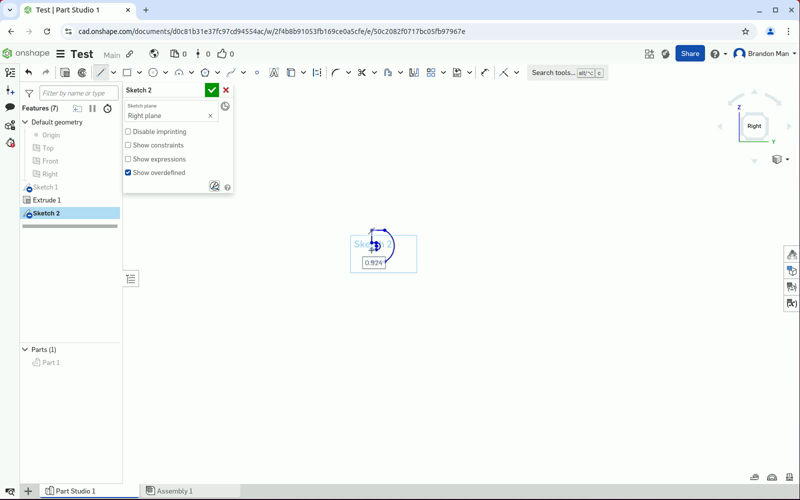
mouse_move(401, 249)
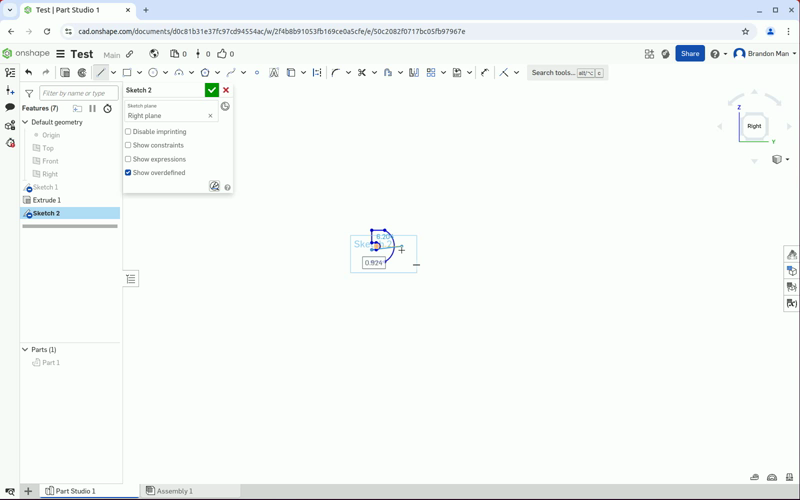
key_down(shift)
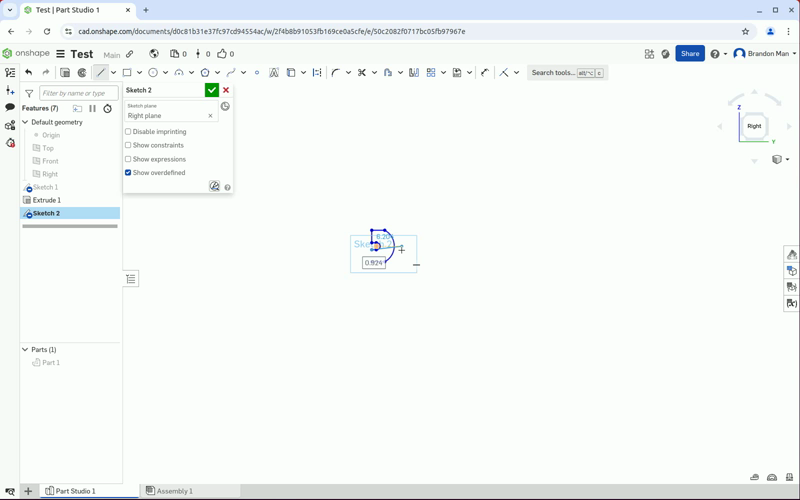
mouse_move(371, 261)
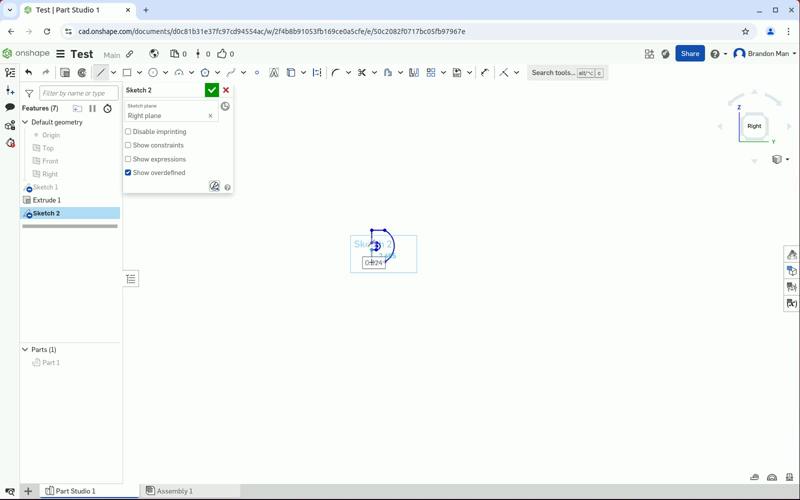
key_up(shift)
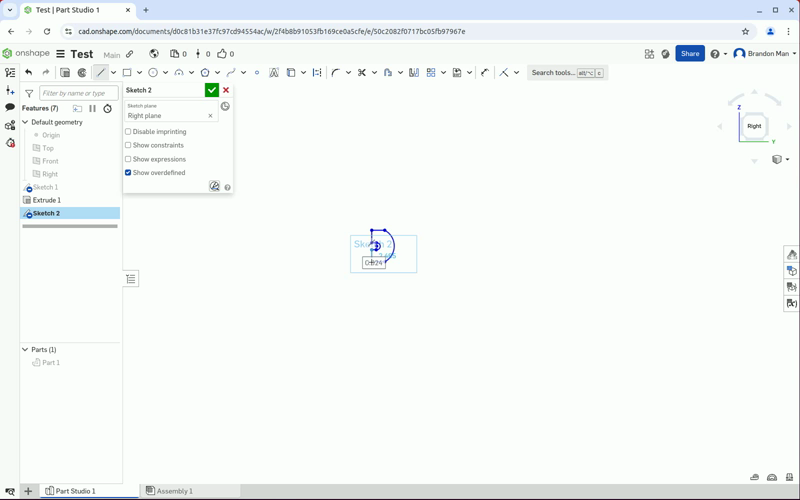
click(371, 261)
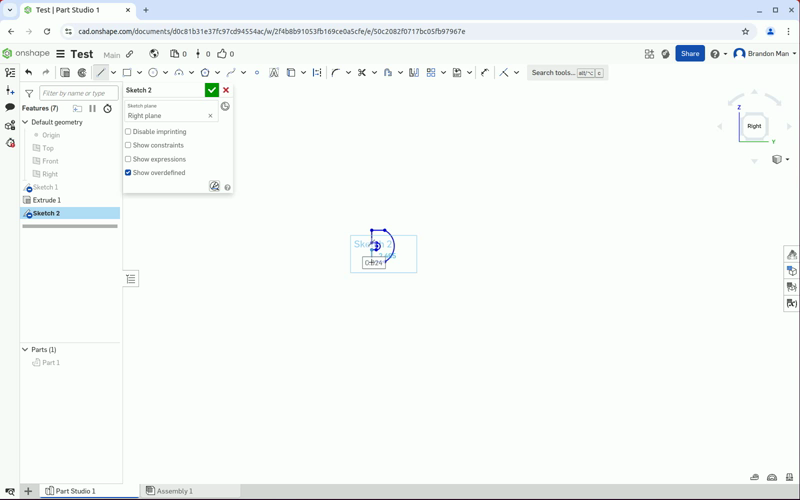
key(esc)
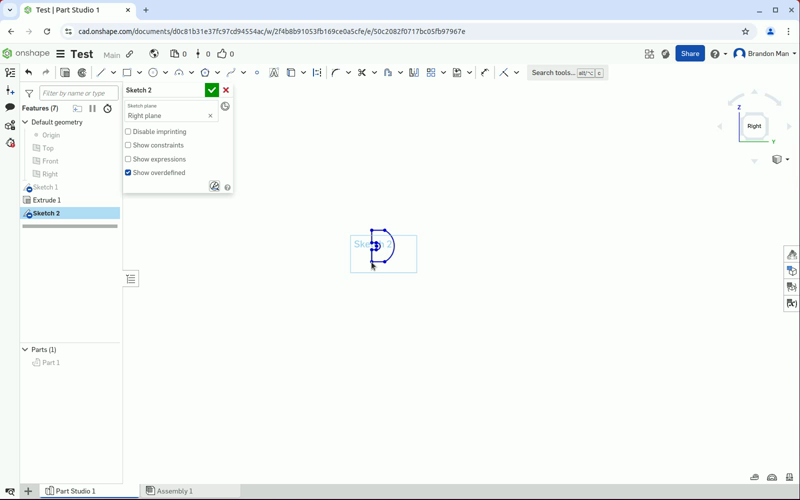
mouse_move(380, 243)
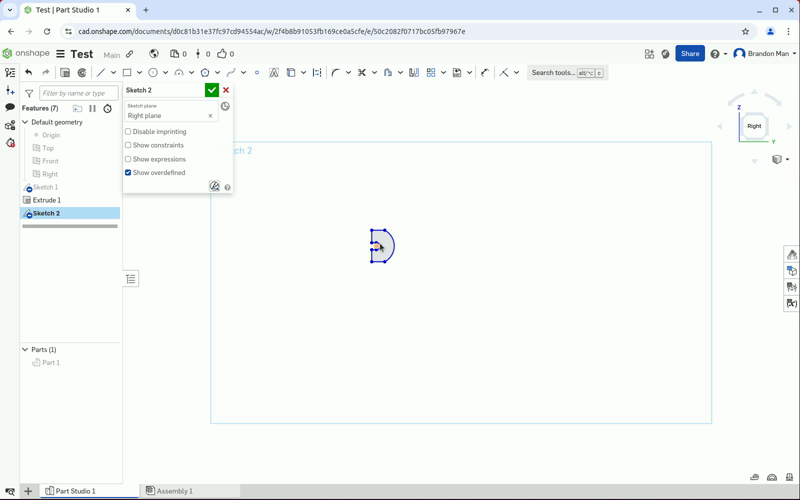
scroll(6)
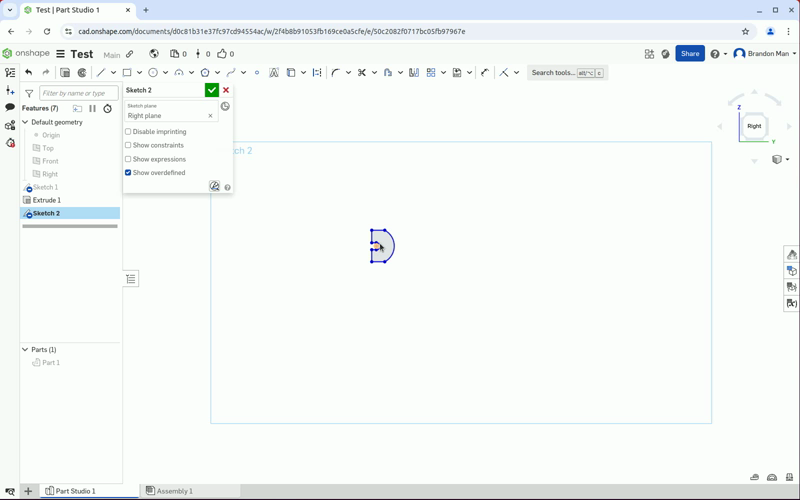
scroll(6)
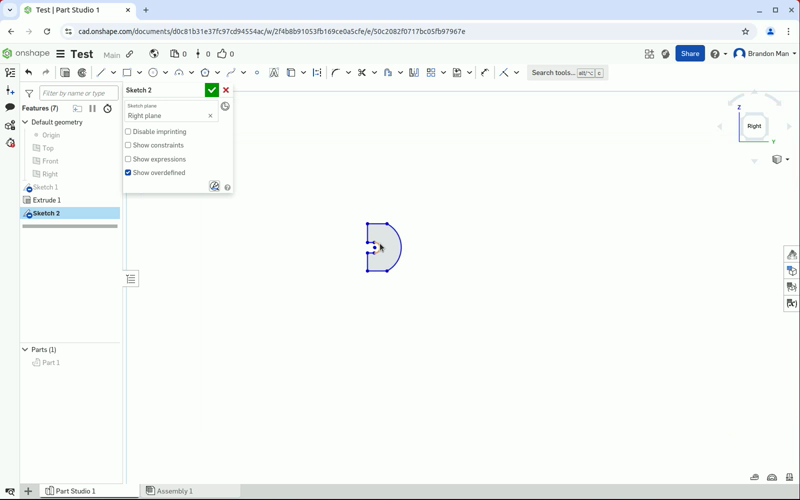
scroll(6)
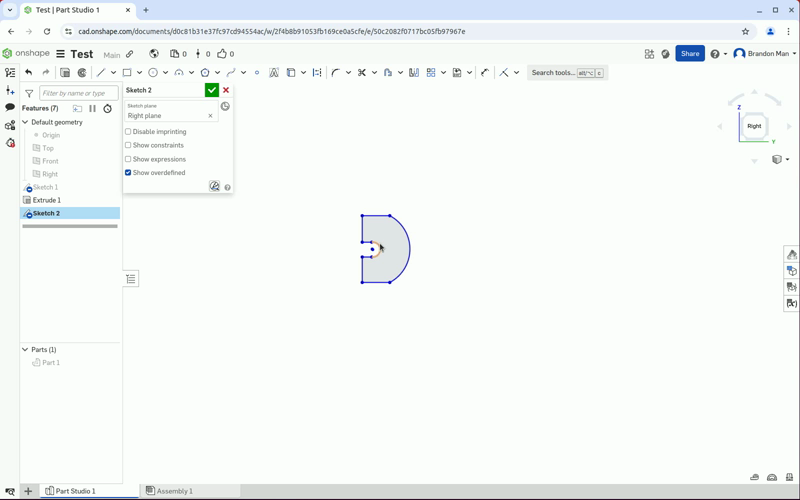
scroll(6)
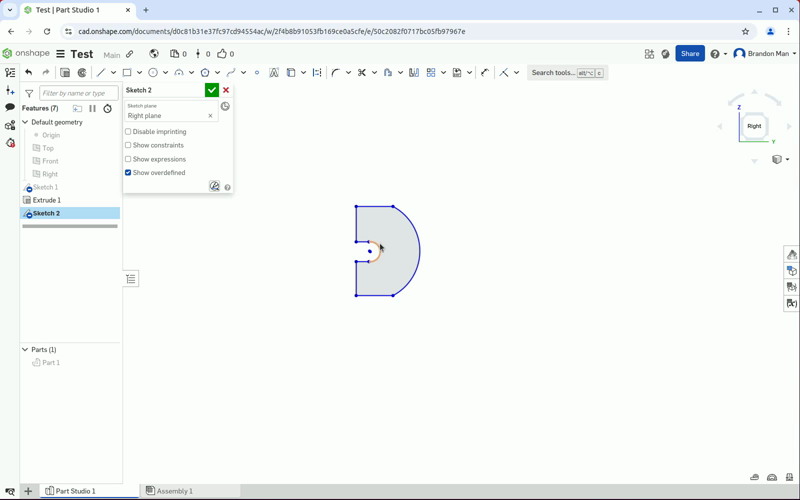
scroll(6)
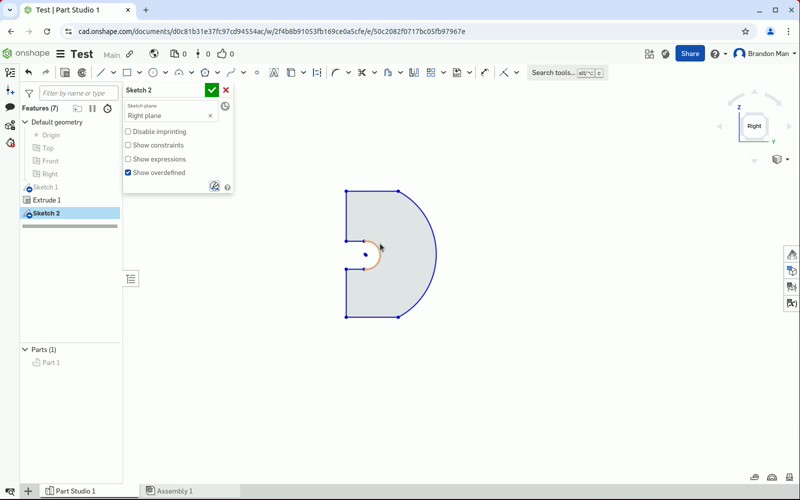
scroll(6)
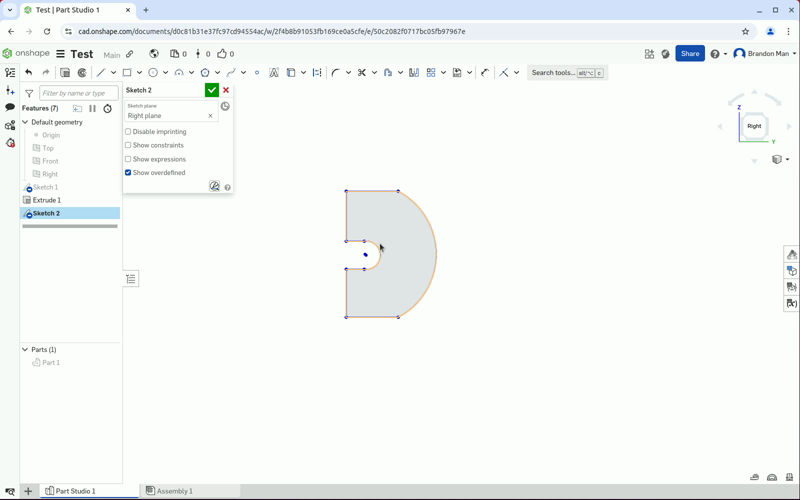
scroll(6)
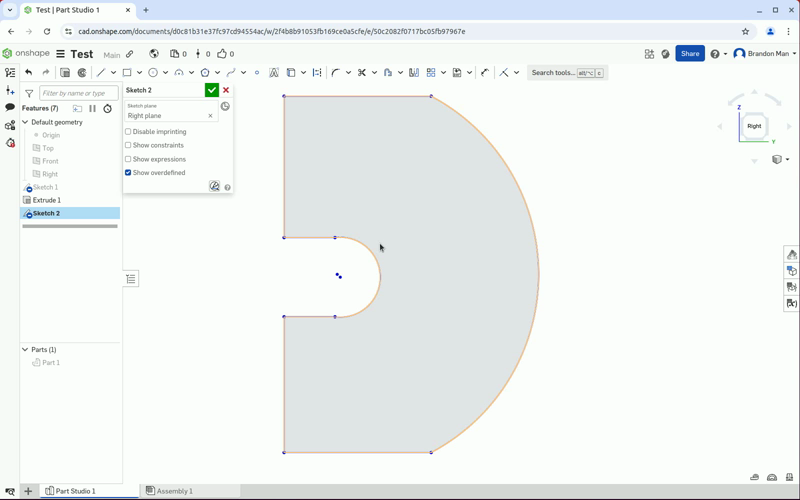
click(380, 243)
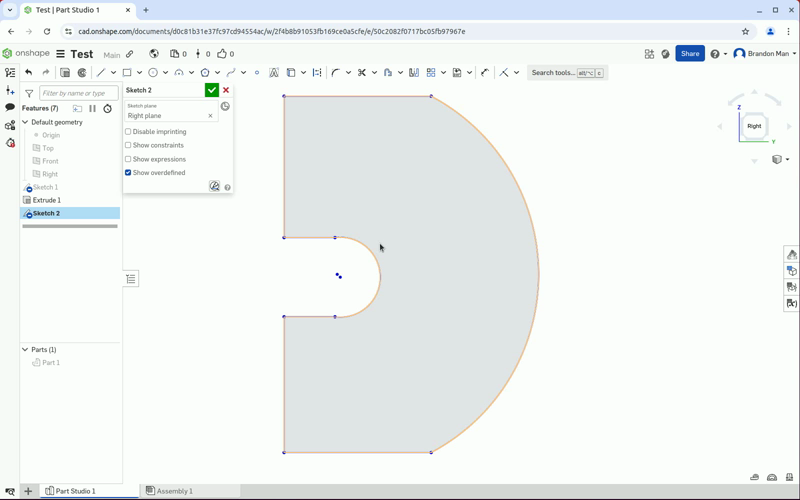
scroll(-6)
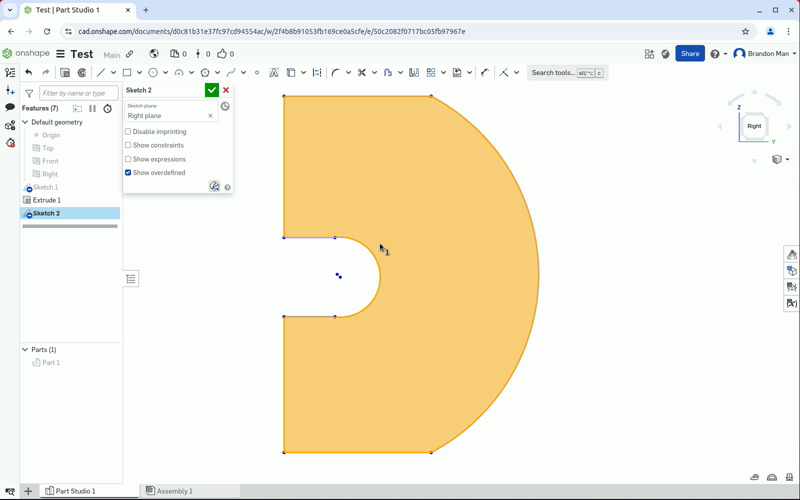
scroll(-6)
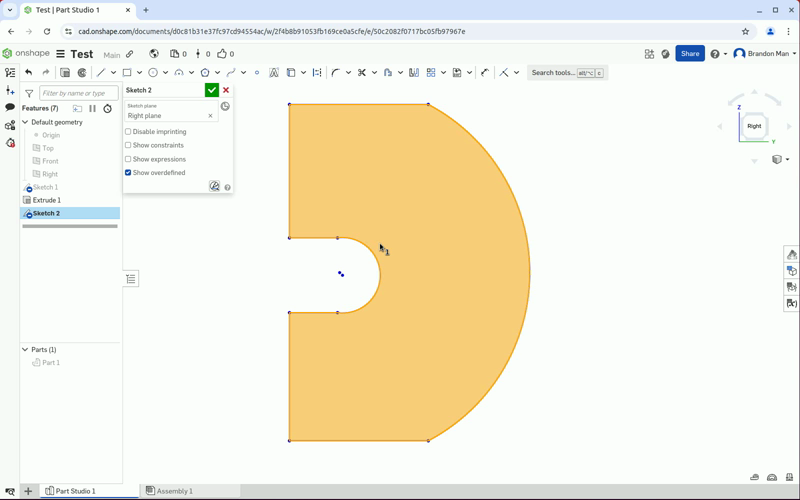
scroll(-6)
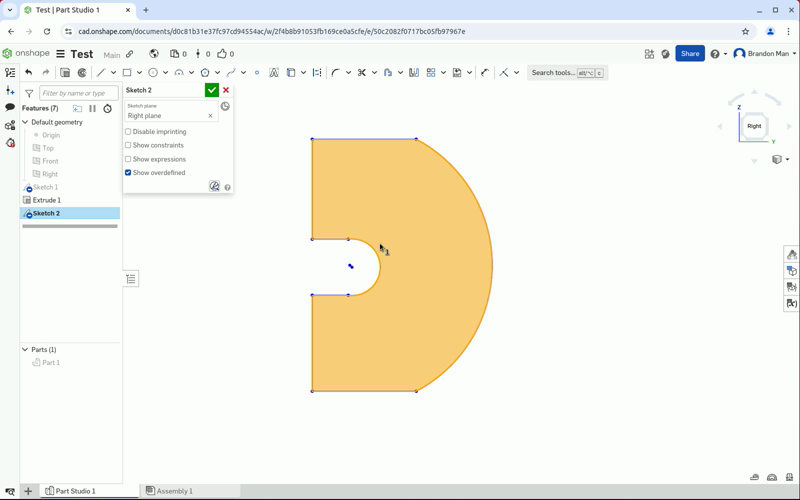
scroll(-6)
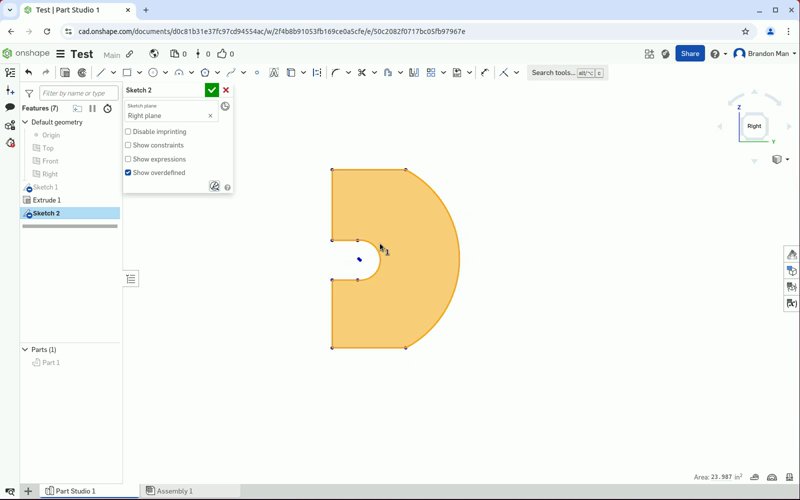
scroll(-6)
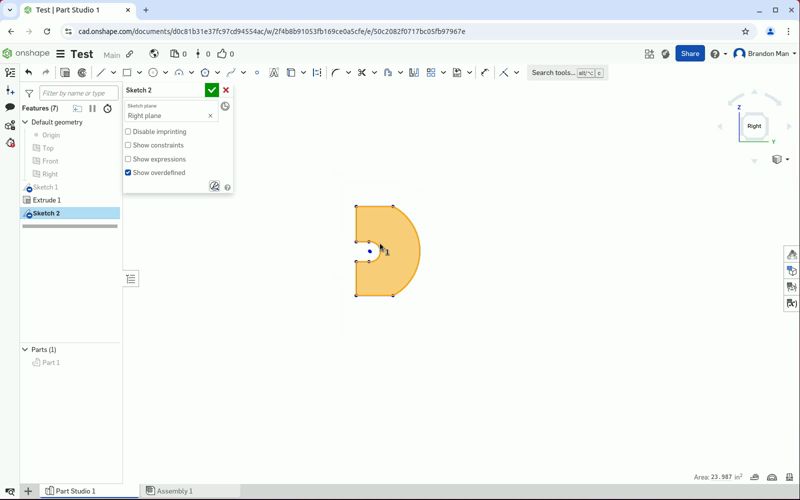
scroll(-6)
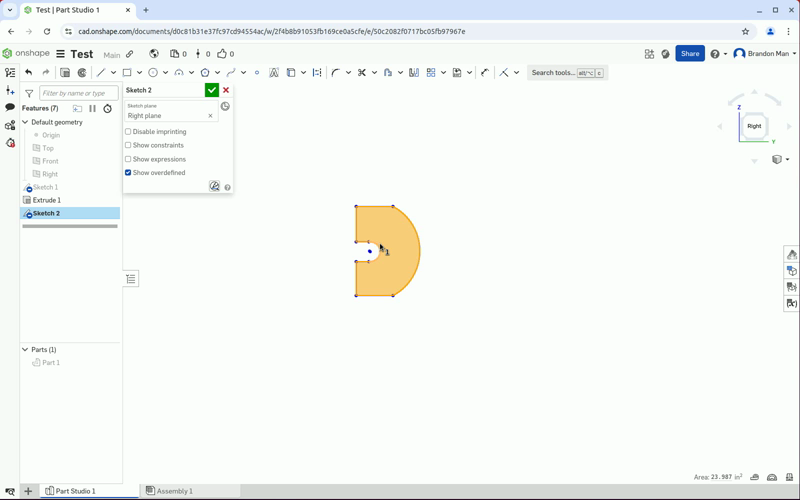
scroll(-6)
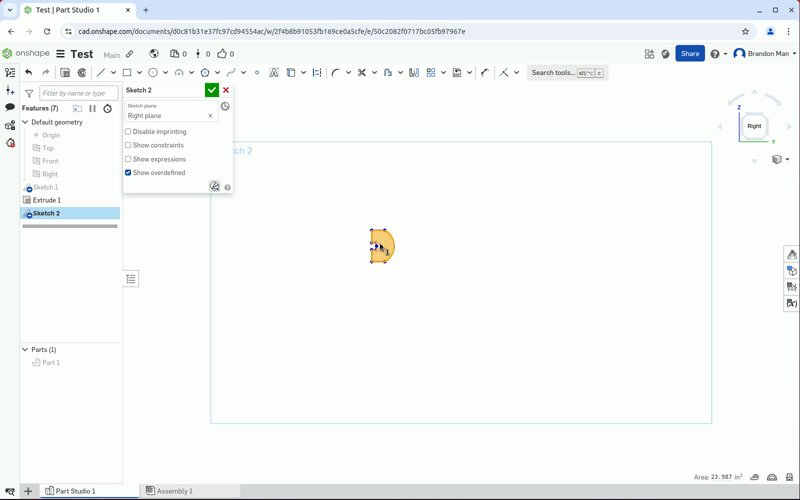
mouse_move(73, 352)
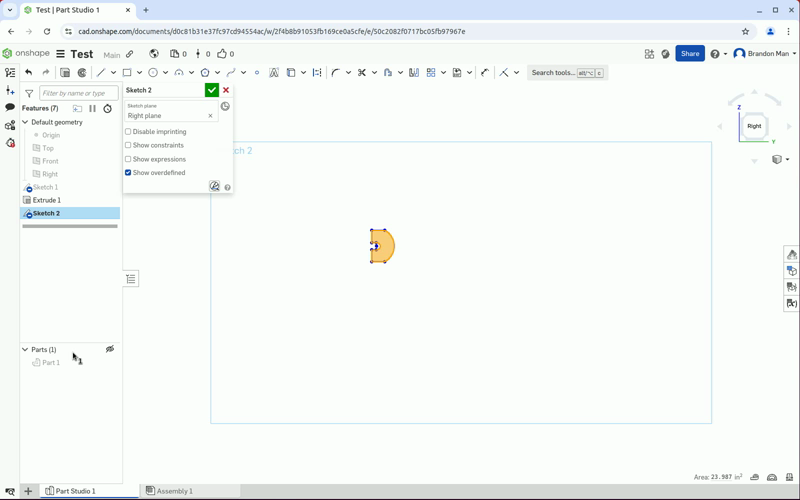
key(shift+y)
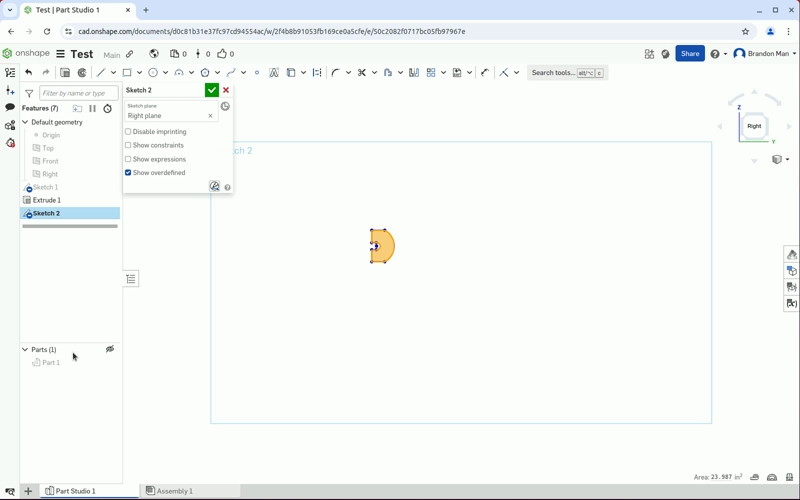
key(shift+e)
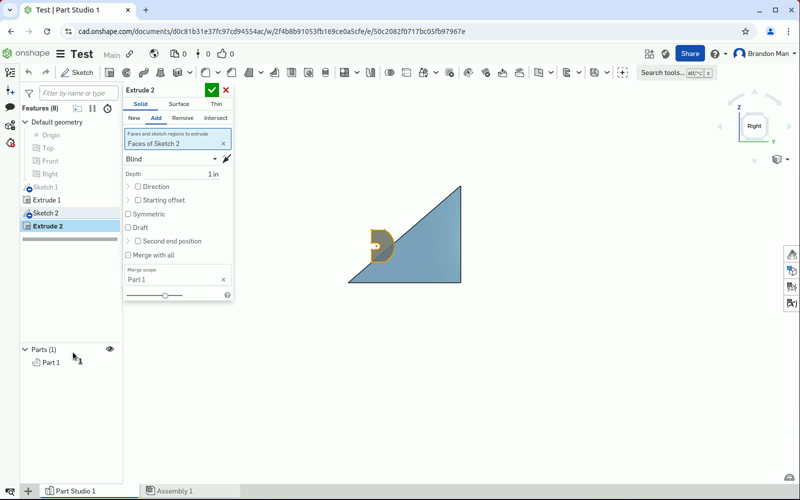
mouse_move(143, 106)
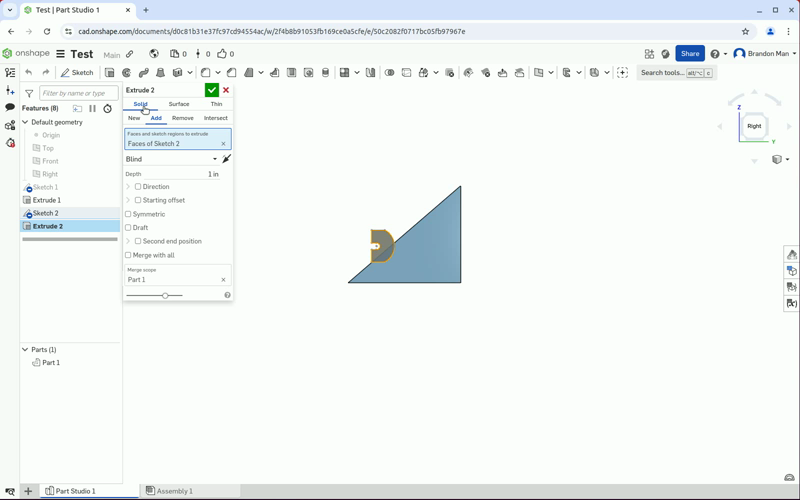
click(143, 106)
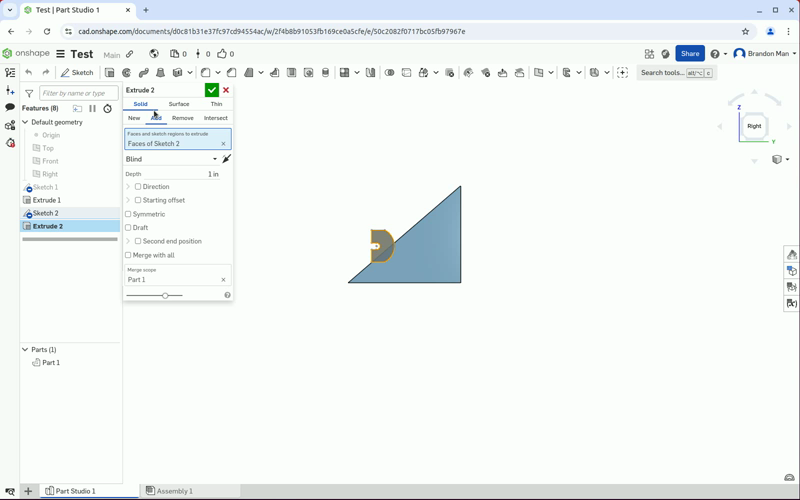
mouse_move(186, 120)
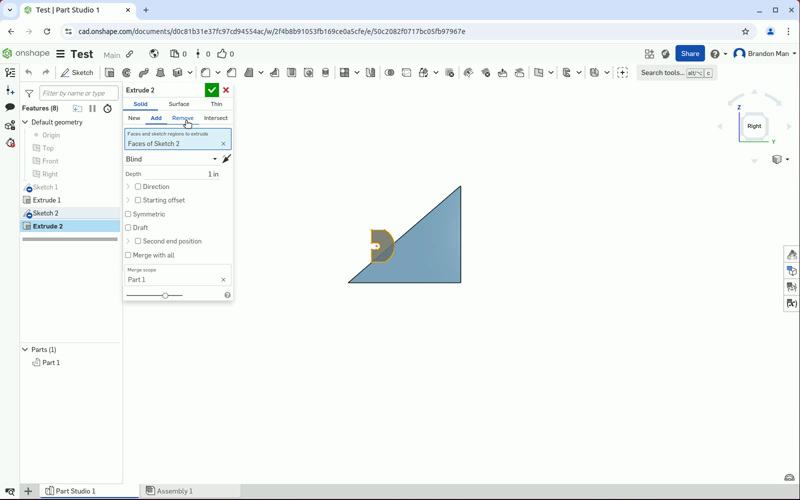
click(186, 120)
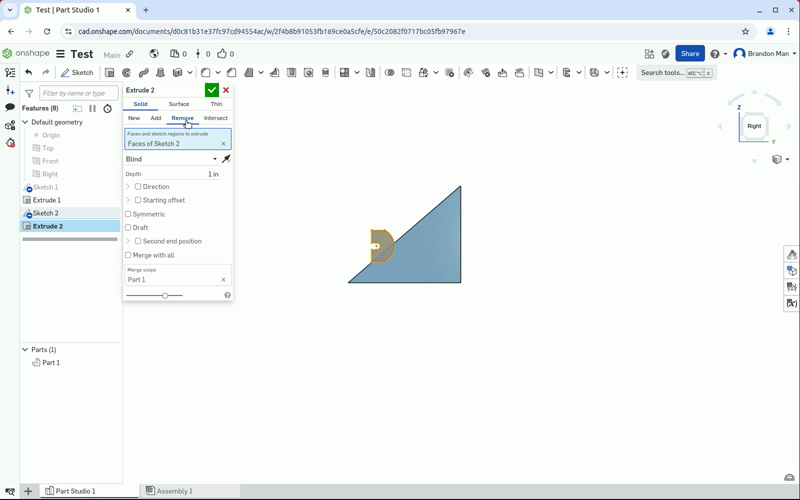
key(tab, 4)
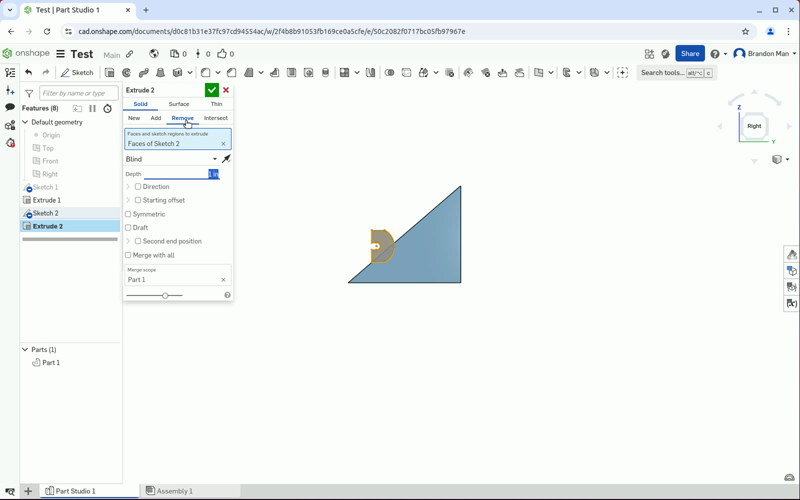
text(0.722)
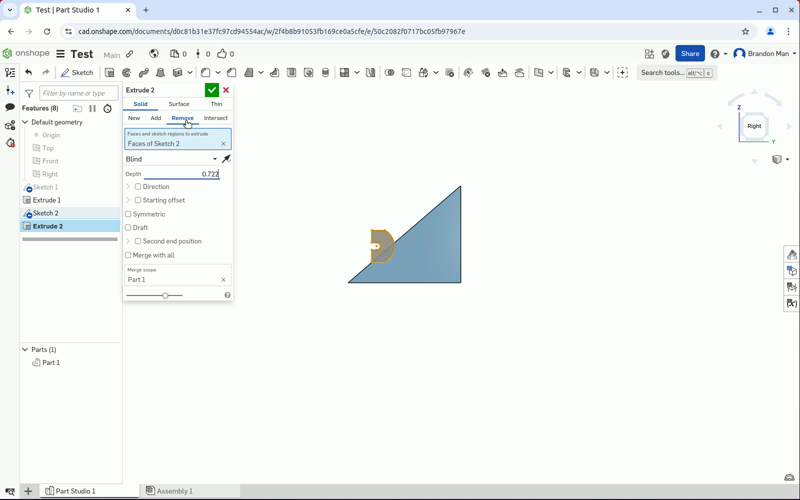
key(tab, 6)
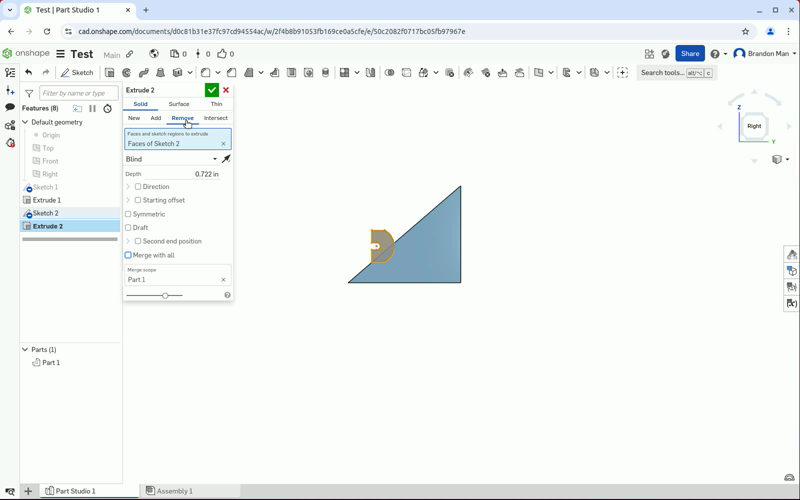
key(space)
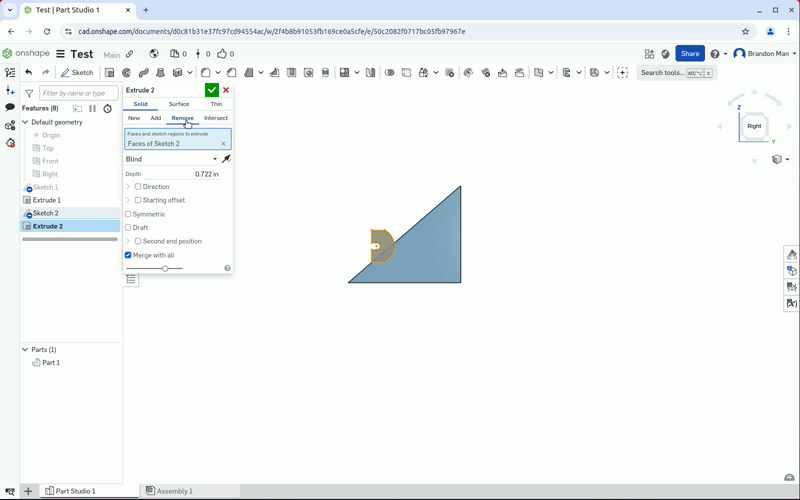
key(enter)
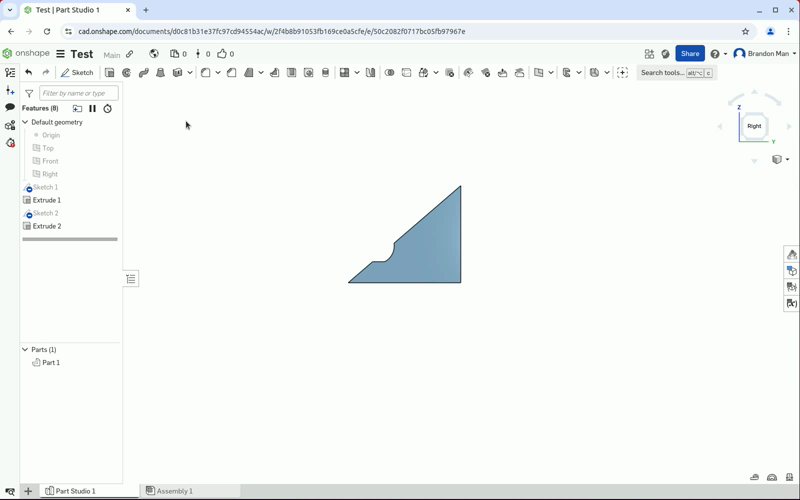
key(shift+h)
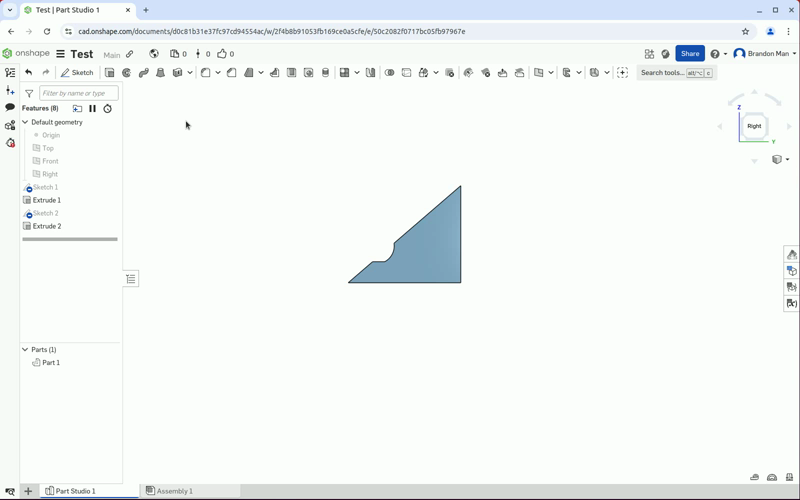
key(shift+h)
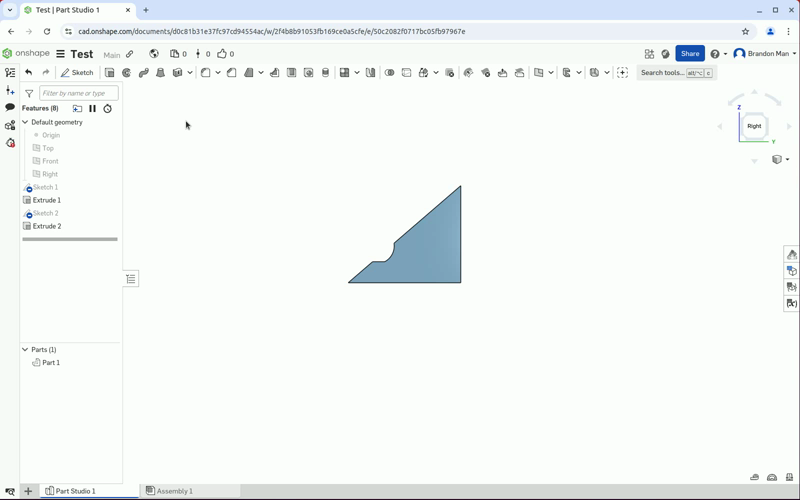
mouse_move(73, 189)
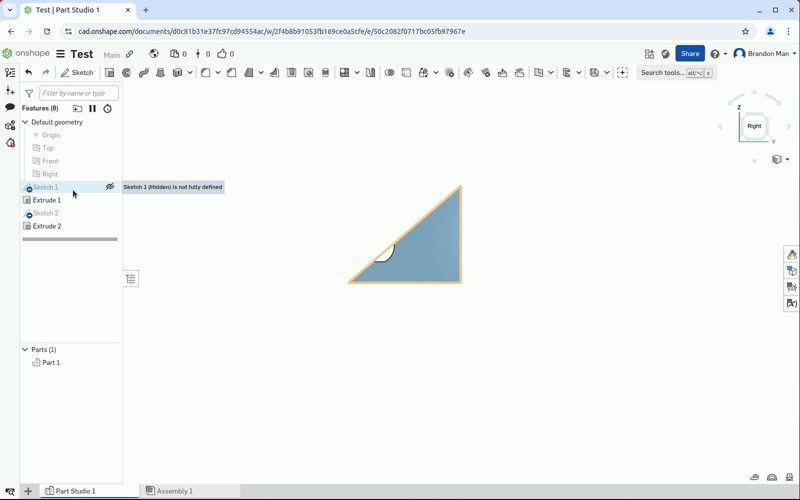
click(73, 189)
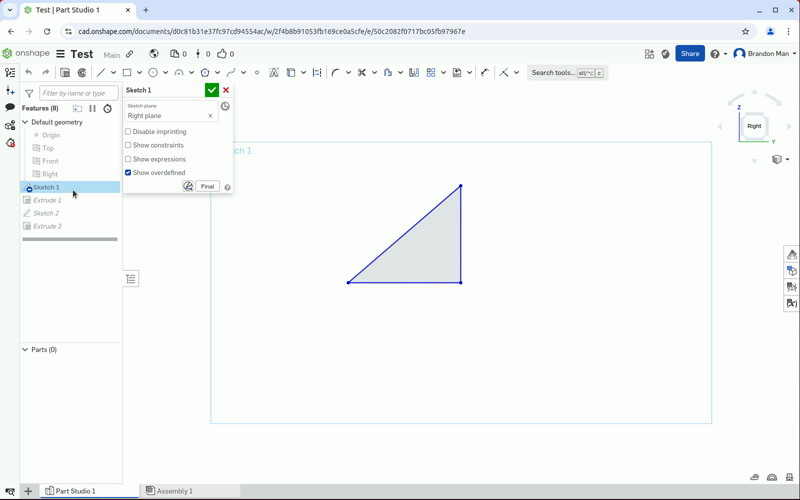
mouse_move(229, 92)
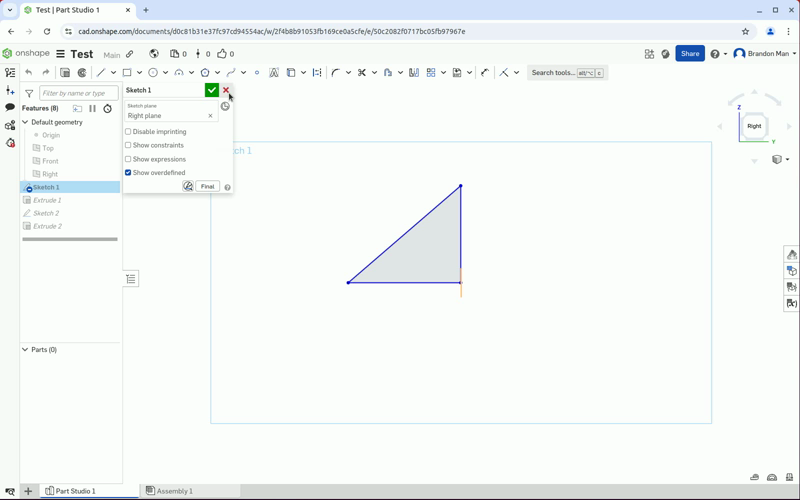
click(229, 92)
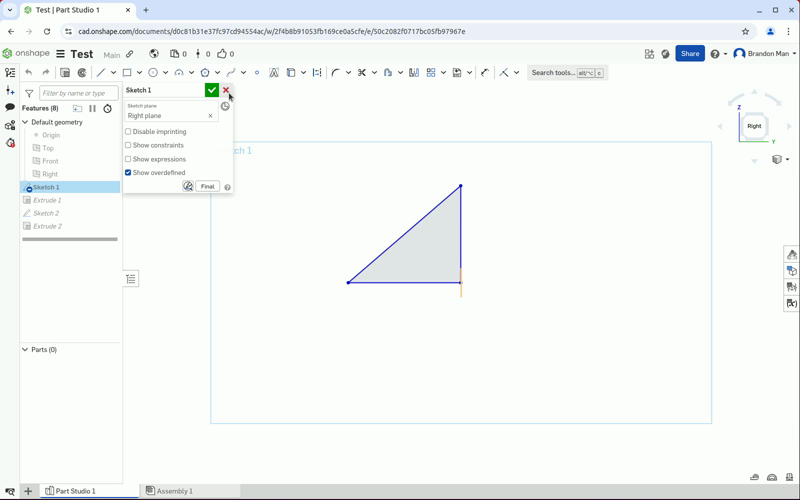
key(shift+s)
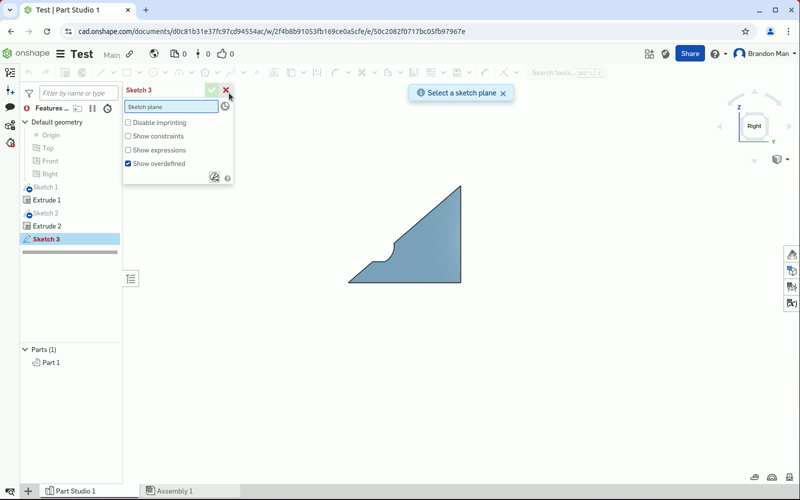
mouse_move(73, 176)
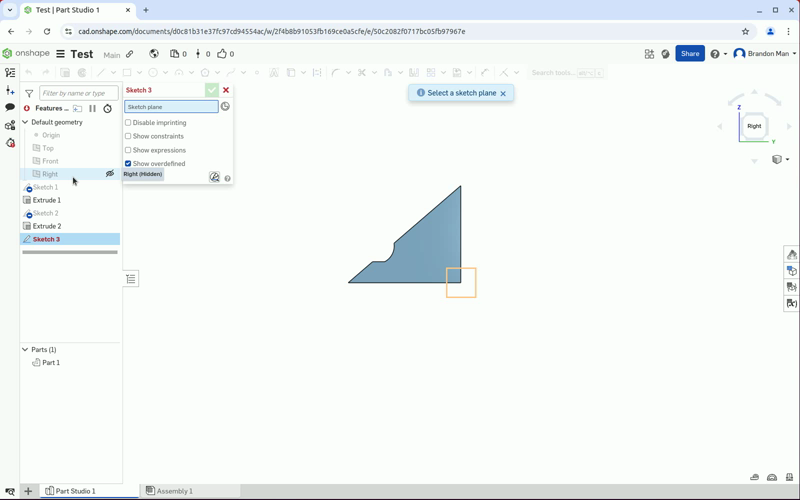
click(73, 176)
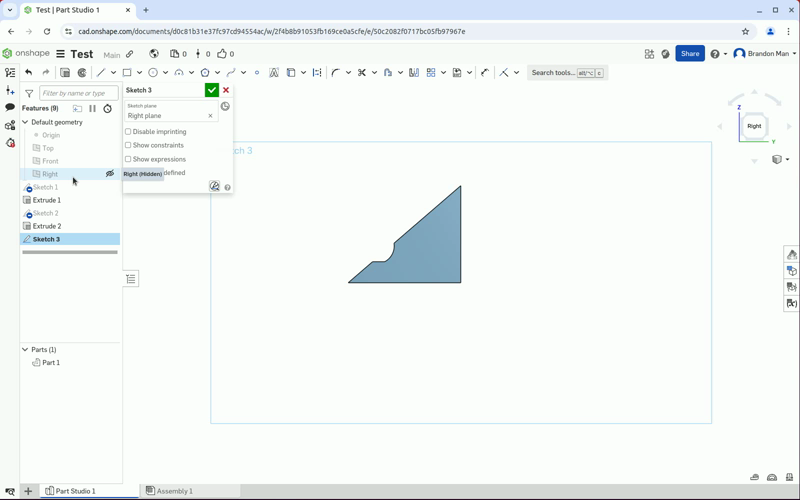
mouse_move(73, 352)
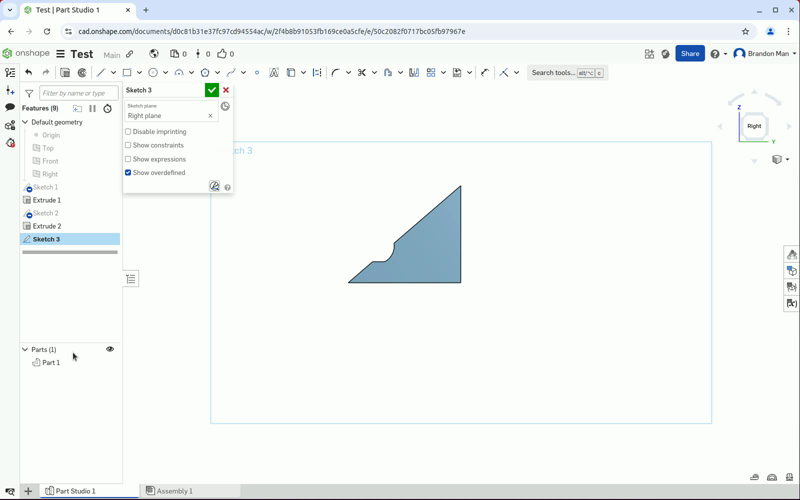
key(y)
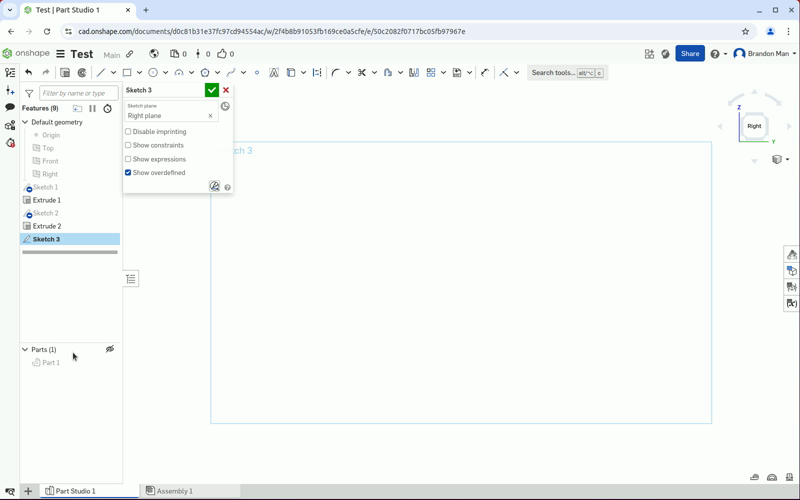
key(l)
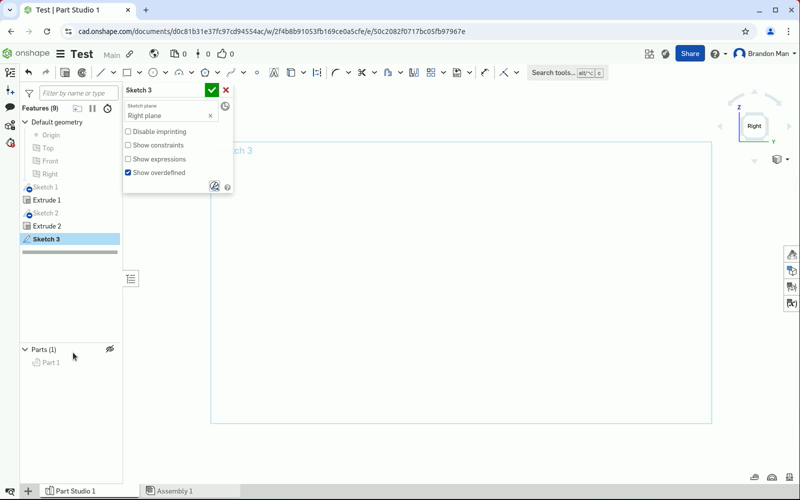
key_down(shift)
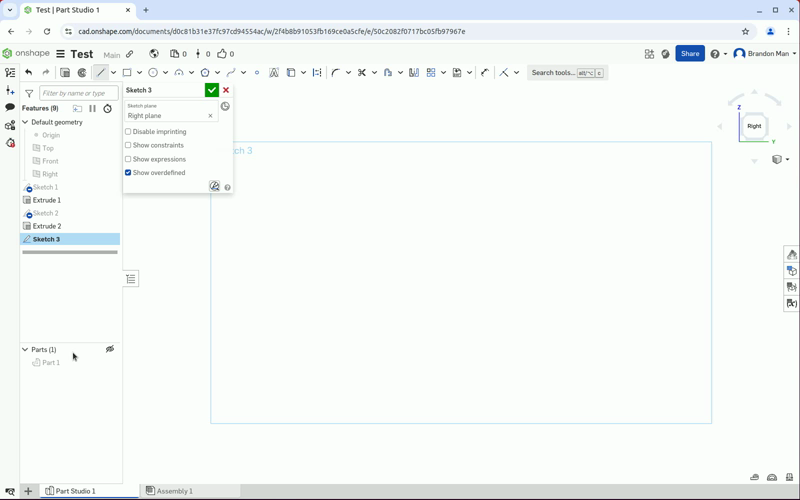
mouse_move(355, 280)
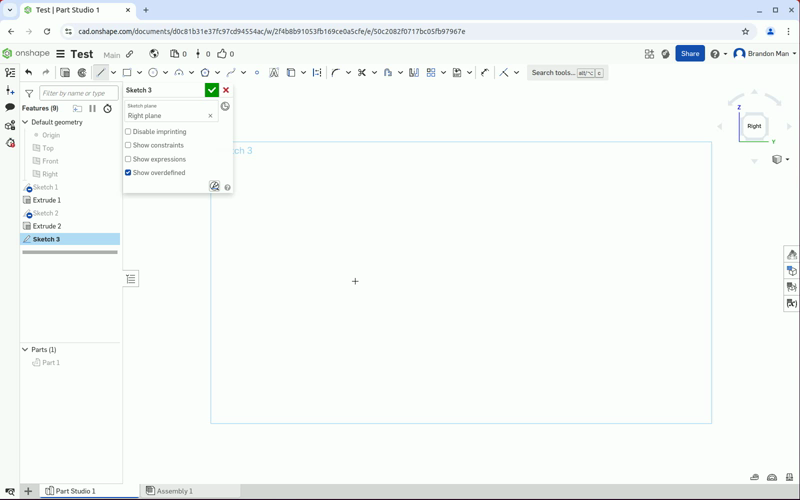
click(355, 280)
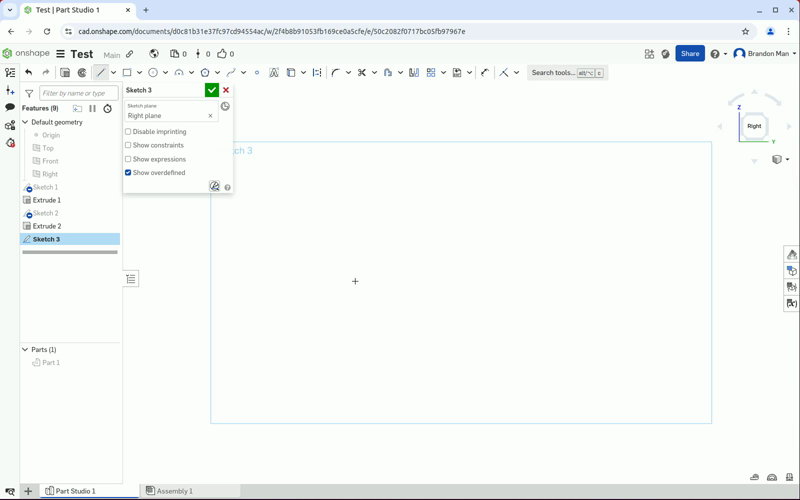
key_up(shift)
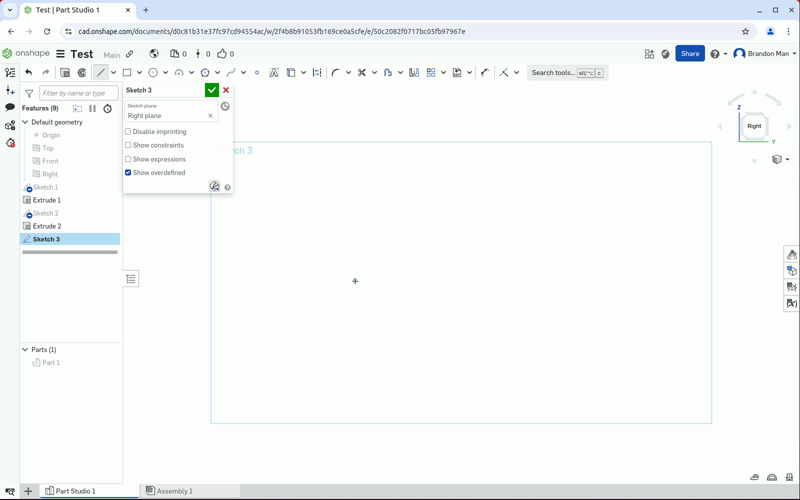
key_down(shift)
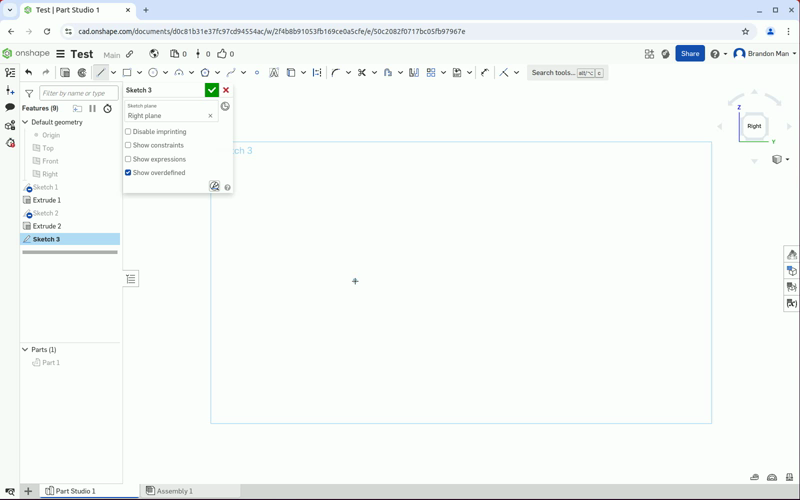
mouse_move(385, 280)
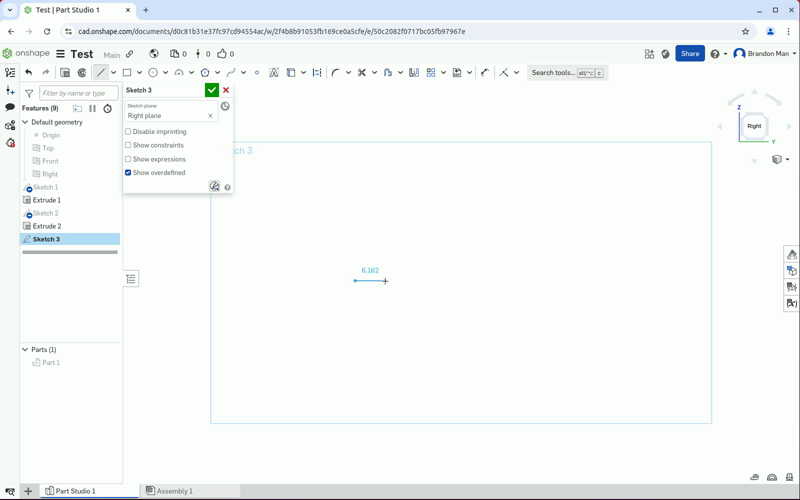
mouse_move(370, 280)
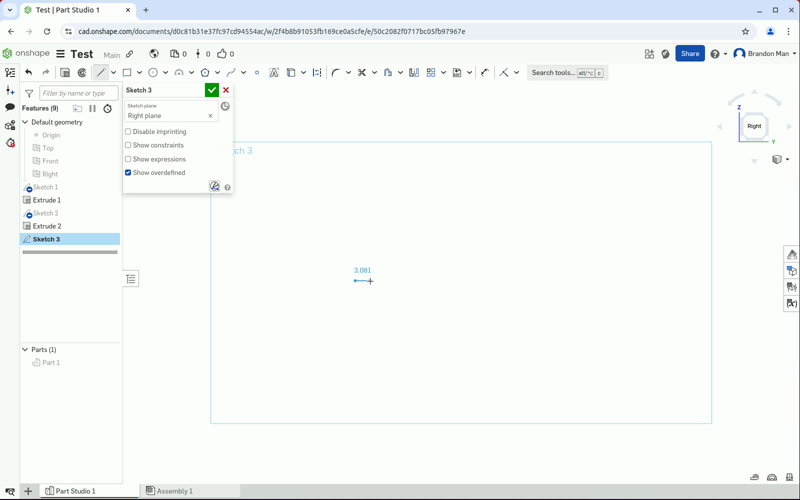
click(370, 280)
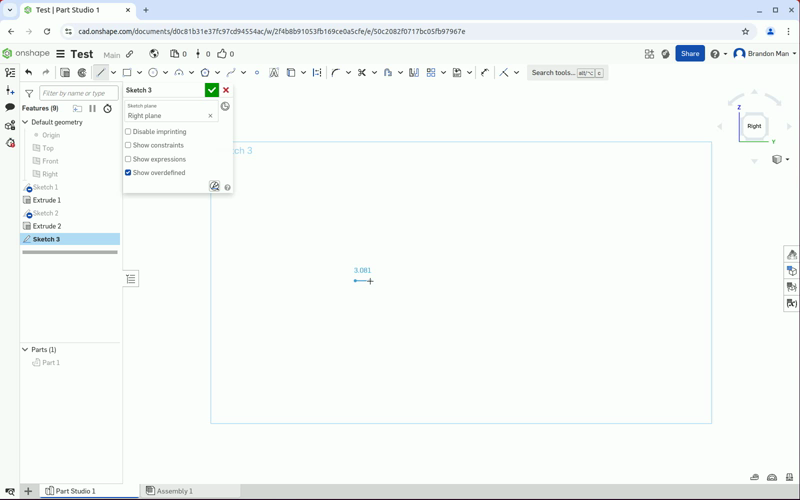
key_up(shift)
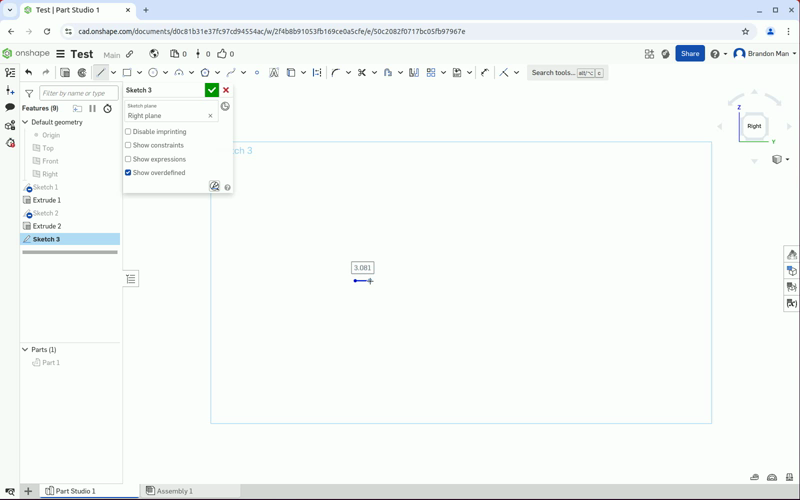
key_down(shift)
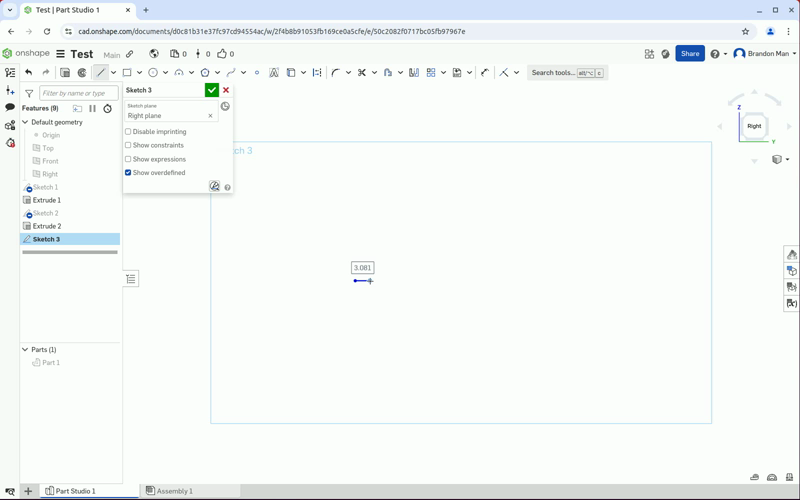
mouse_move(400, 280)
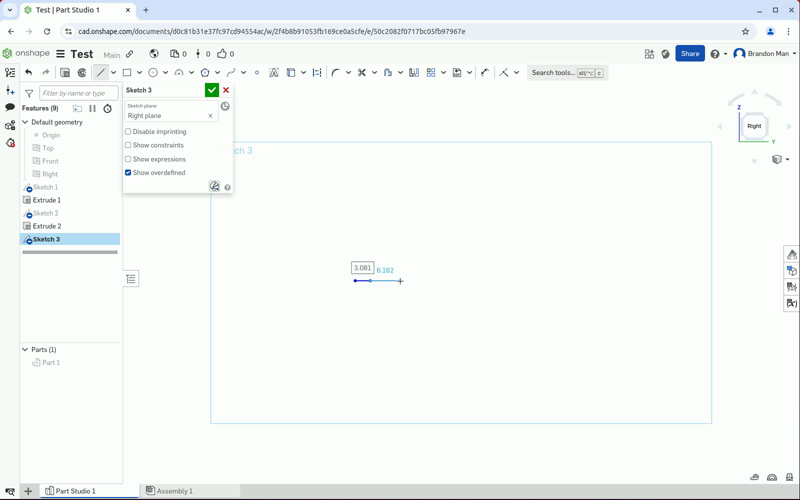
mouse_move(370, 230)
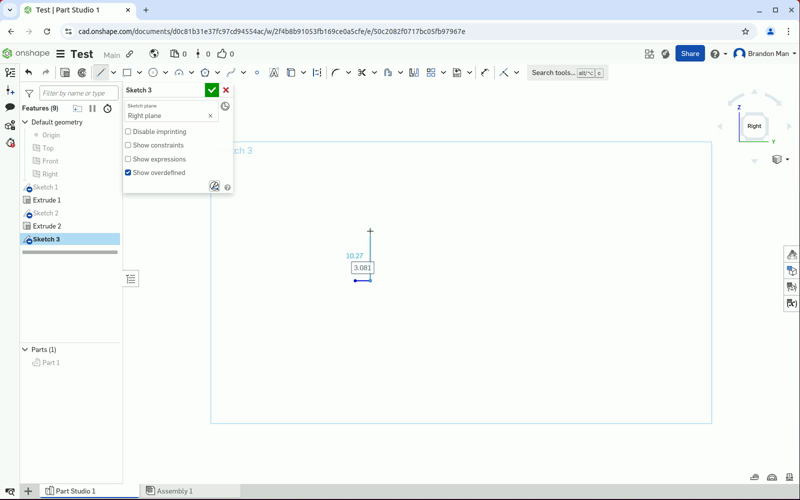
click(370, 230)
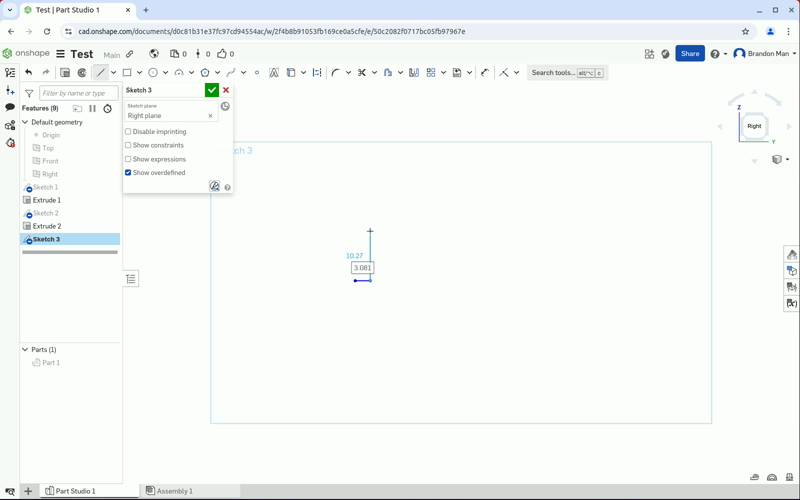
key_up(shift)
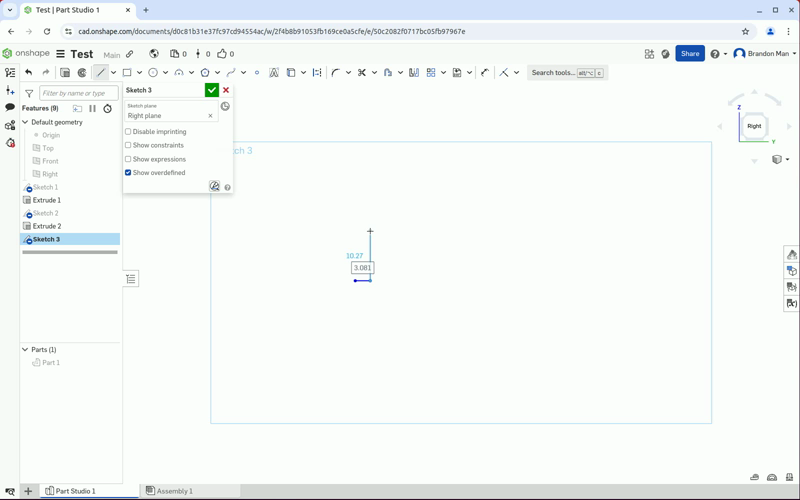
key_down(shift)
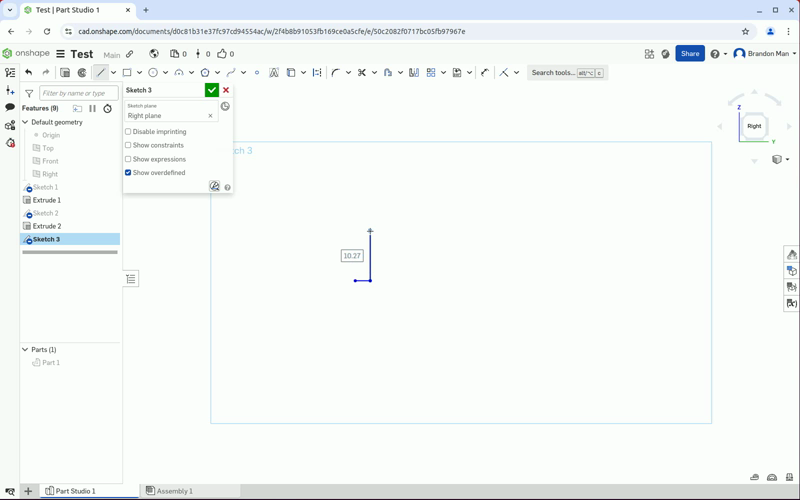
mouse_move(400, 230)
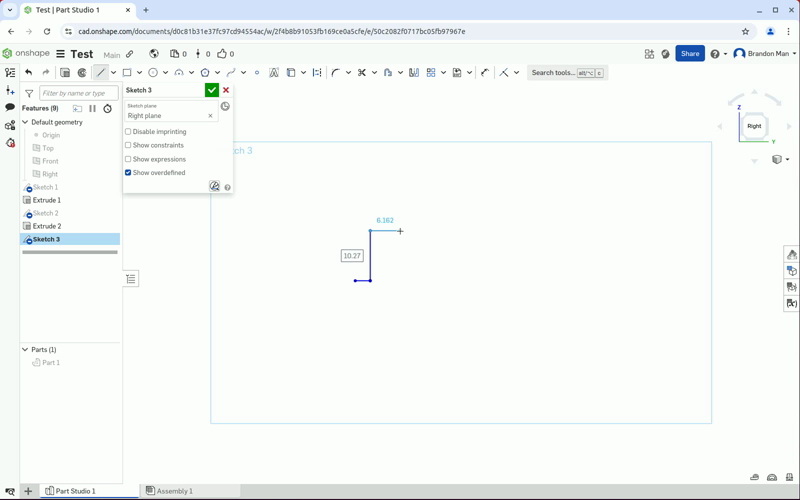
mouse_move(355, 230)
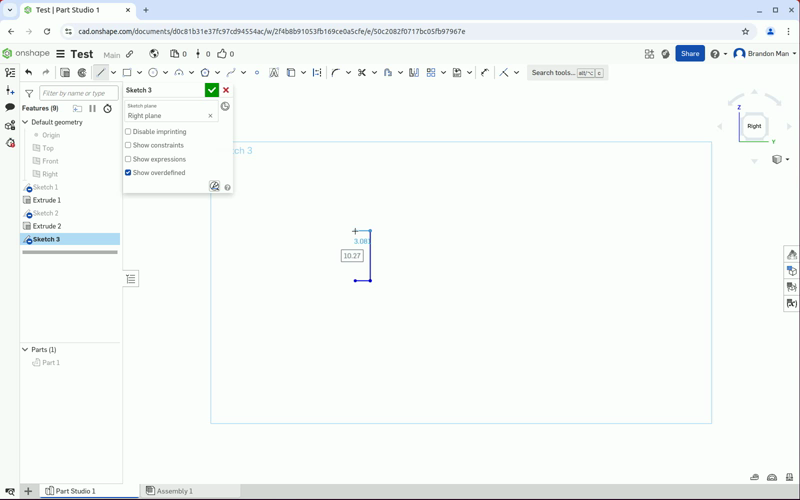
click(355, 230)
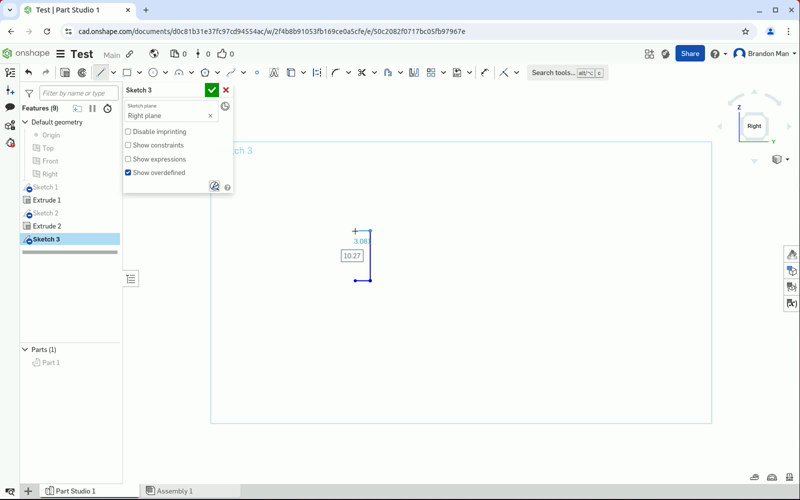
key_up(shift)
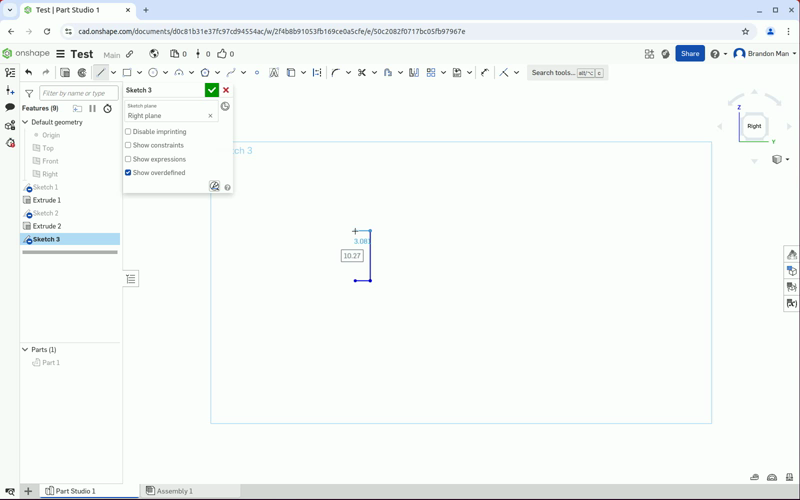
mouse_move(385, 230)
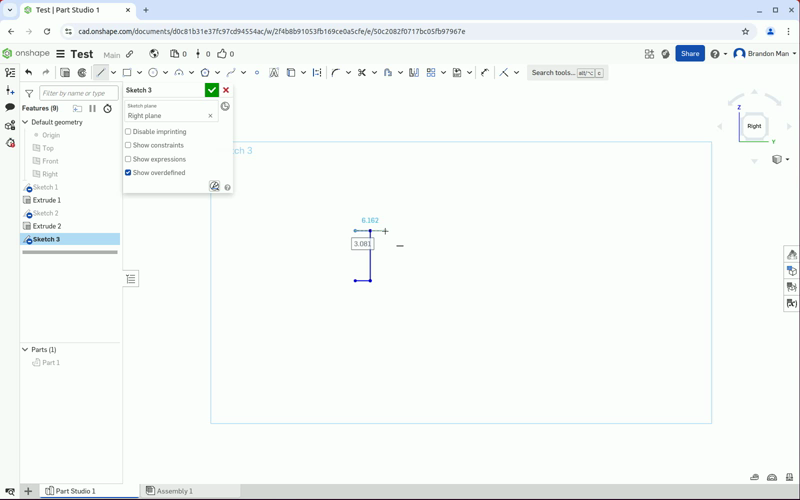
key_down(shift)
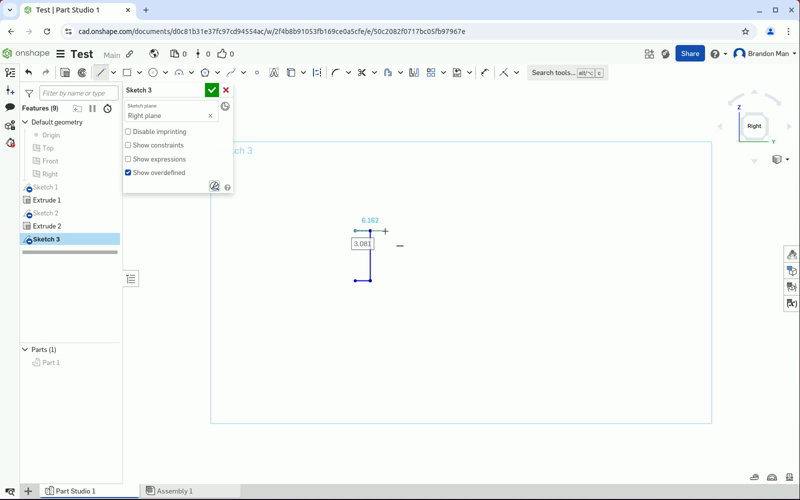
mouse_move(355, 280)
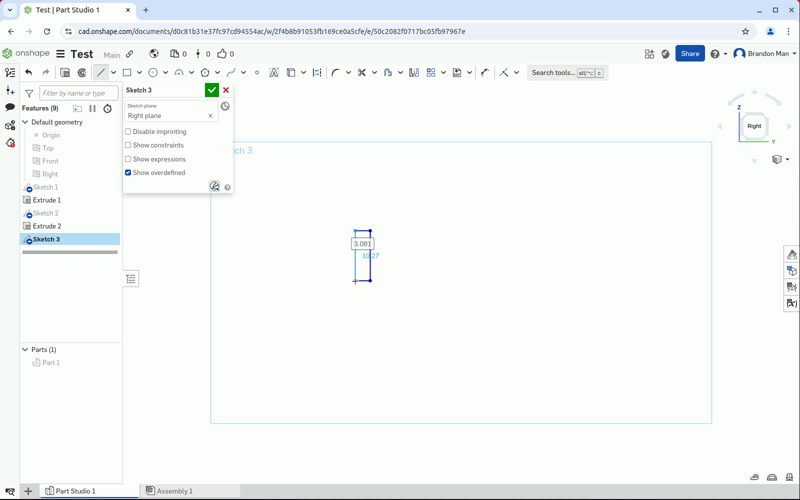
key_up(shift)
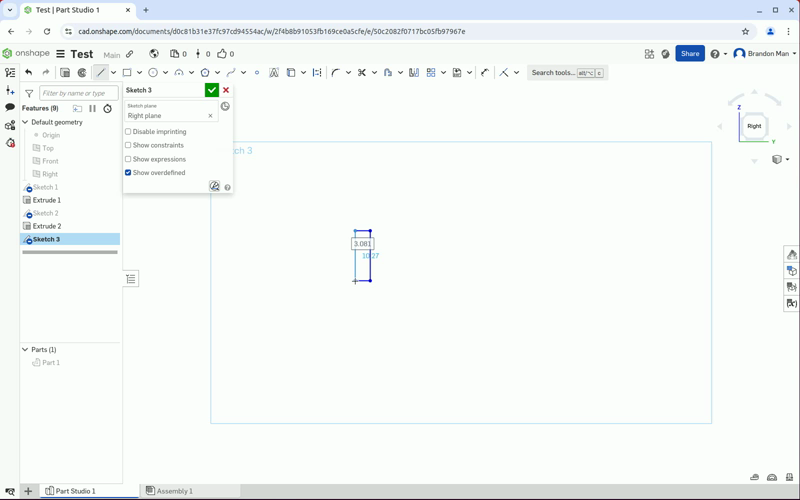
click(355, 280)
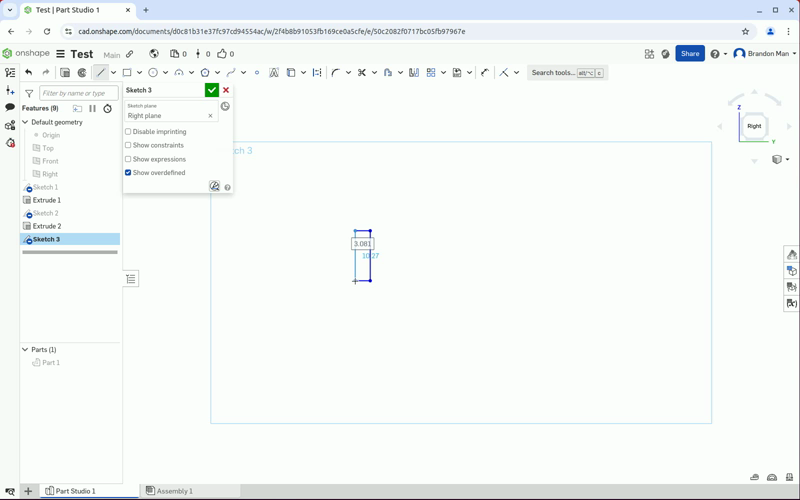
key(esc)
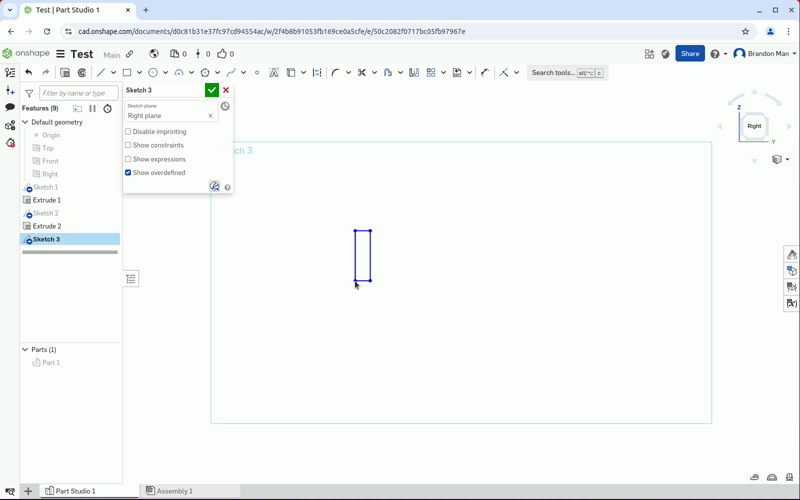
mouse_move(368, 231)
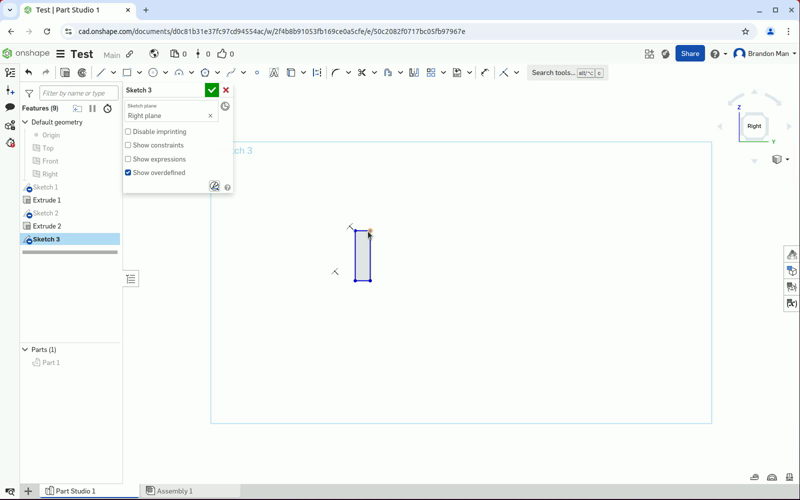
scroll(6)
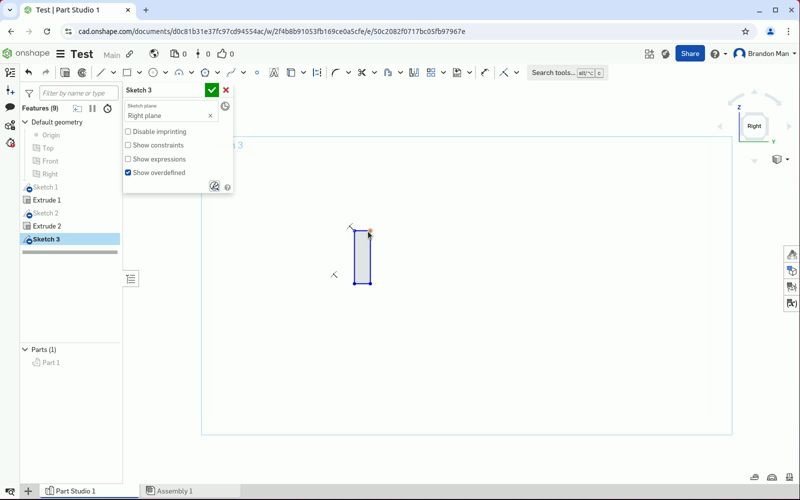
scroll(6)
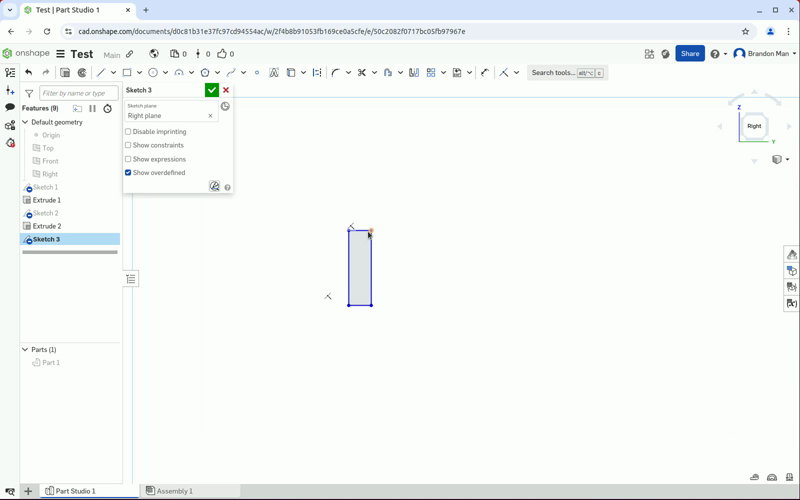
scroll(6)
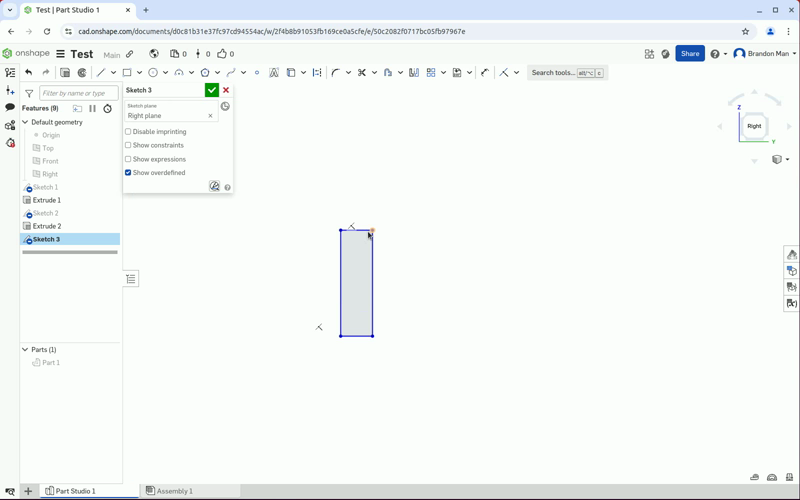
scroll(6)
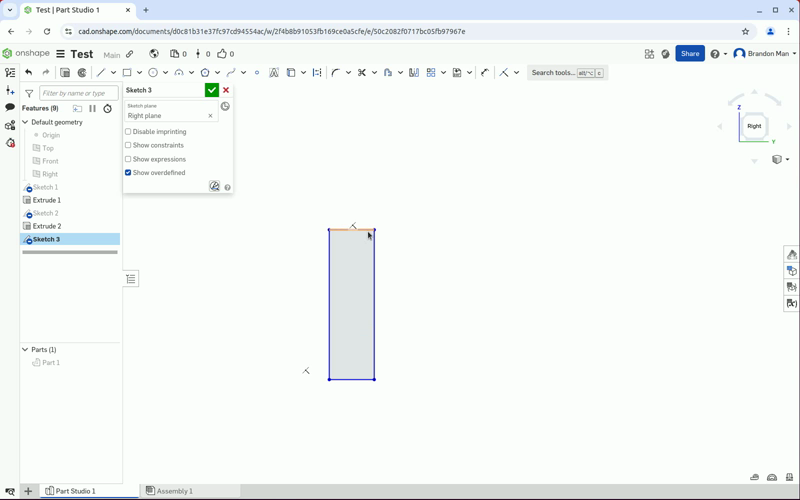
scroll(6)
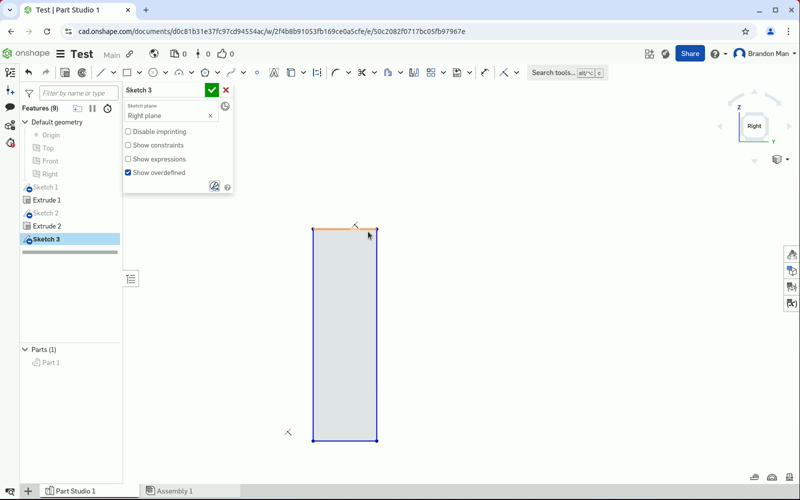
scroll(6)
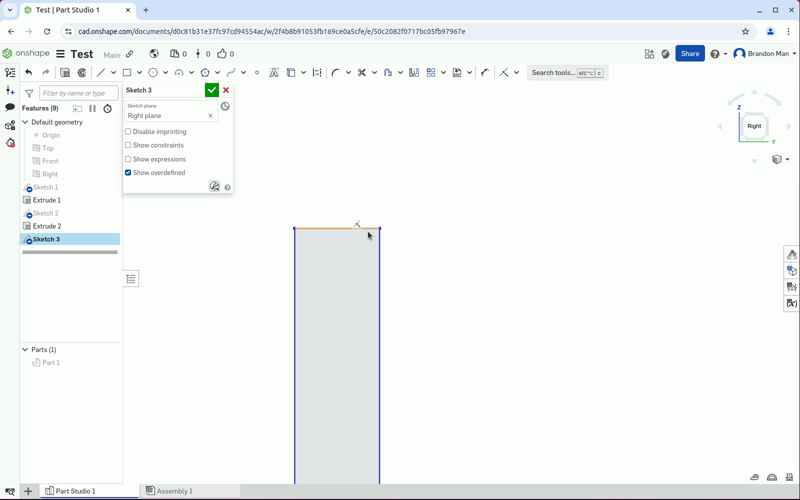
scroll(6)
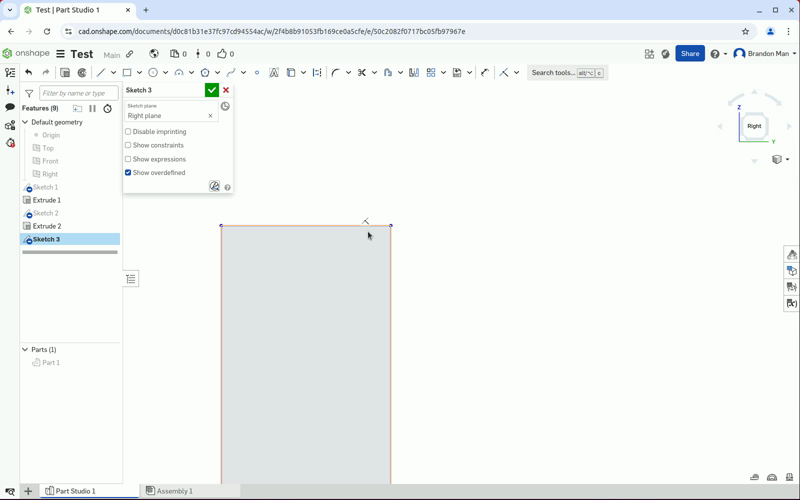
click(368, 231)
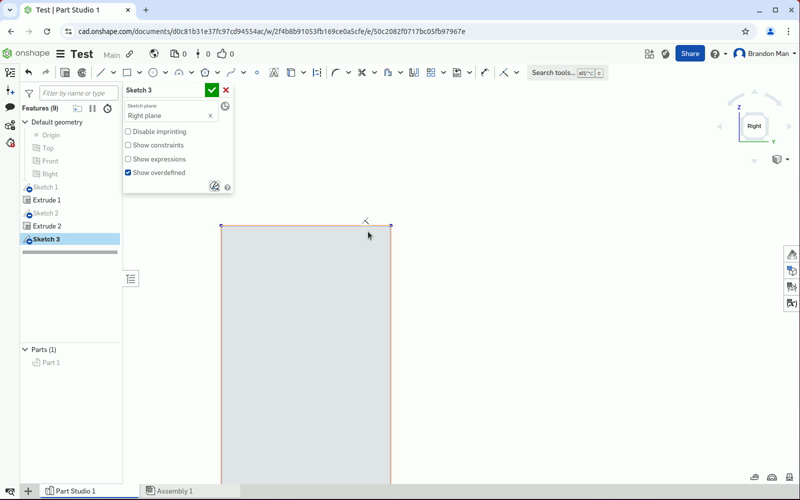
scroll(-6)
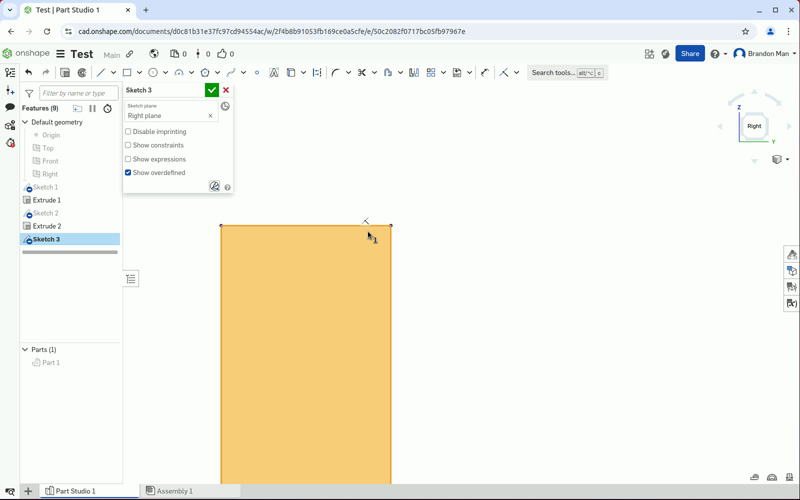
scroll(-6)
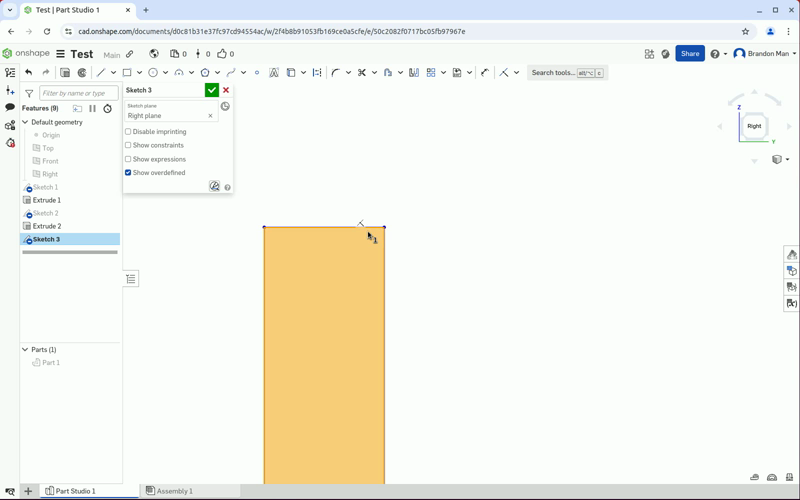
scroll(-6)
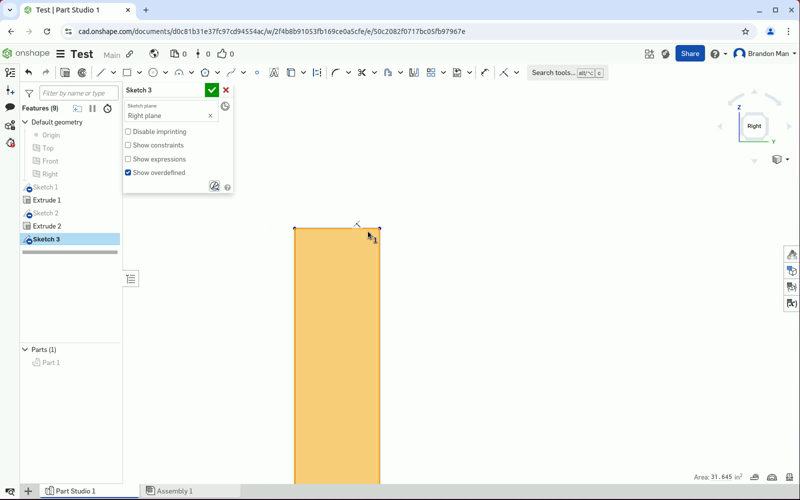
scroll(-6)
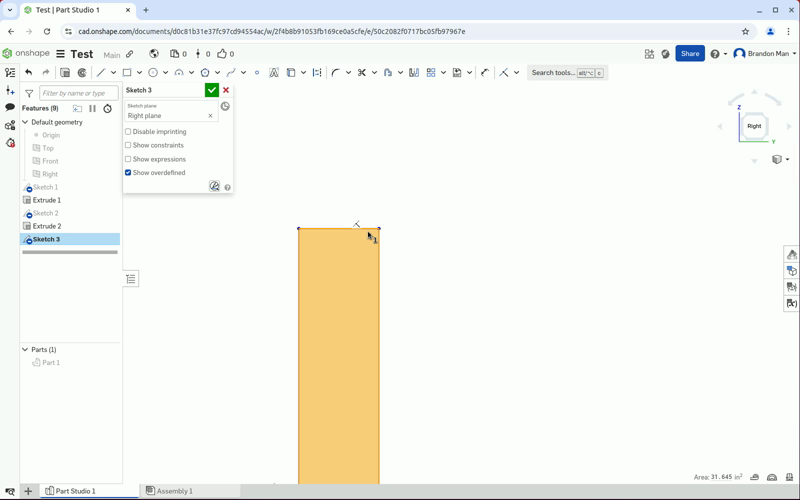
scroll(-6)
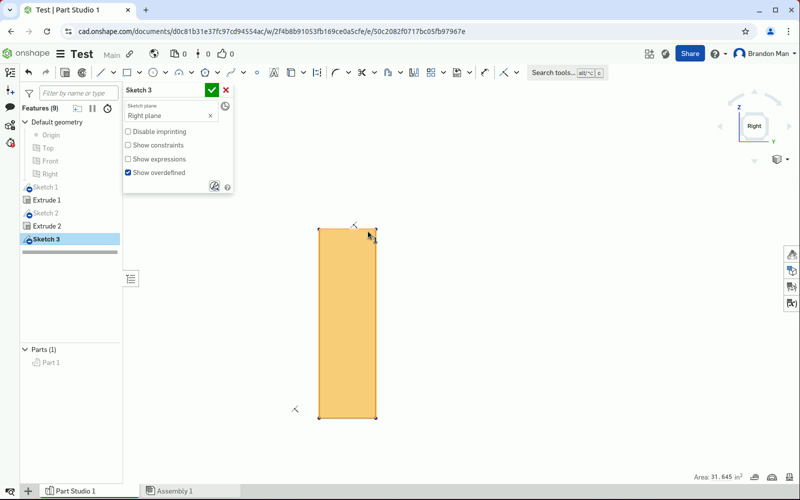
scroll(-6)
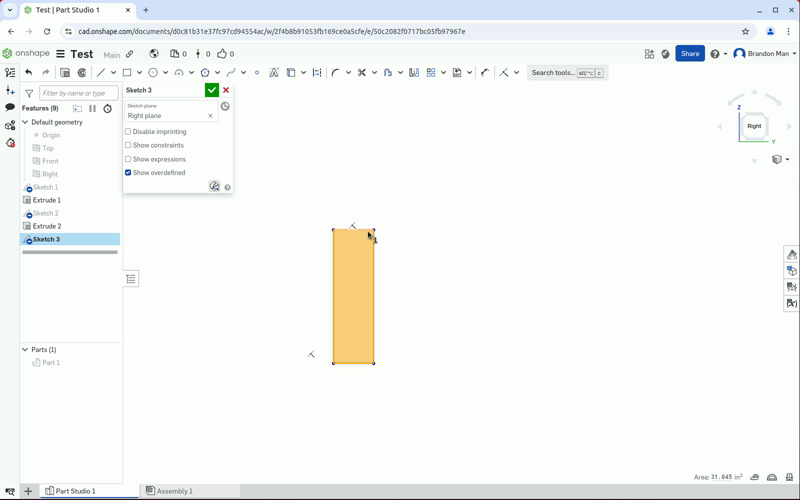
scroll(-6)
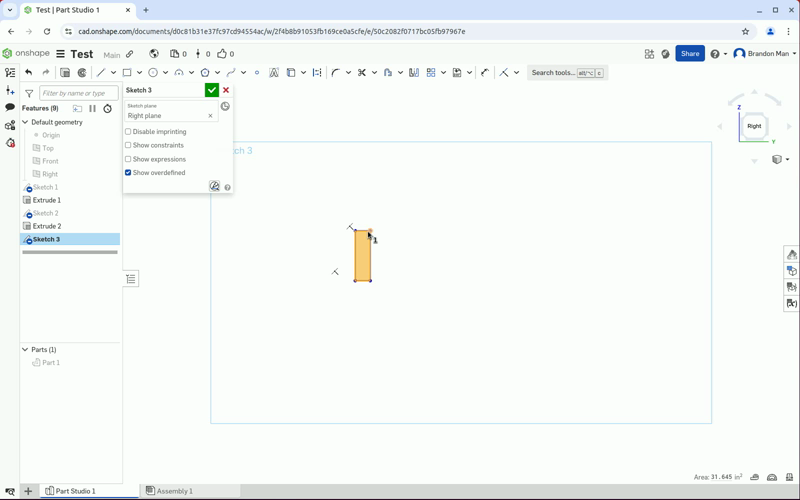
mouse_move(73, 352)
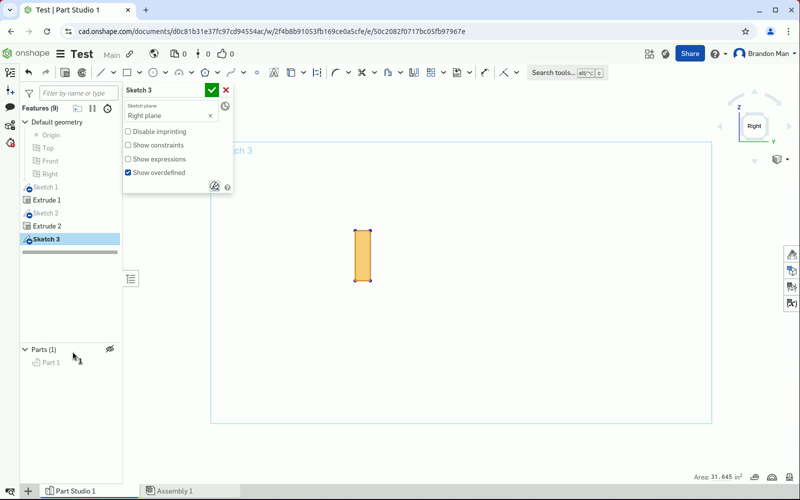
key(shift+y)
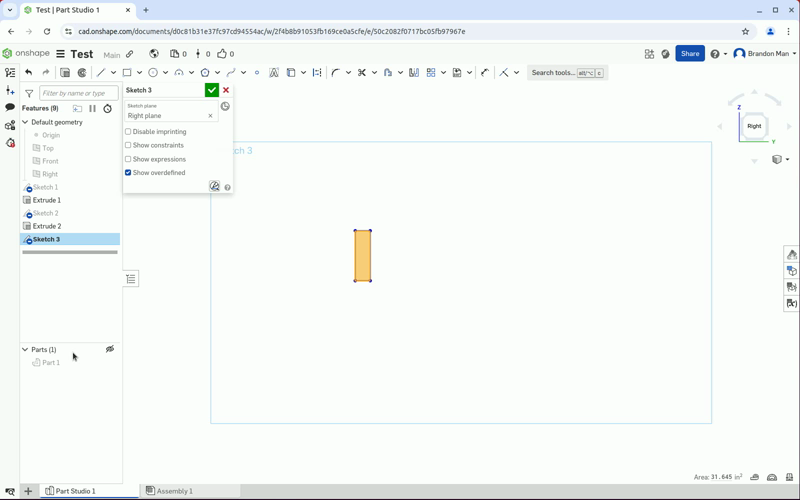
key(shift+e)
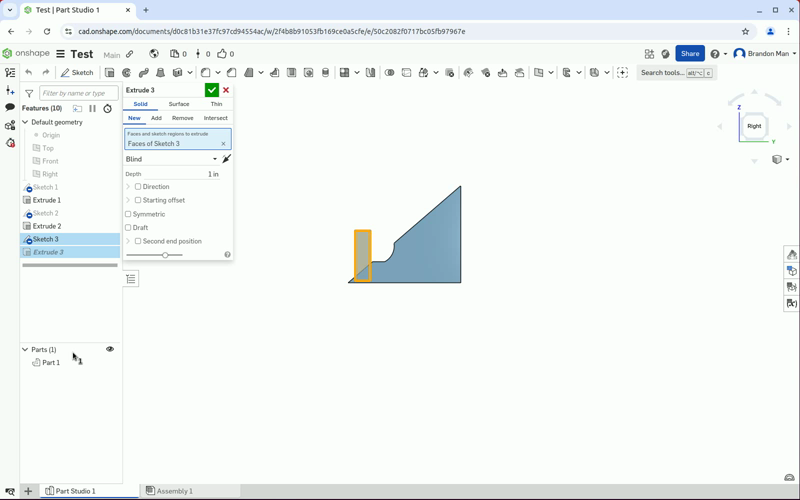
mouse_move(143, 106)
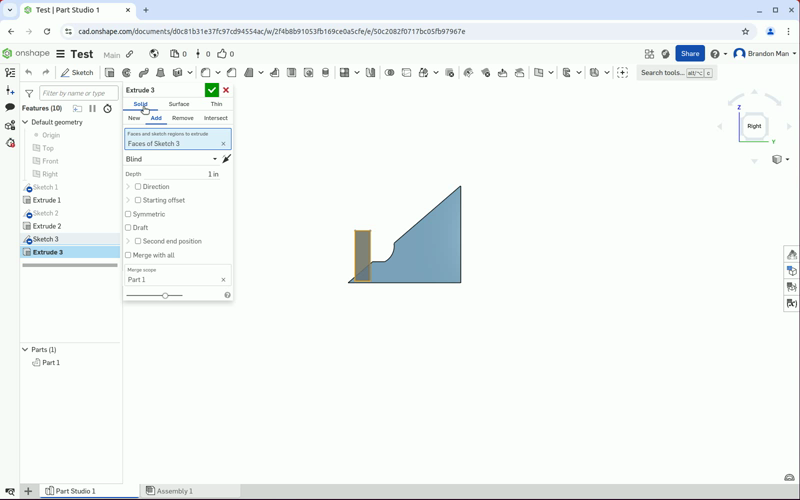
click(143, 106)
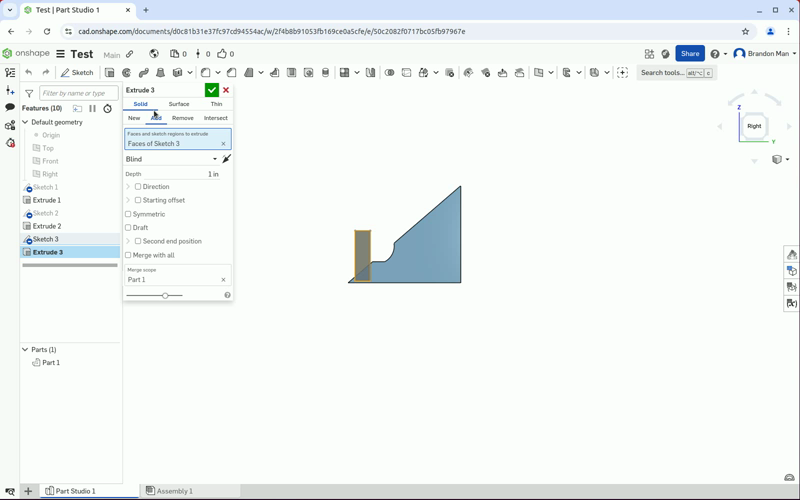
mouse_move(186, 120)
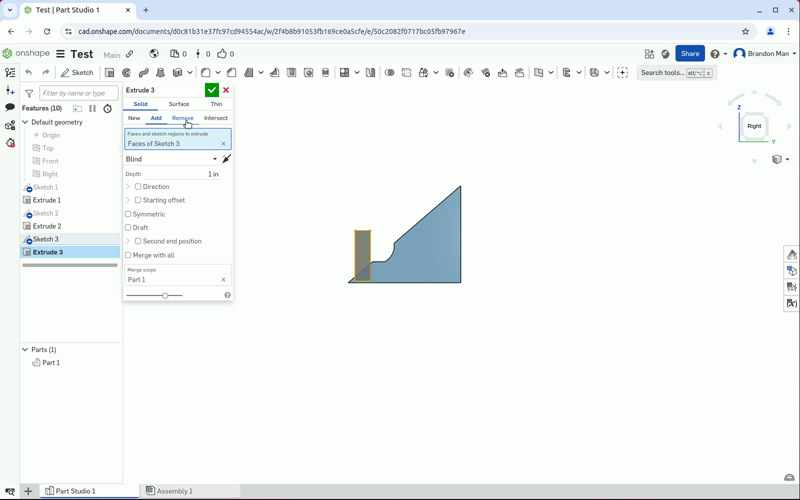
click(186, 120)
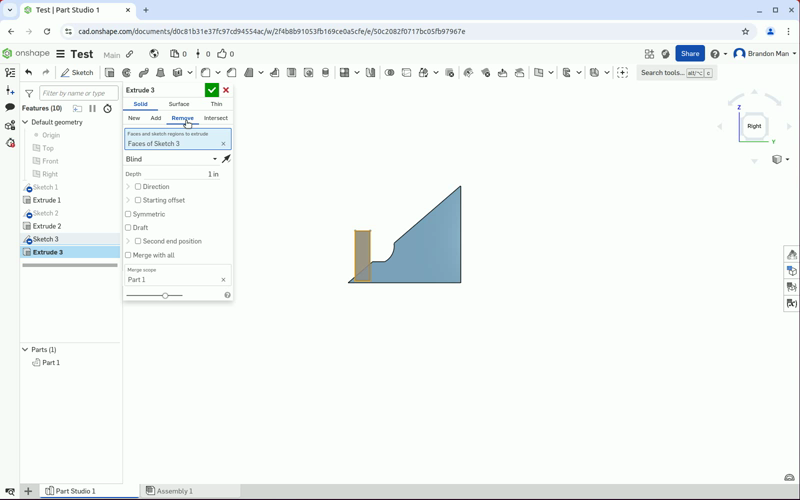
key(tab, 4)
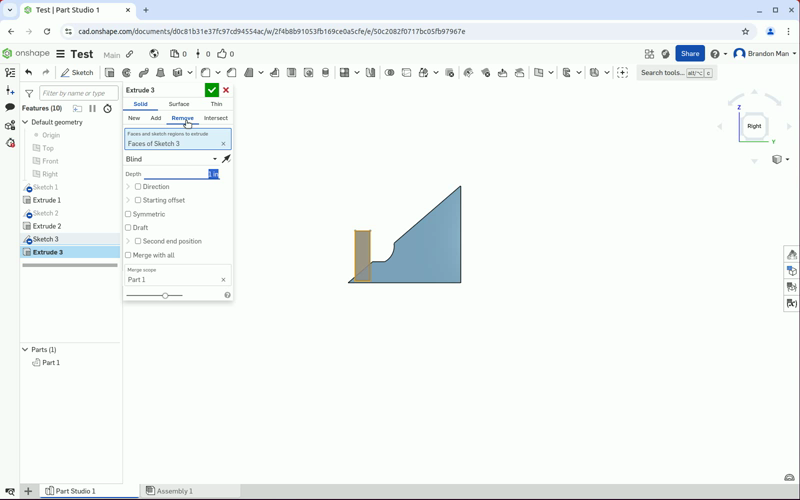
text(0.722)
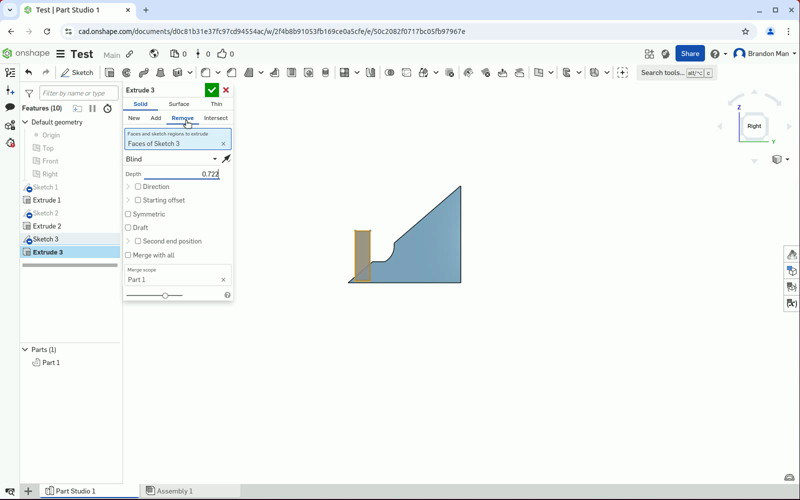
key(tab, 6)
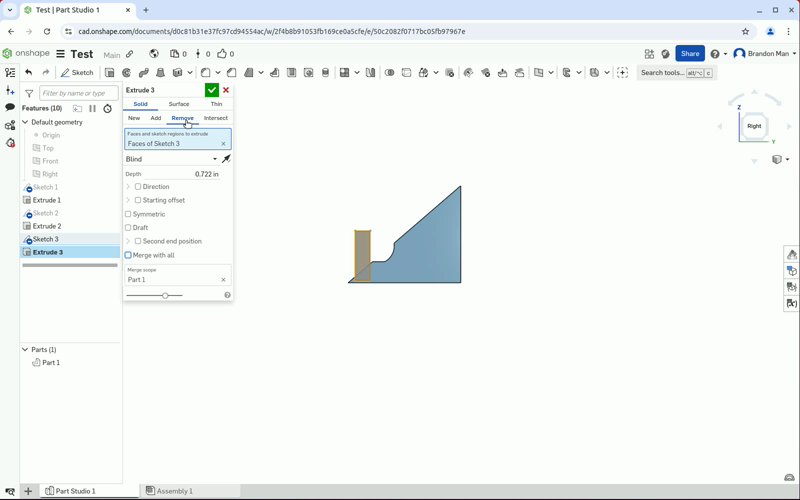
key(space)
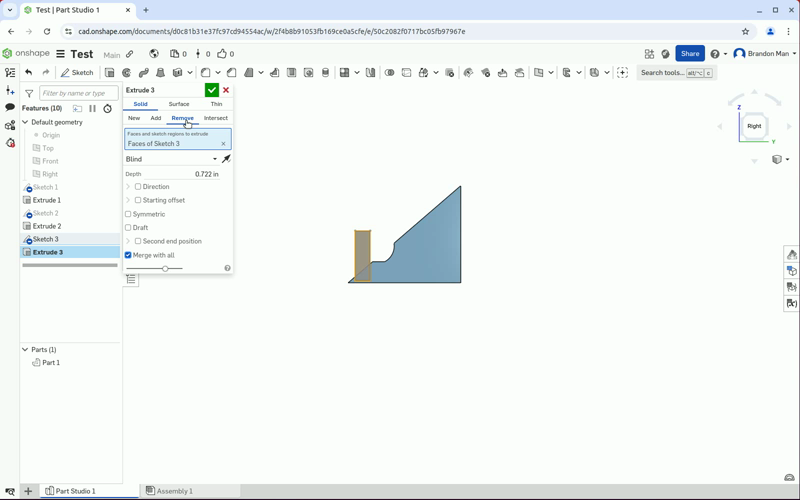
key(enter)
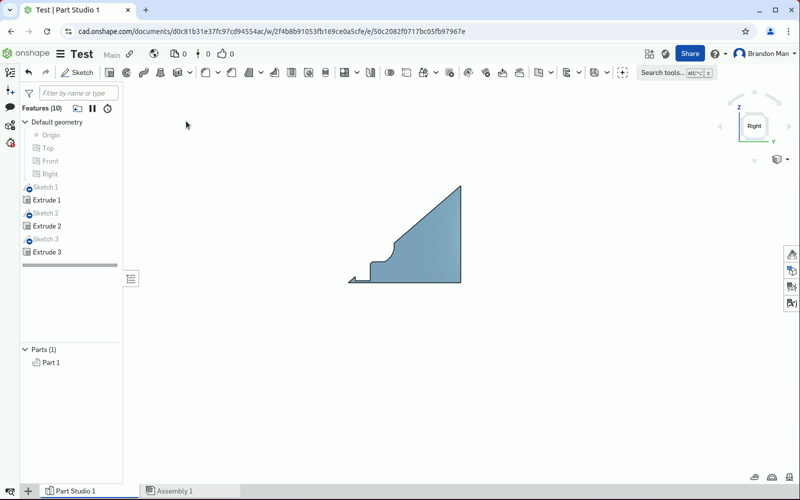
key(shift+h)
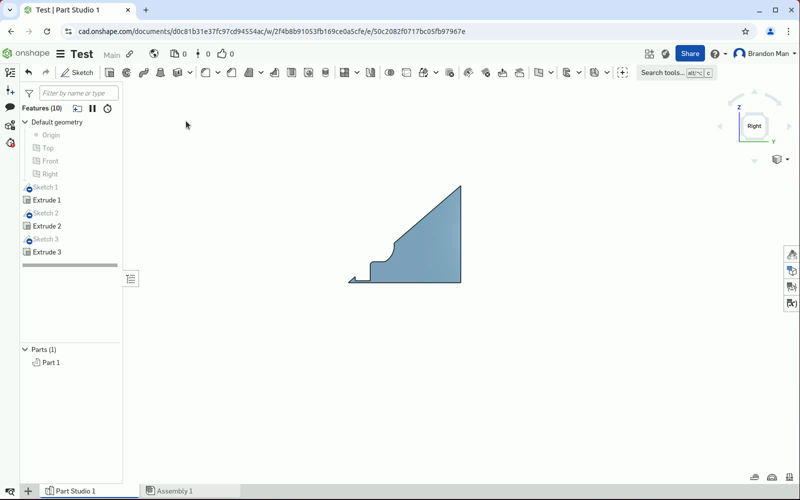
key(shift+h)
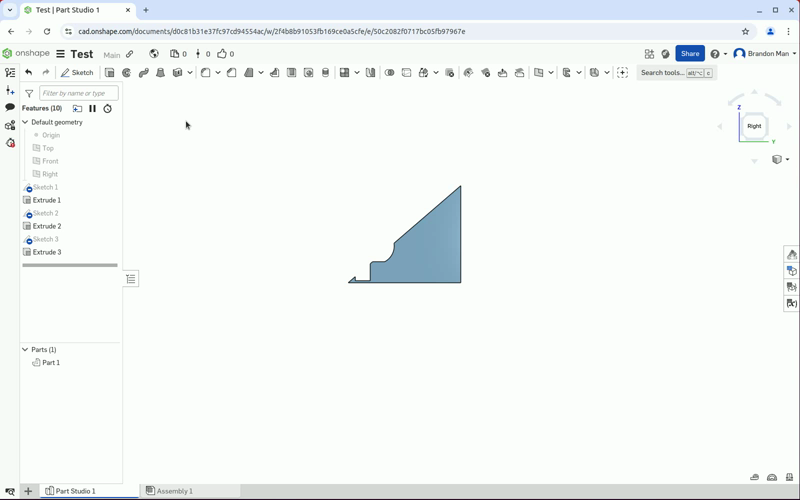
key(shift+7)
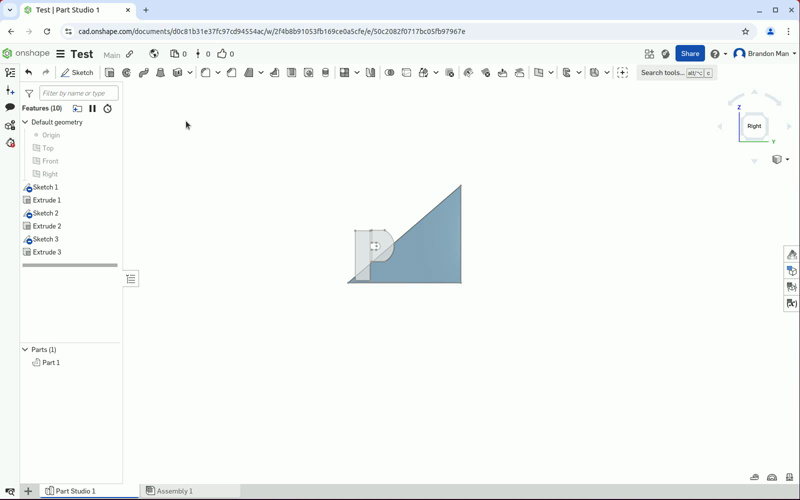
key(right, 2)
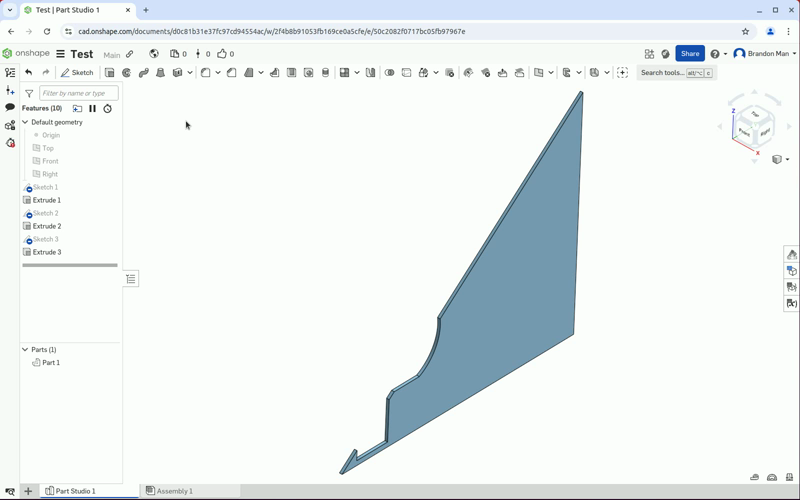
key(down, 2)
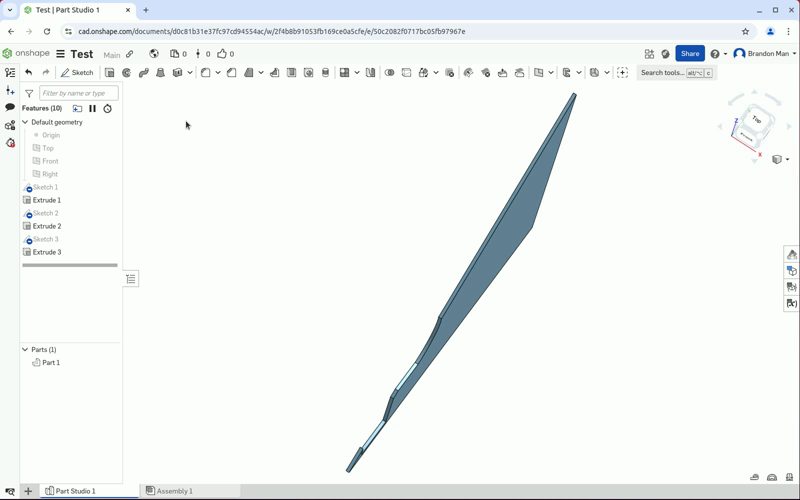
key(up, 2)
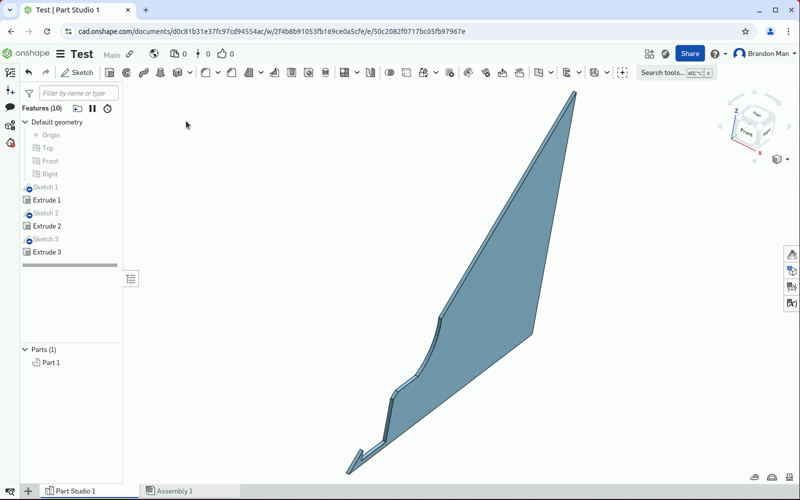
key(left, 2)
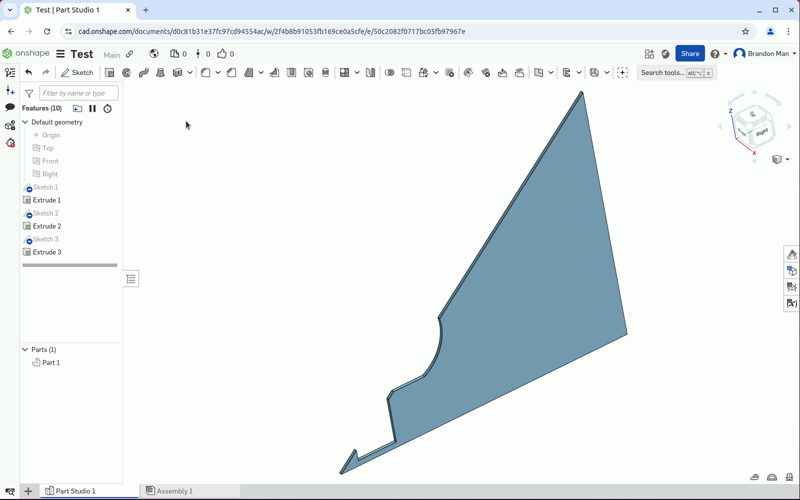
mouse_move(73, 189)
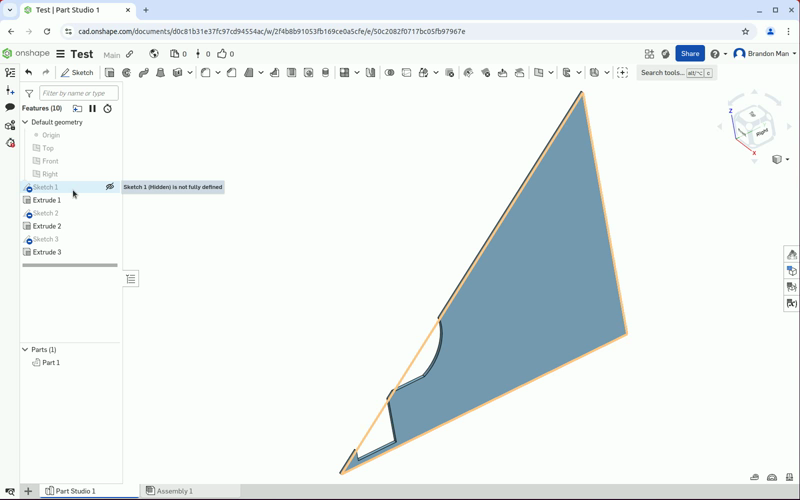
click(73, 189)